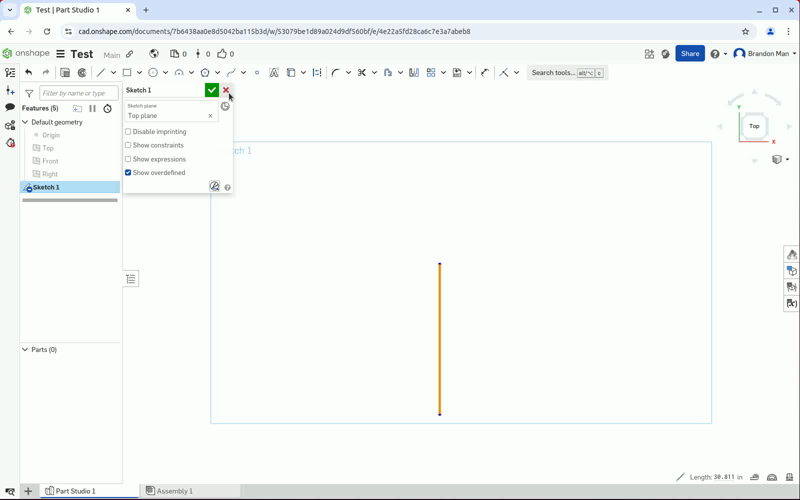
key(shift+h)
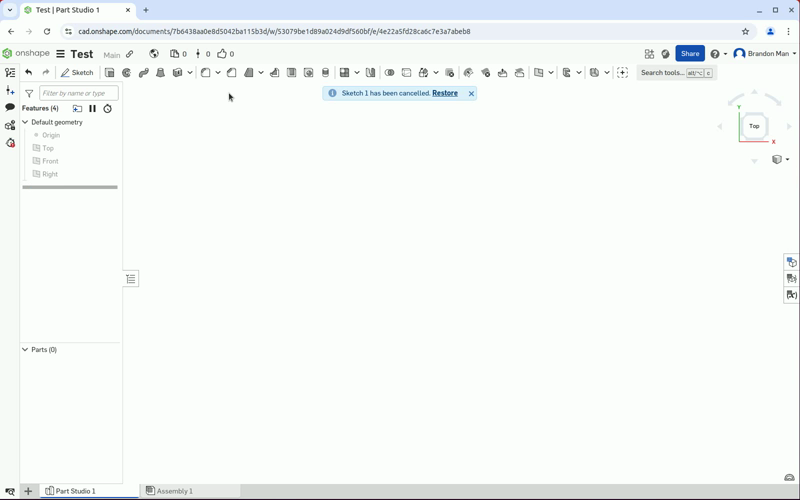
mouse_move(73, 352)
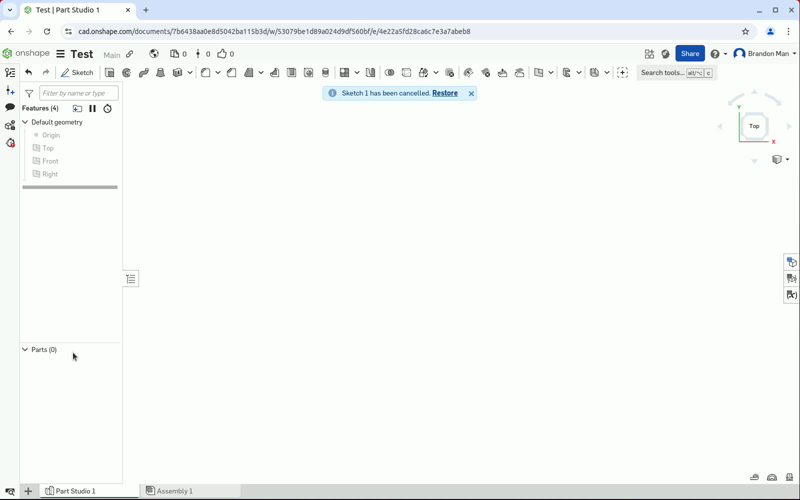
key(y)
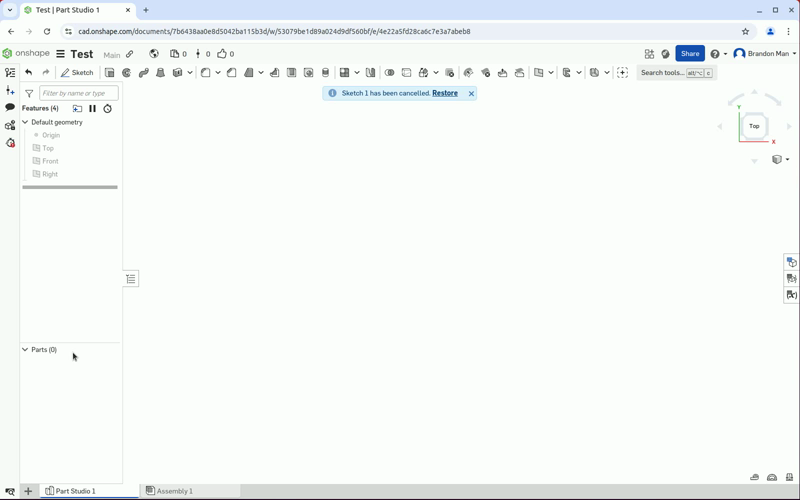
key(shift+p)
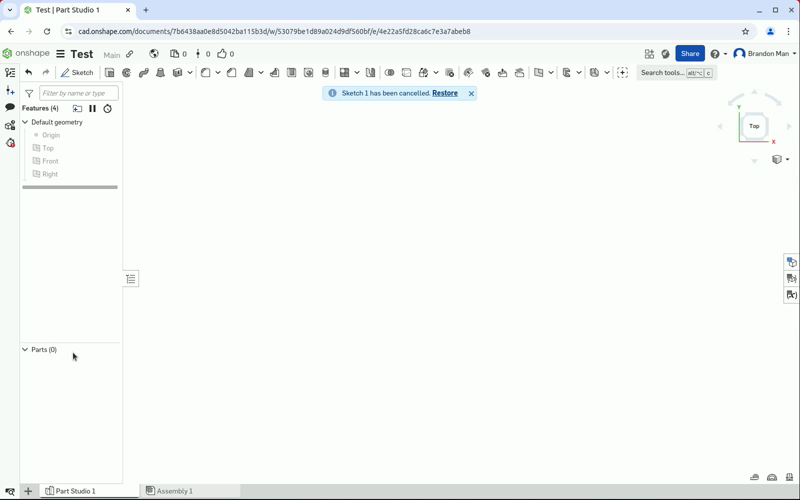
key(space)
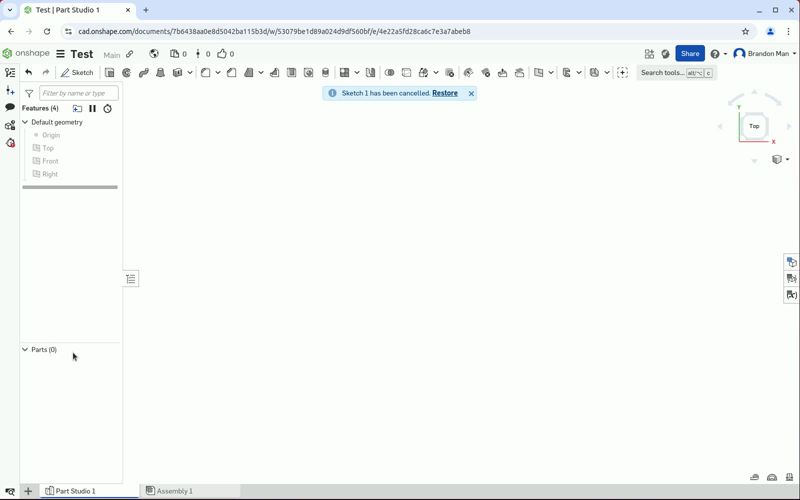
key_down(shift)
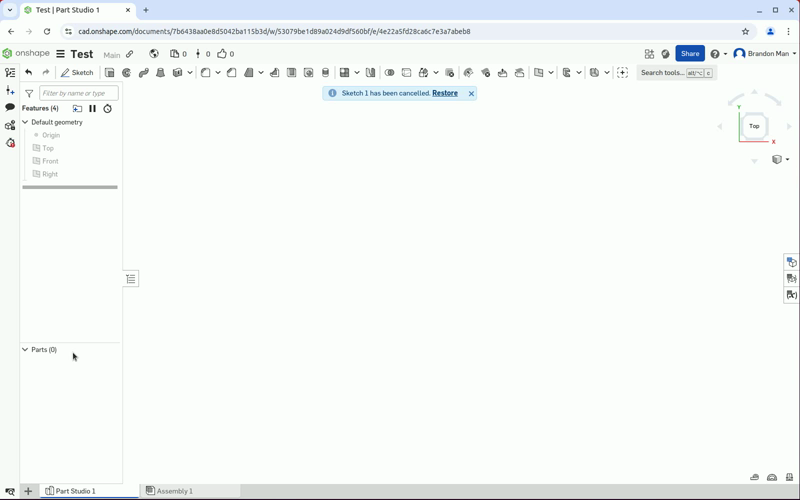
key(up)
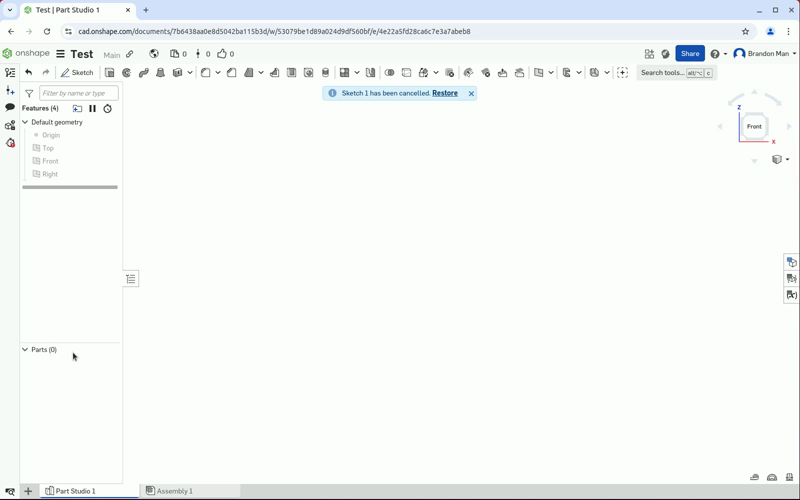
key_up(shift)
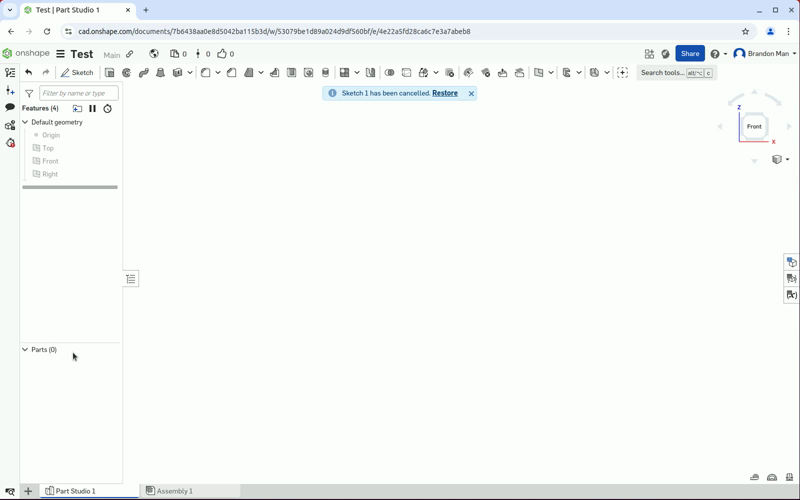
mouse_move(73, 352)
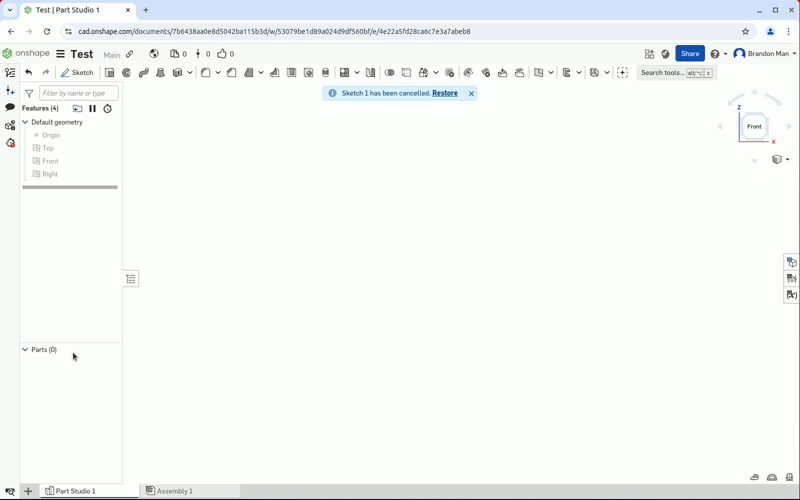
key(shift+y)
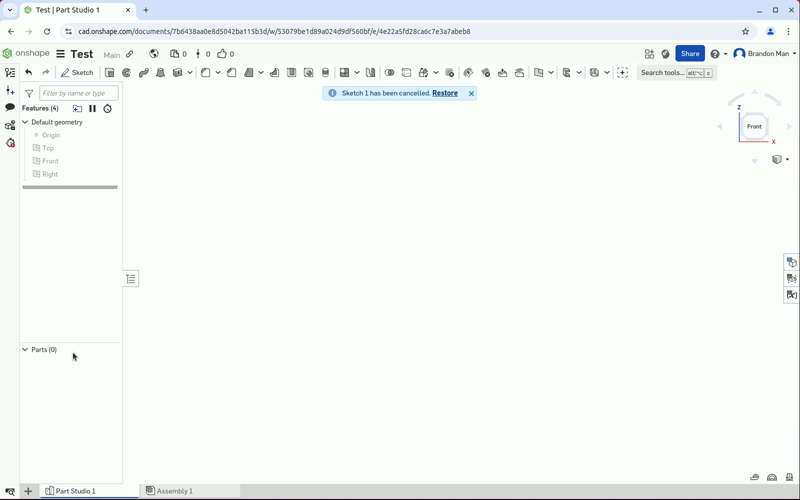
key(shift+s)
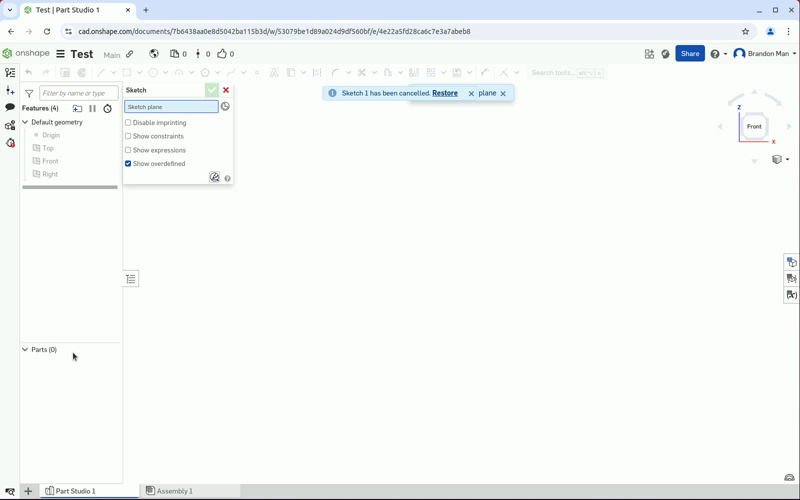
mouse_move(73, 163)
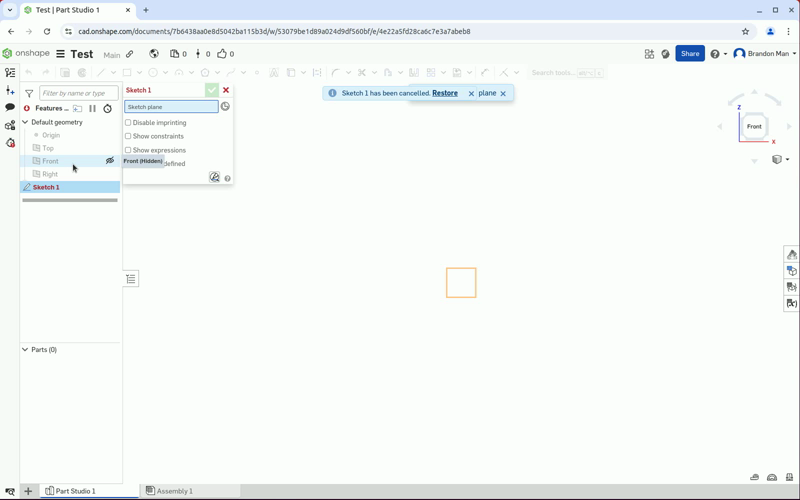
click(73, 163)
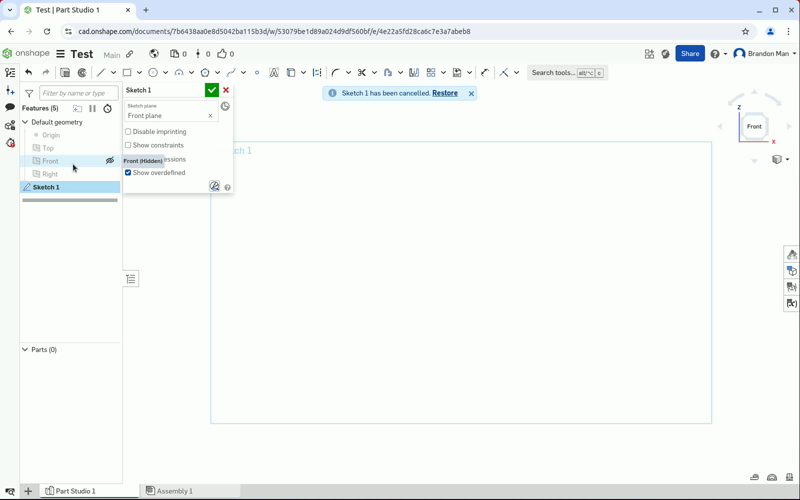
mouse_move(73, 352)
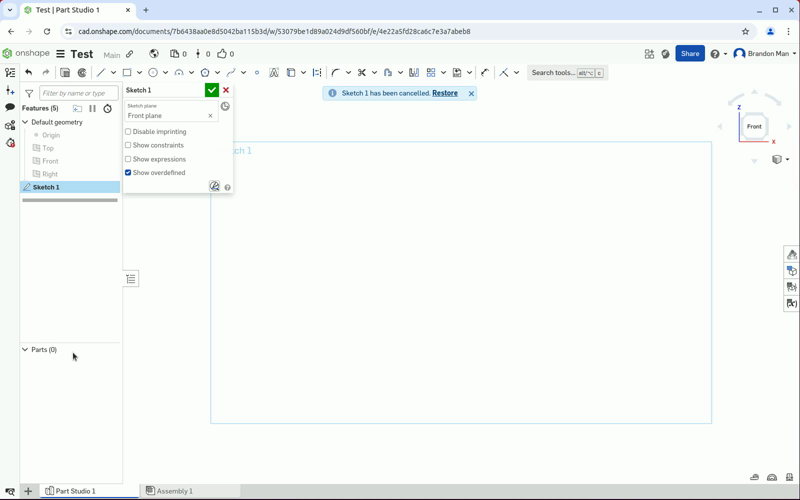
key(y)
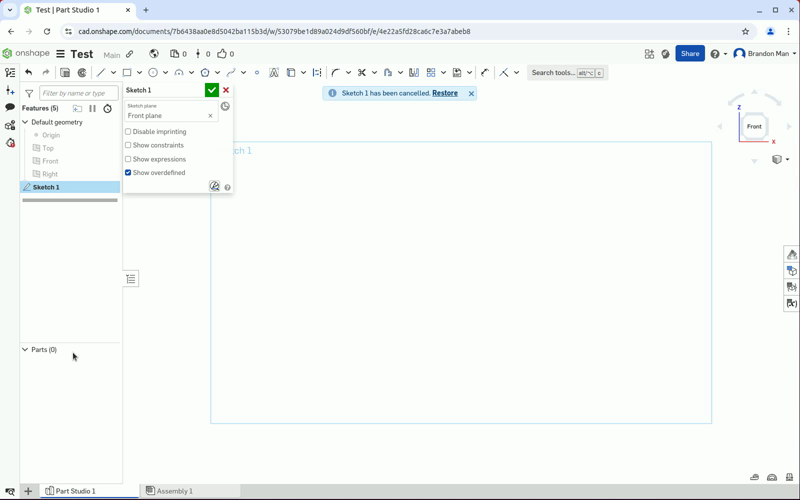
key(l)
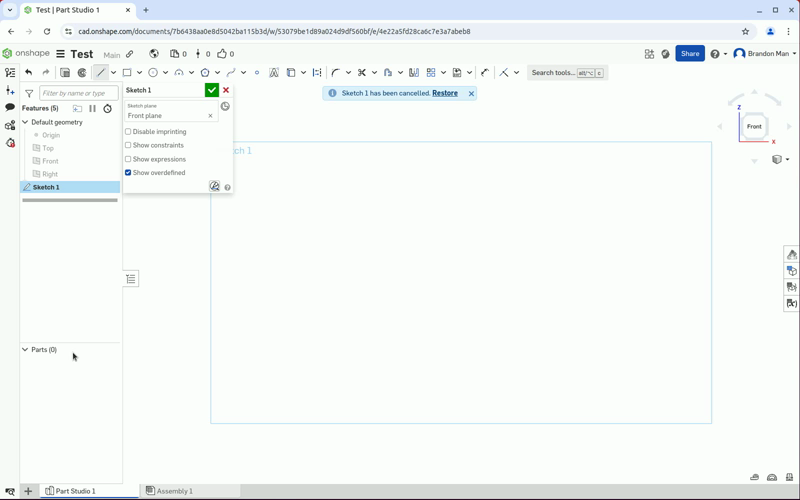
key_down(shift)
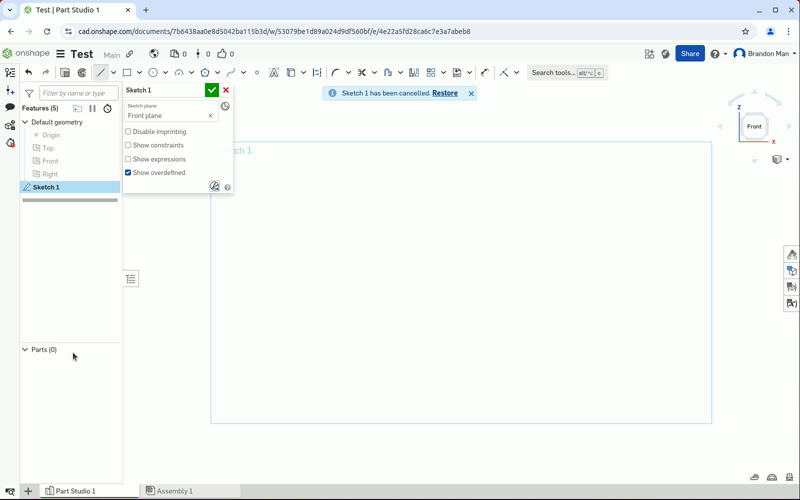
mouse_move(404, 351)
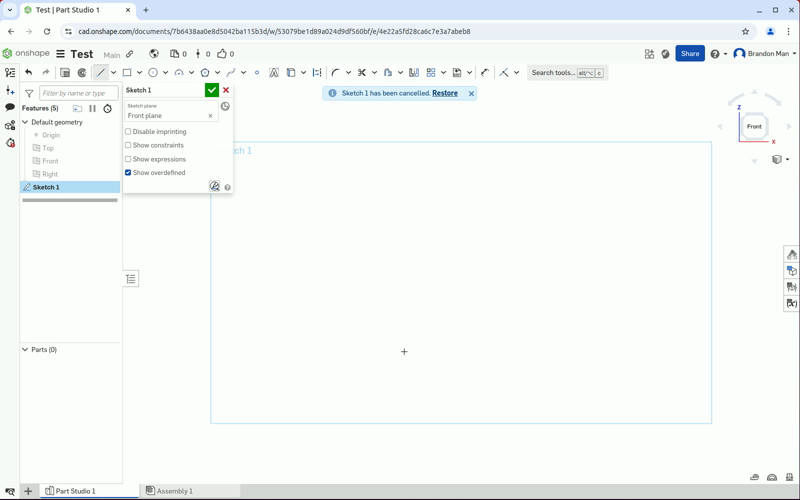
click(404, 351)
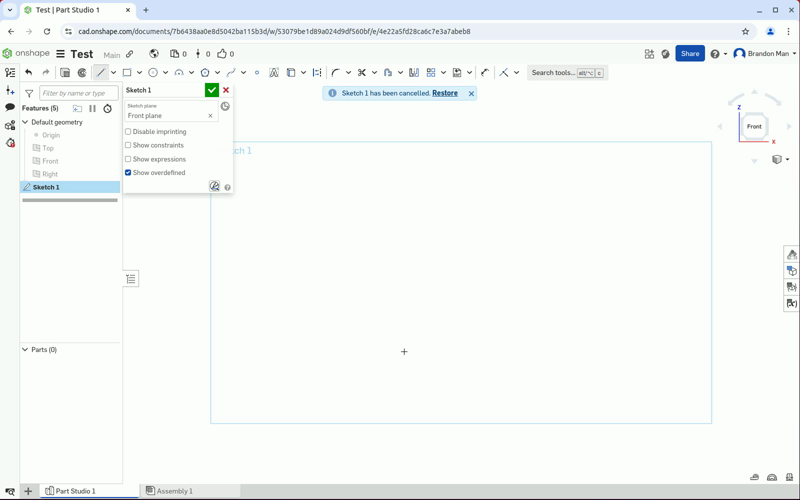
key_up(shift)
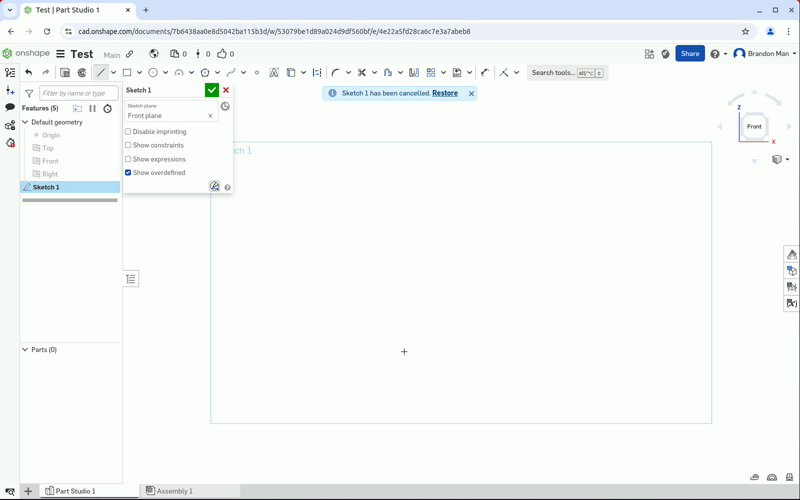
key_down(shift)
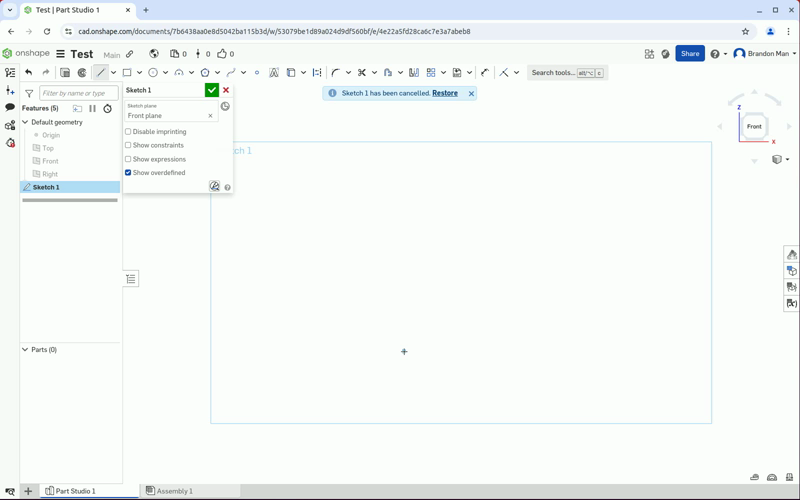
mouse_move(516, 351)
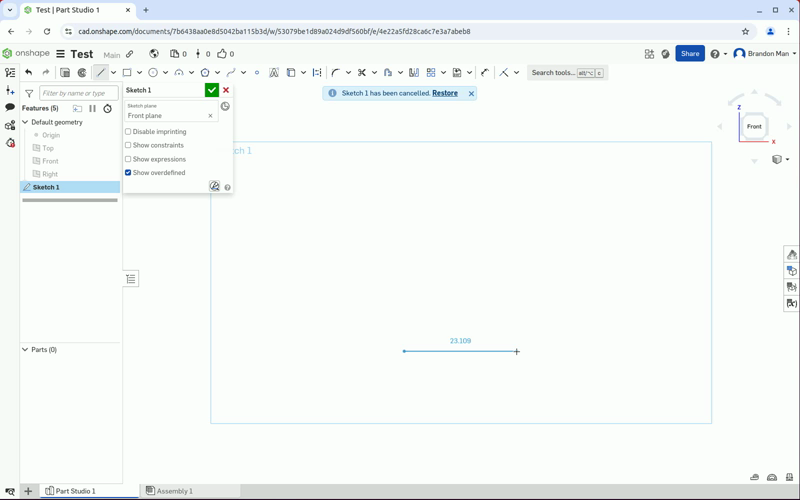
click(516, 351)
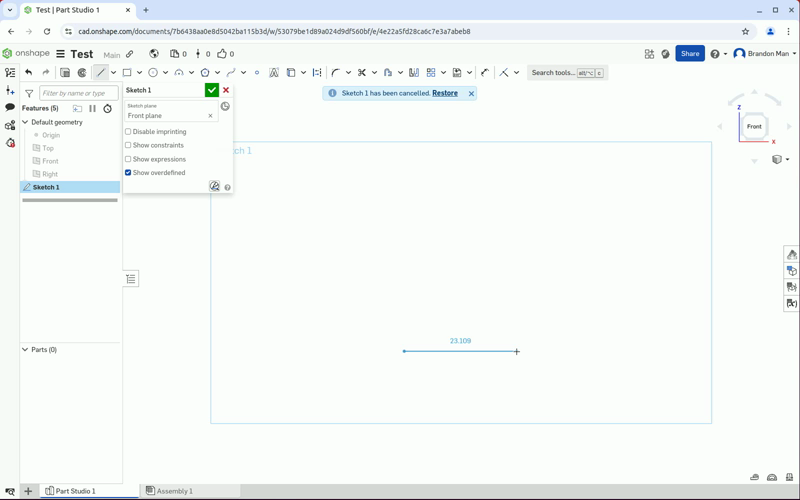
key_up(shift)
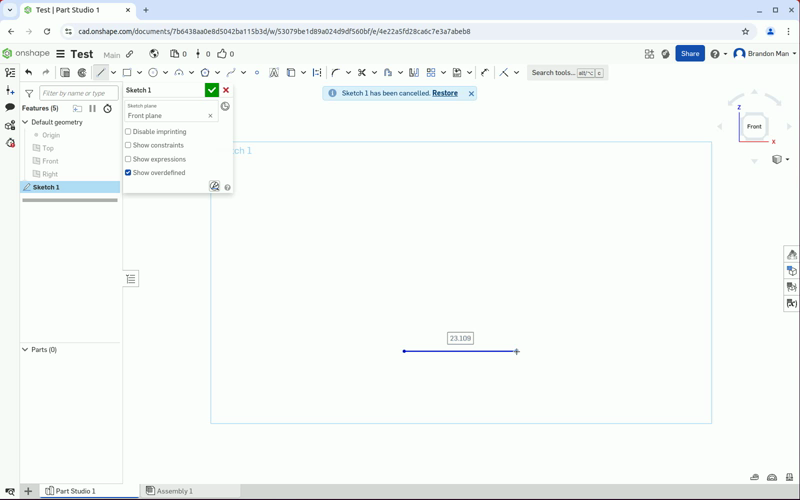
key_down(shift)
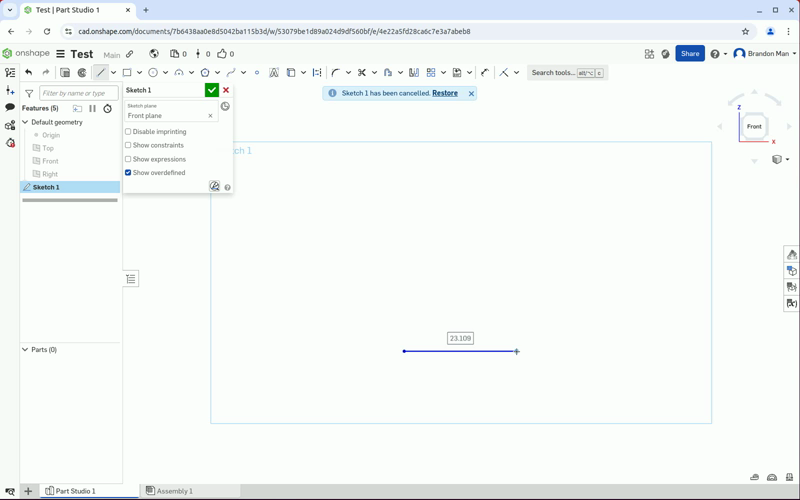
mouse_move(516, 238)
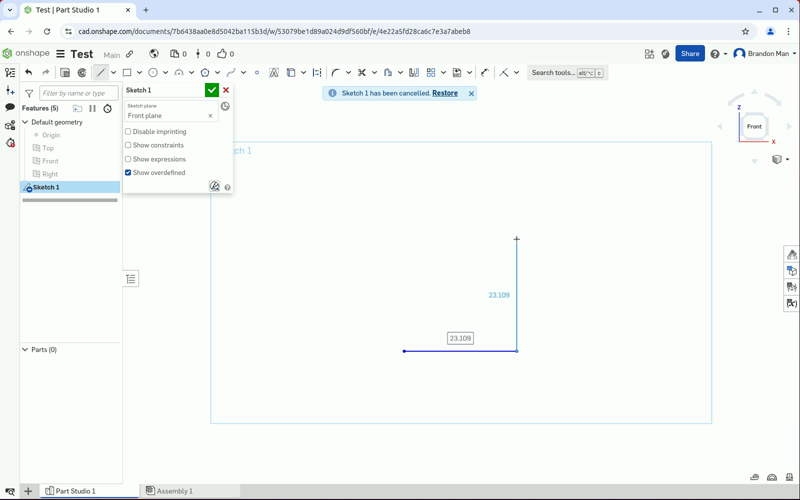
click(516, 238)
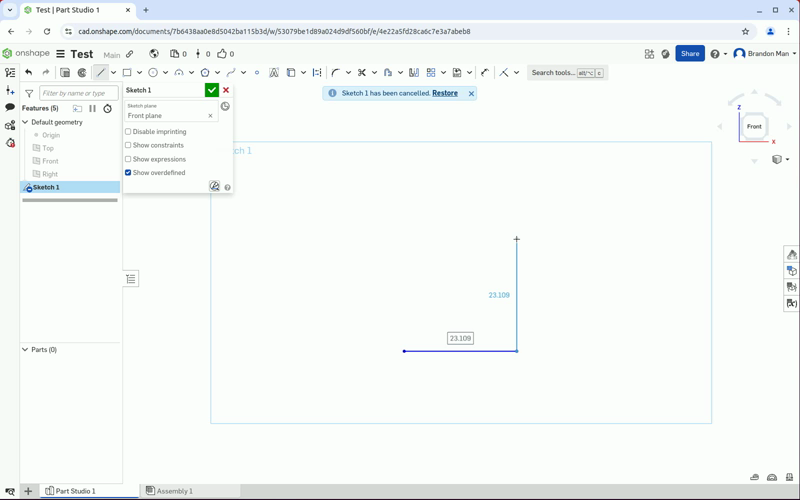
key_up(shift)
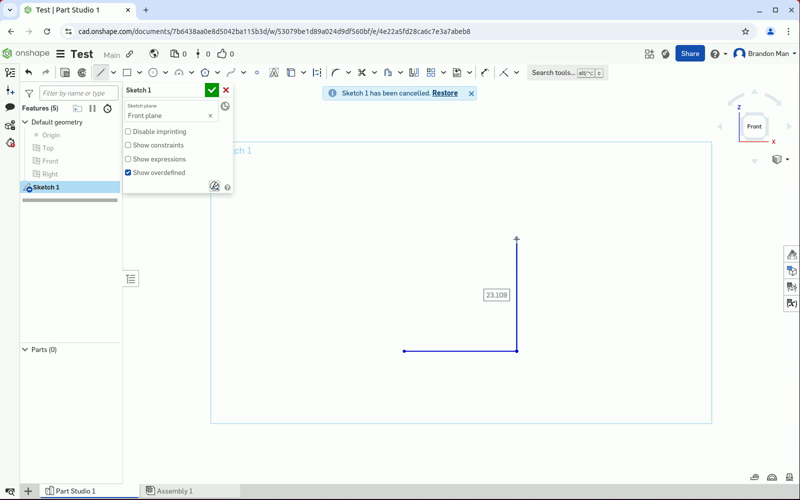
key_down(shift)
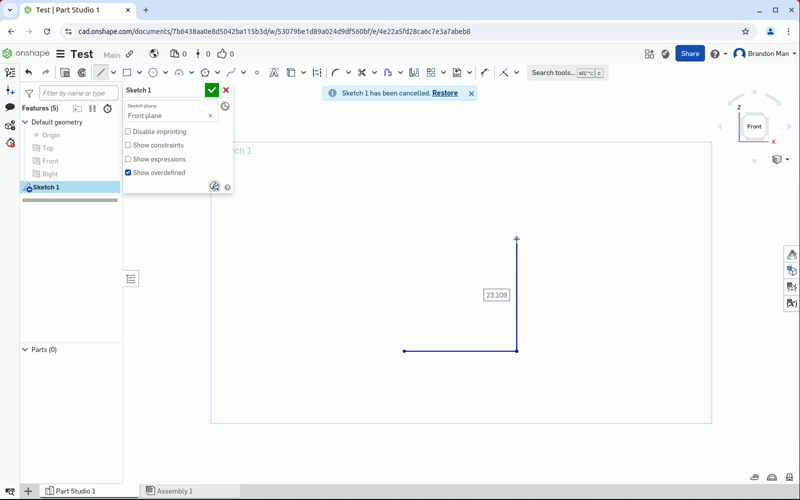
mouse_move(404, 238)
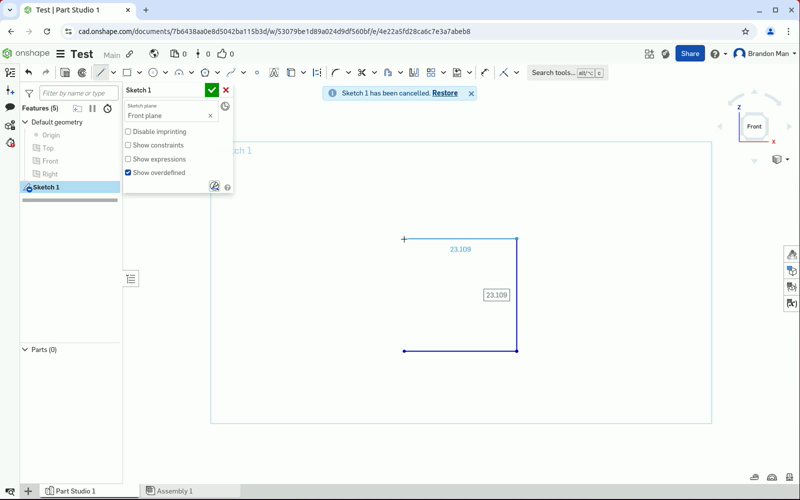
click(404, 238)
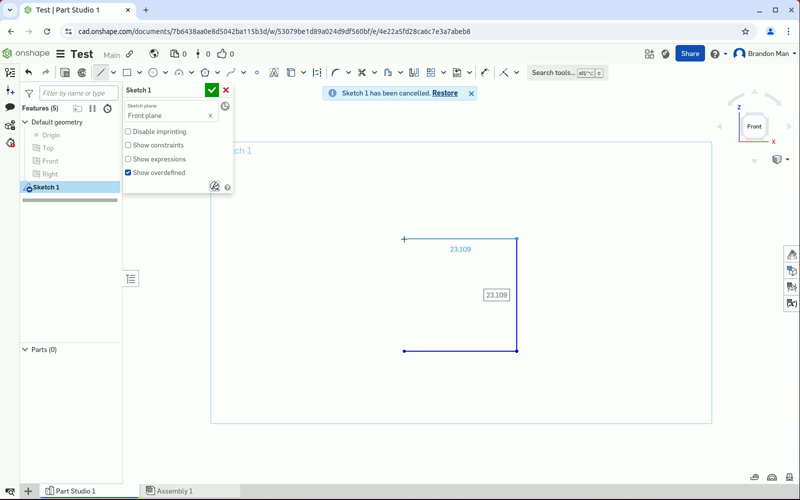
key_up(shift)
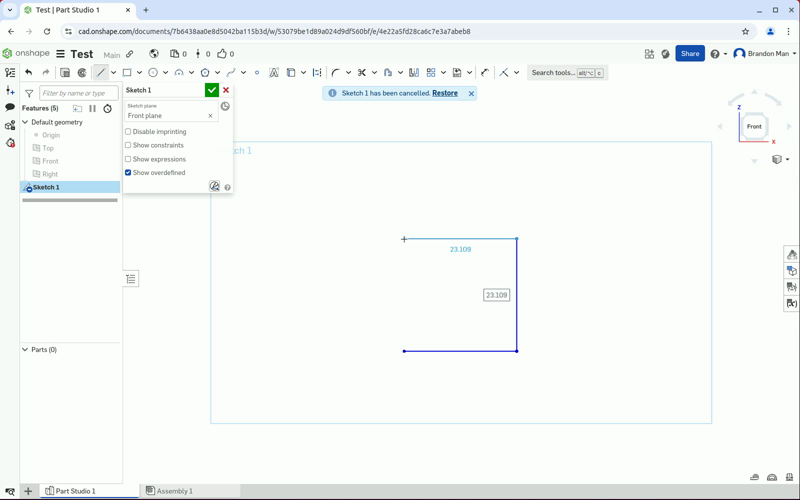
key_down(shift)
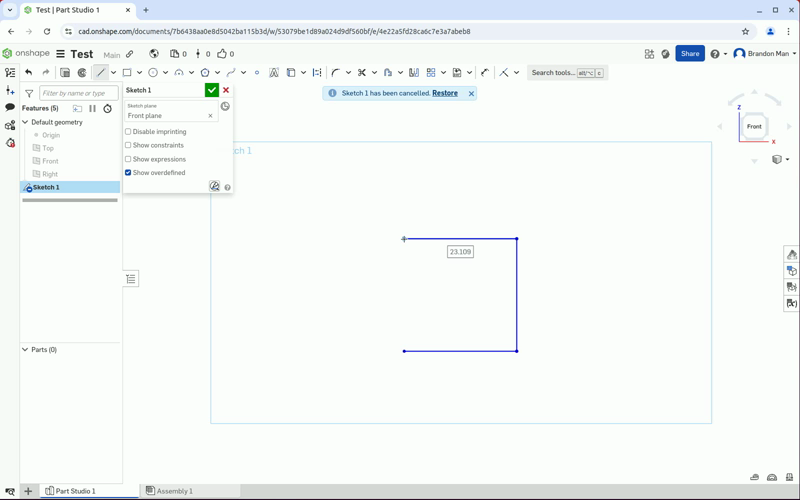
mouse_move(404, 351)
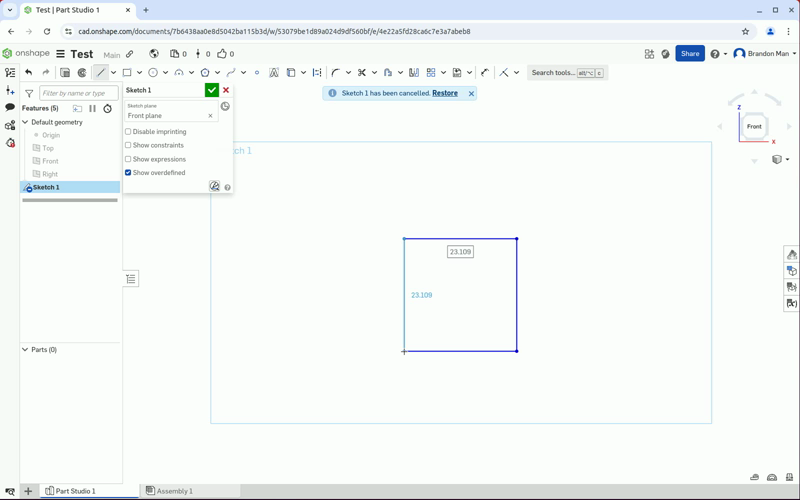
key_up(shift)
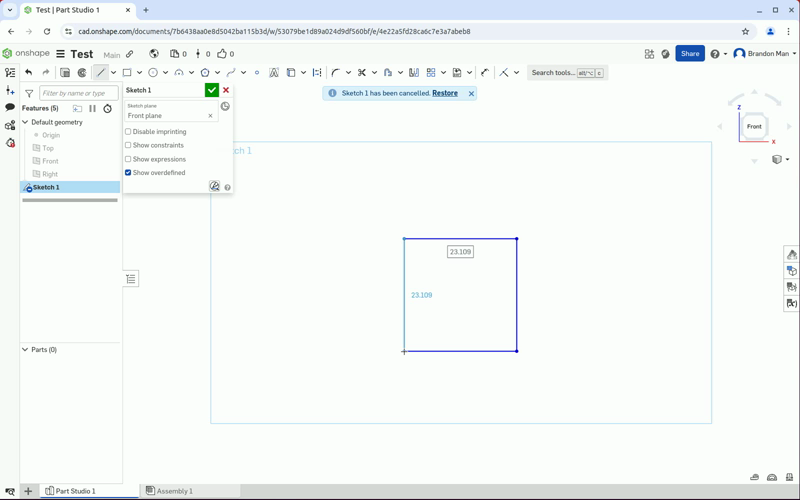
click(404, 351)
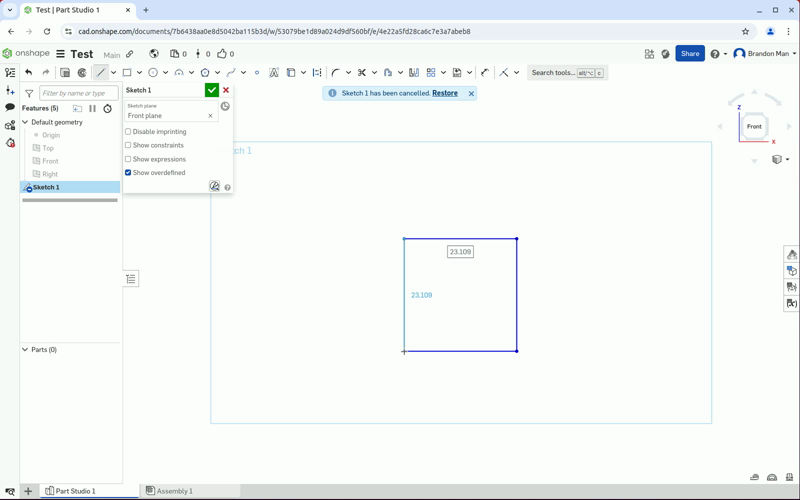
key(esc)
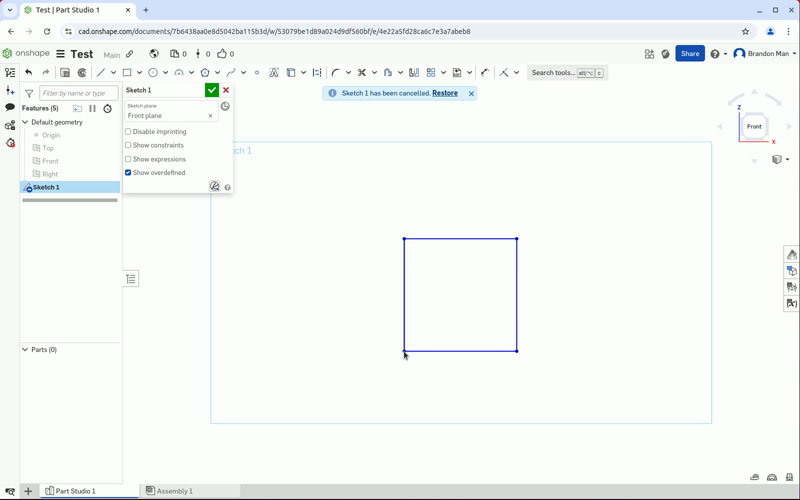
mouse_move(455, 266)
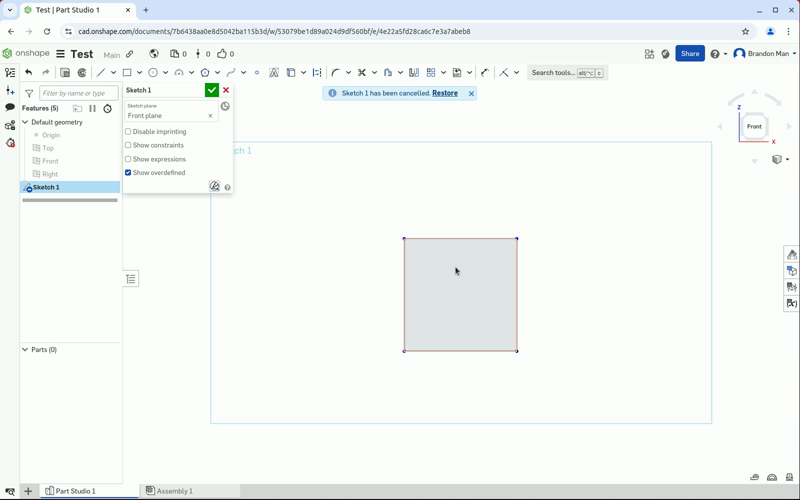
click(455, 266)
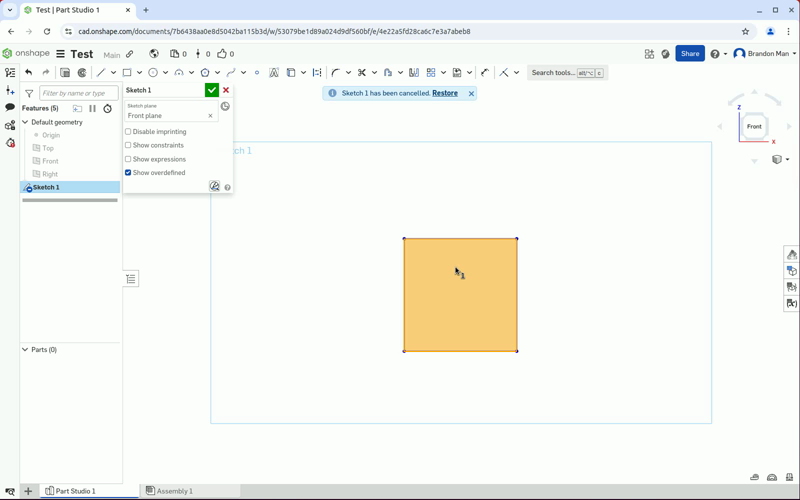
mouse_move(73, 352)
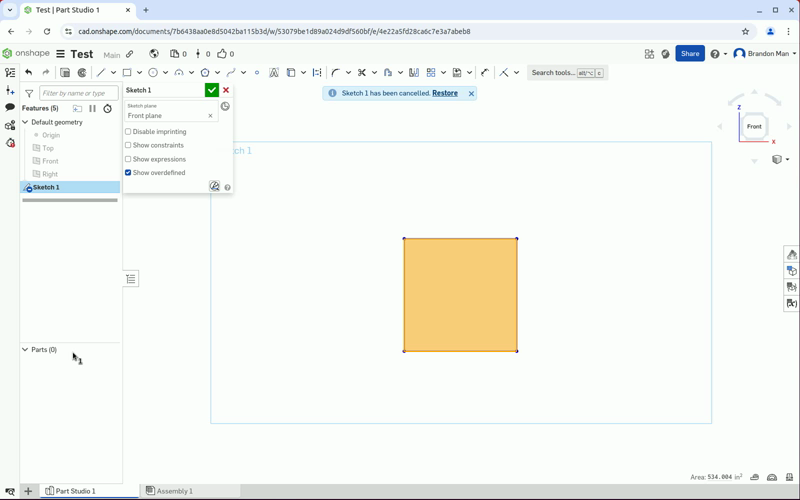
key(shift+y)
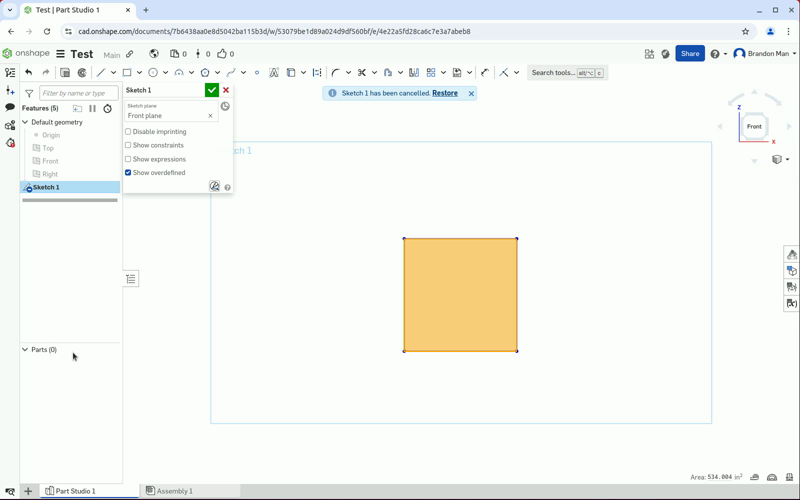
key(shift+e)
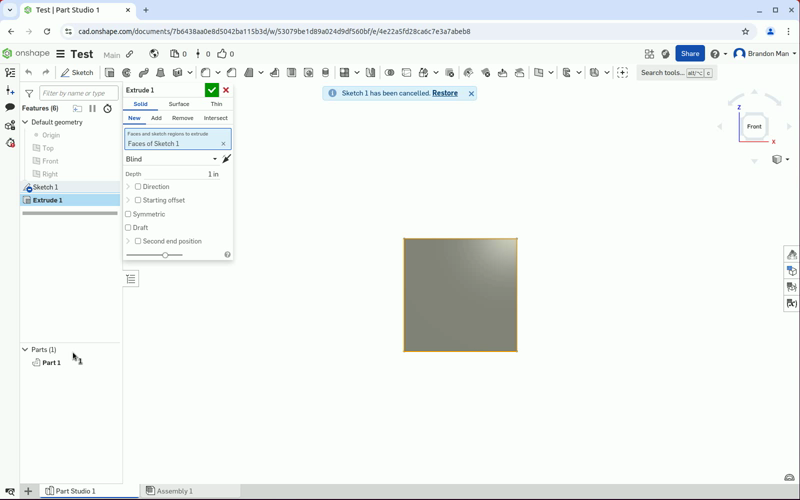
mouse_move(143, 106)
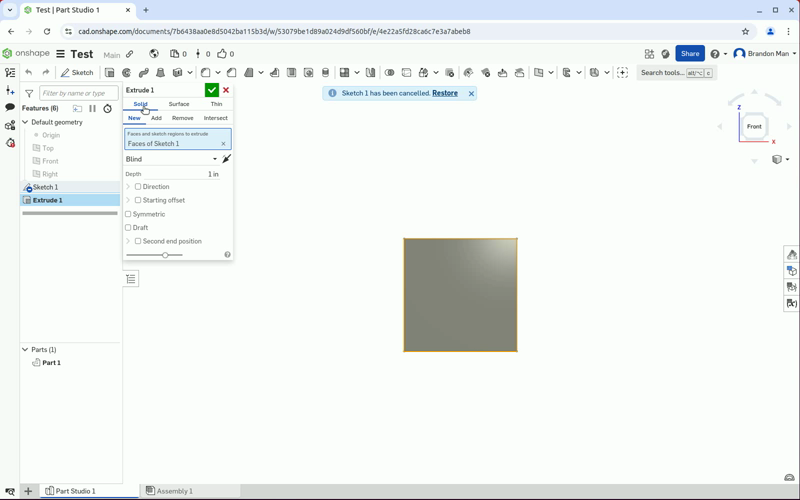
click(143, 106)
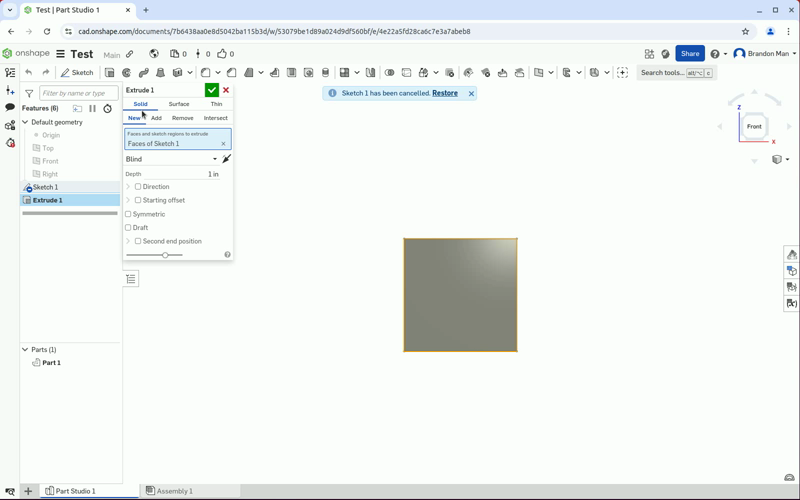
mouse_move(137, 120)
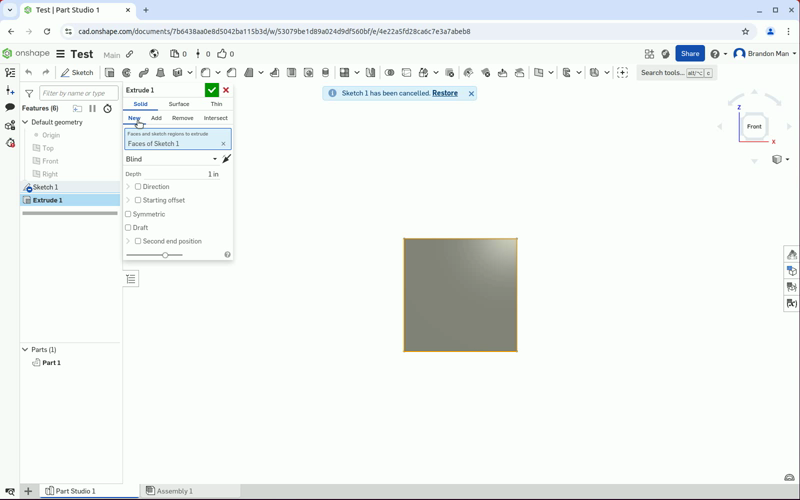
click(137, 120)
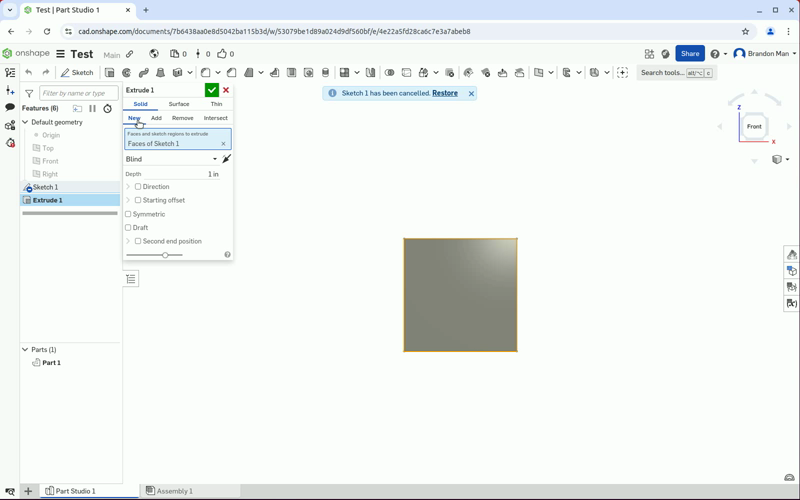
key(tab, 4)
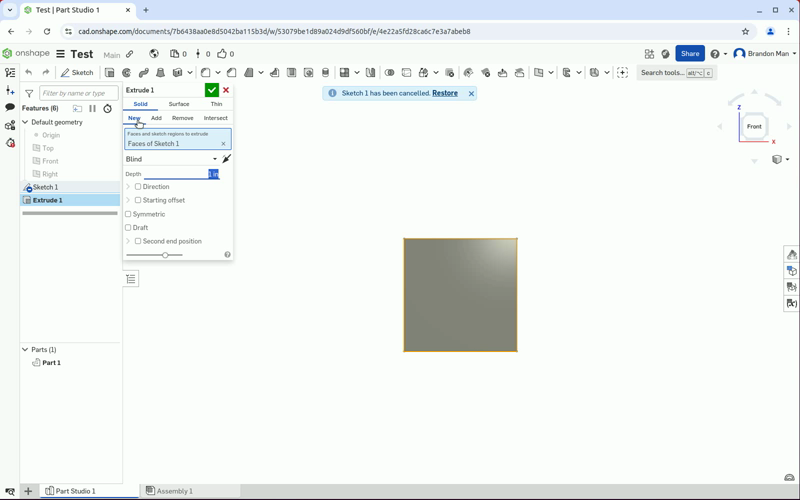
text(23.108)
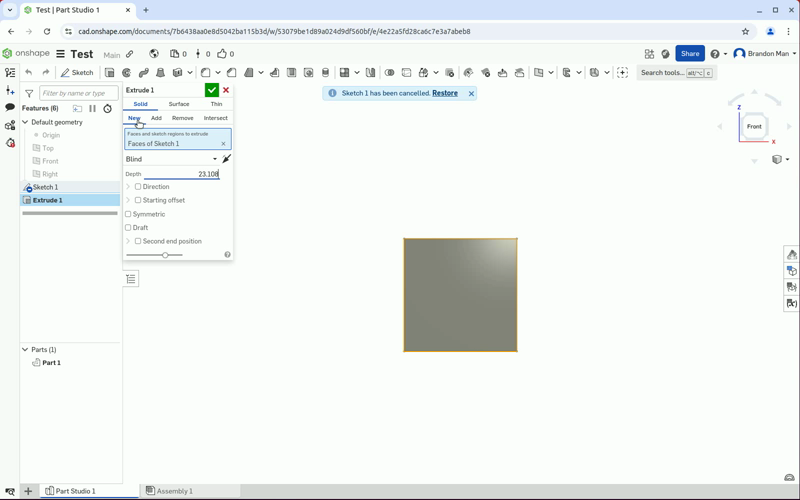
key(enter)
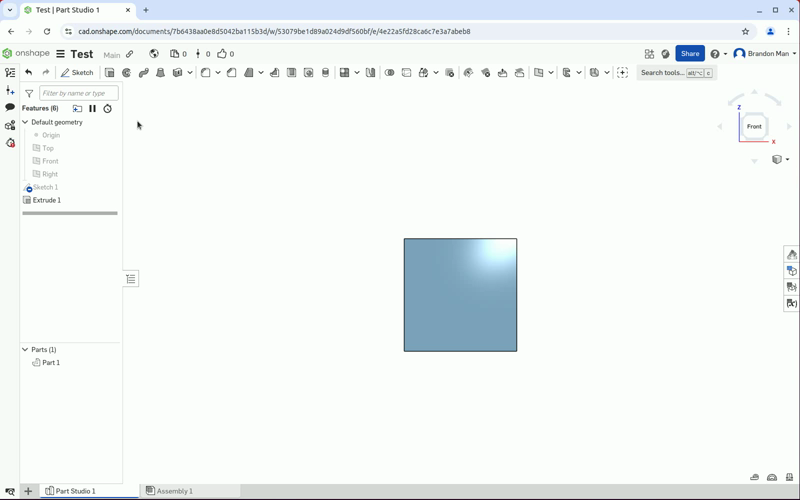
key(shift+h)
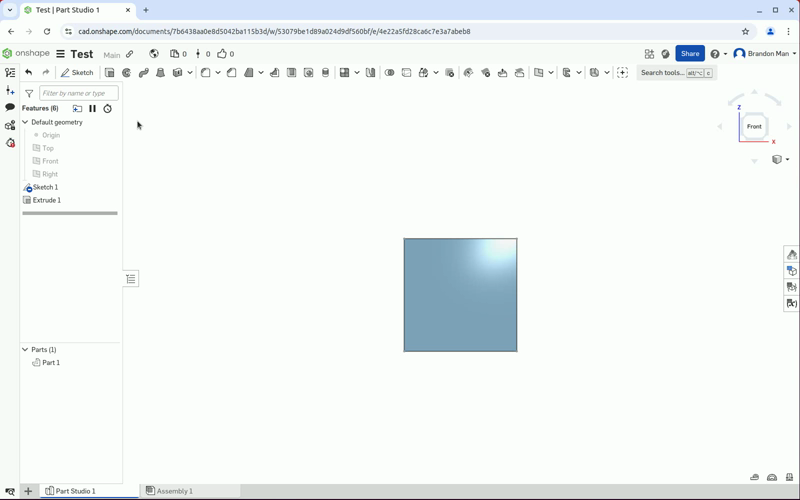
key(shift+h)
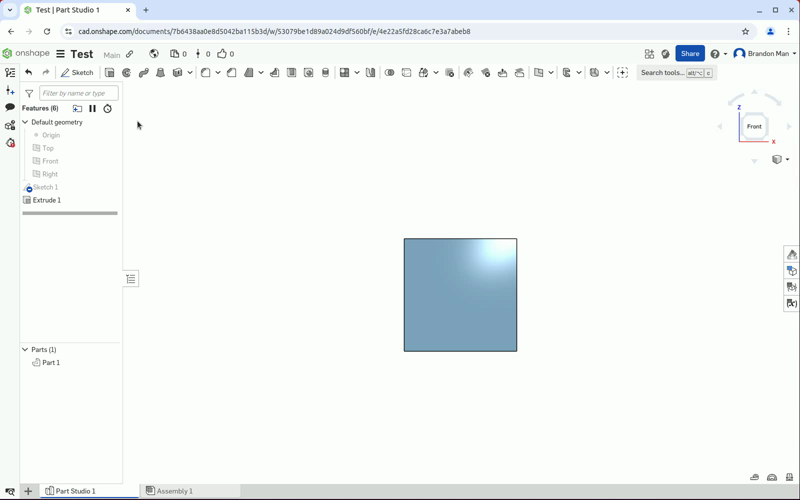
mouse_move(73, 189)
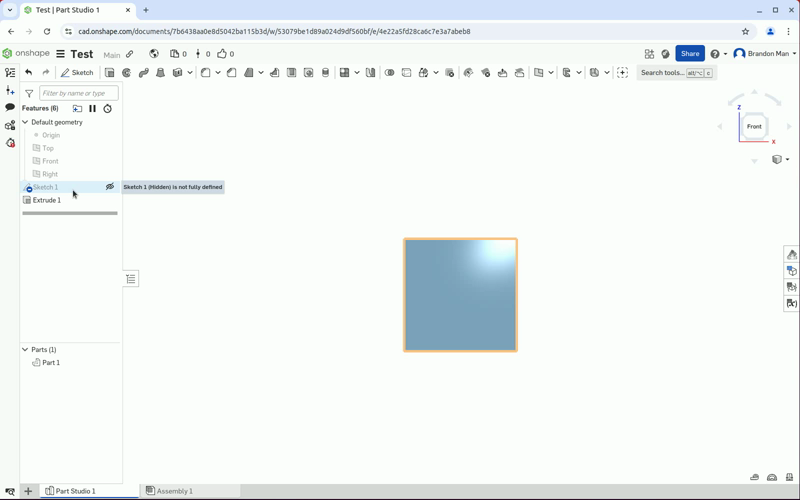
click(73, 189)
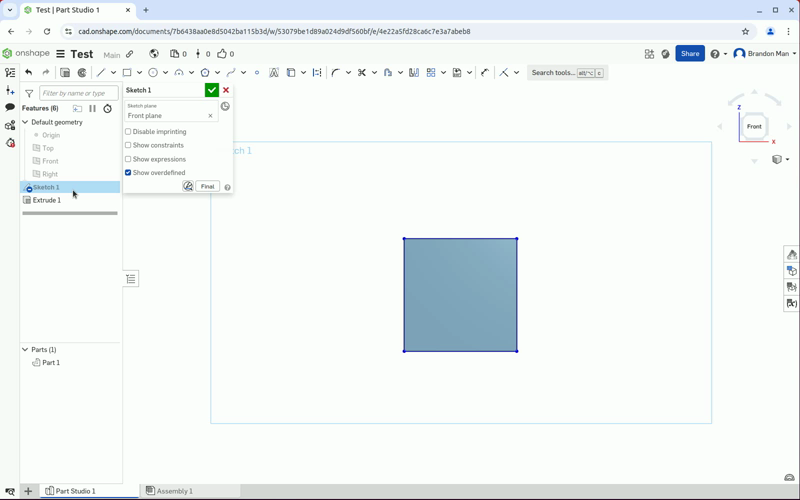
mouse_move(229, 92)
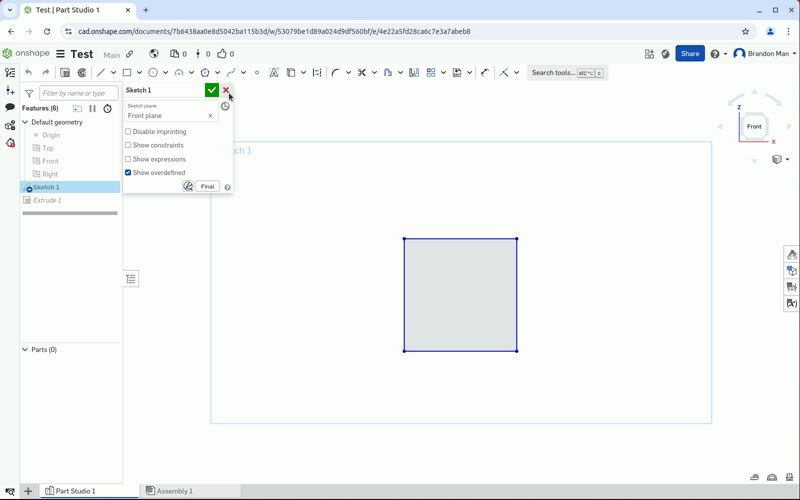
click(229, 92)
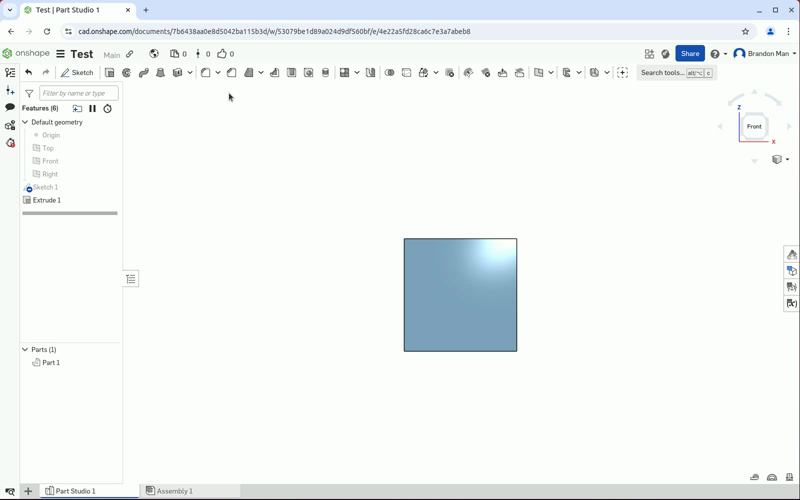
mouse_move(541, 75)
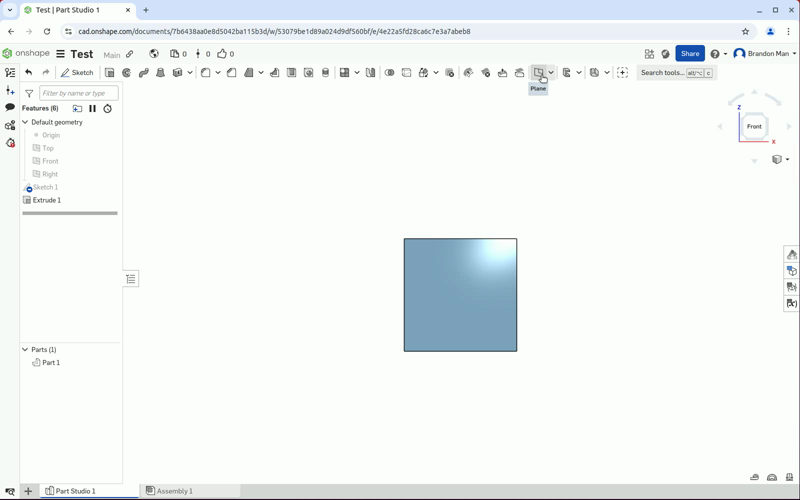
click(541, 75)
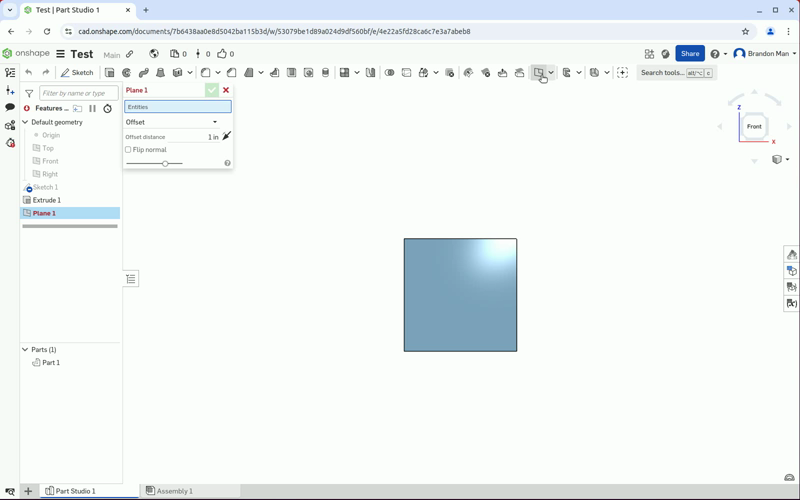
mouse_move(73, 163)
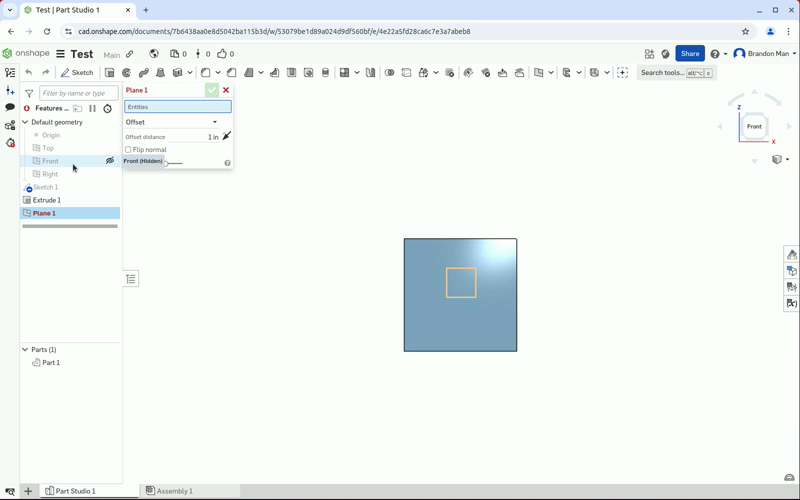
click(73, 163)
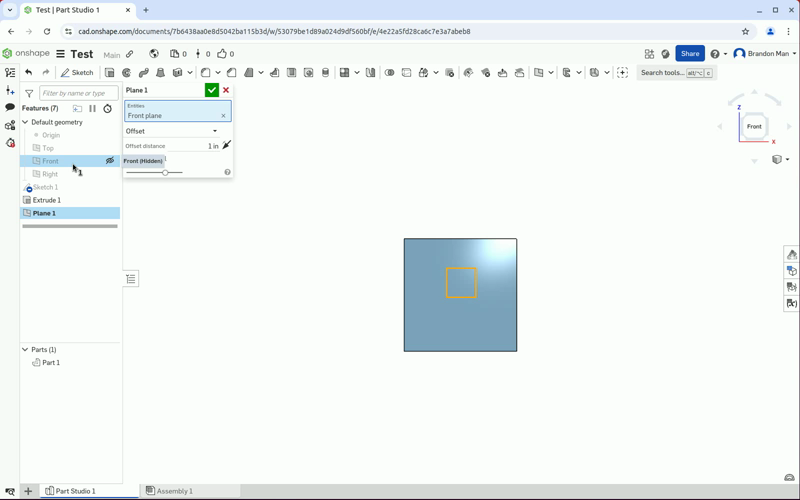
key(tab, 2)
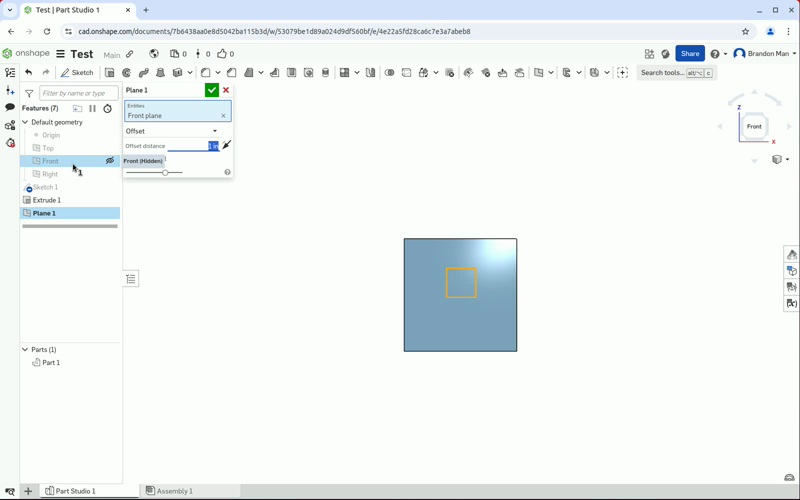
text(23.108)
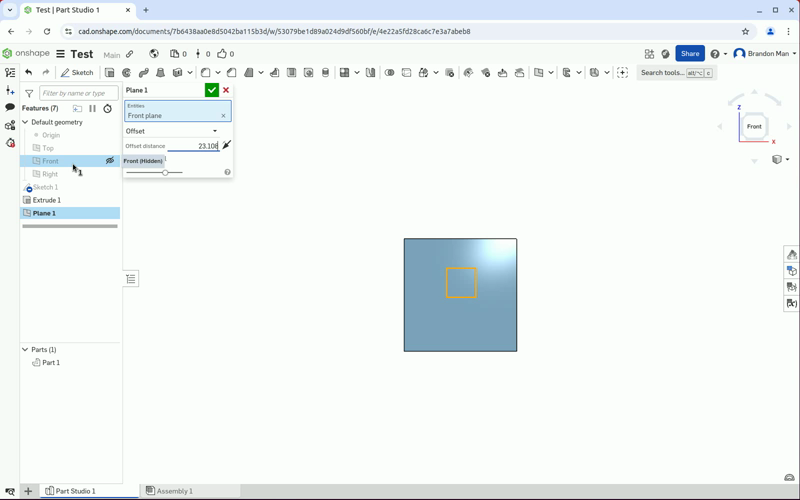
key(enter, 2)
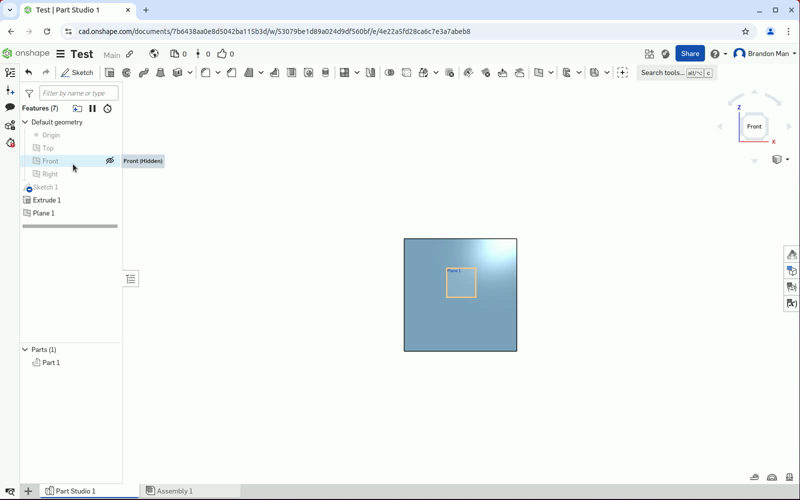
key(shift+s)
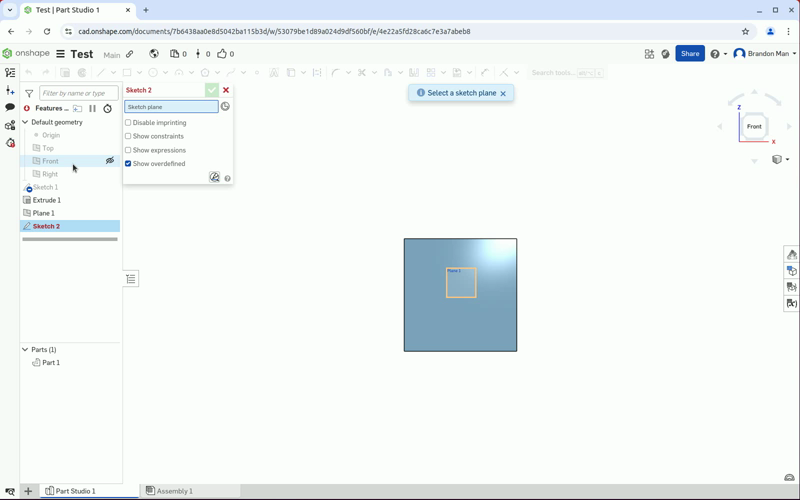
mouse_move(73, 215)
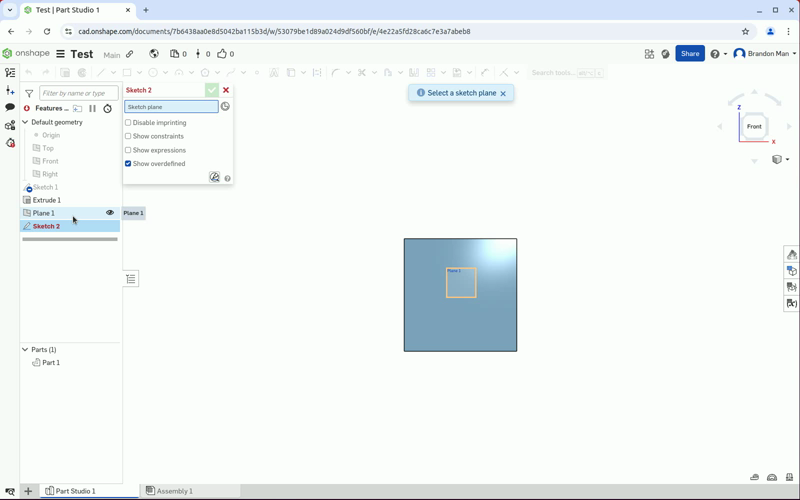
click(73, 215)
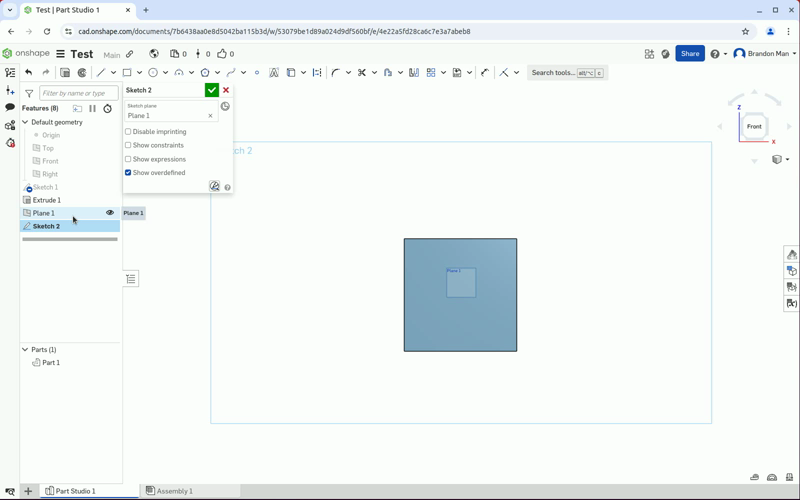
mouse_move(73, 352)
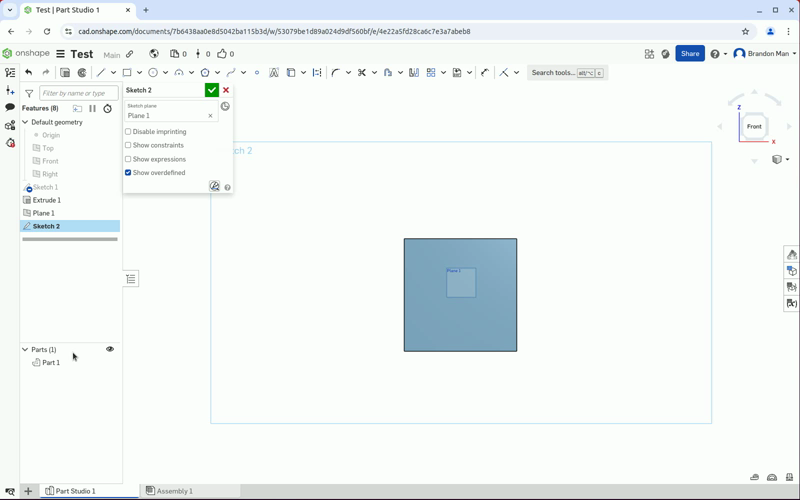
key(y)
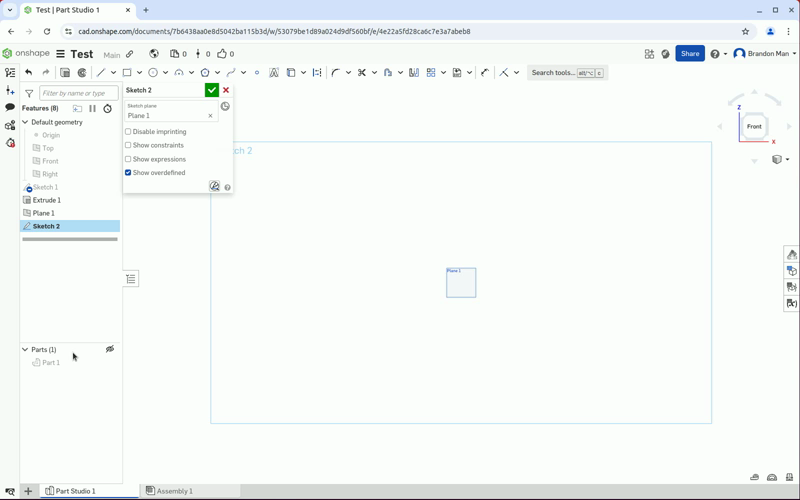
key(c)
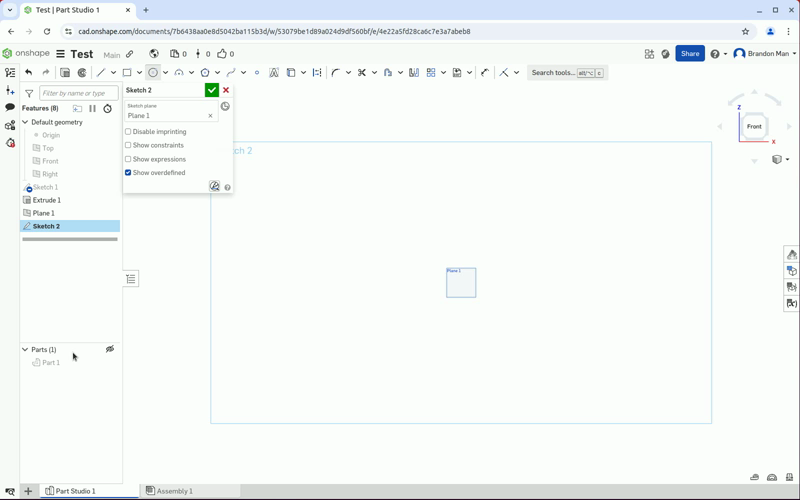
key_down(shift)
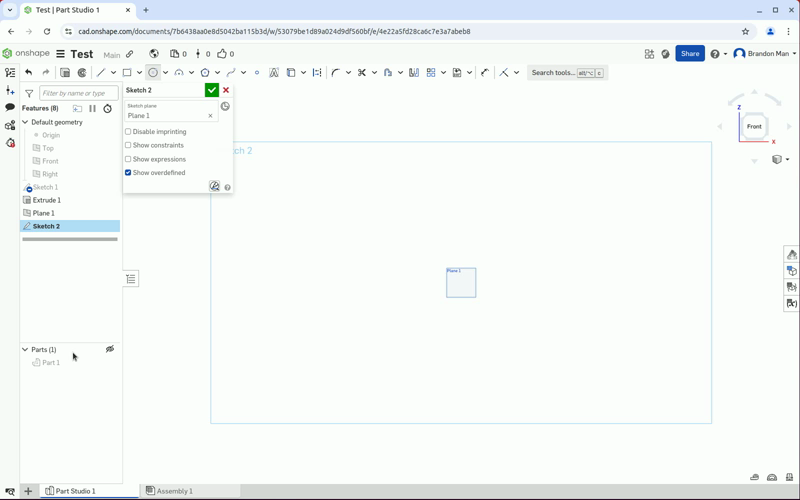
mouse_move(461, 305)
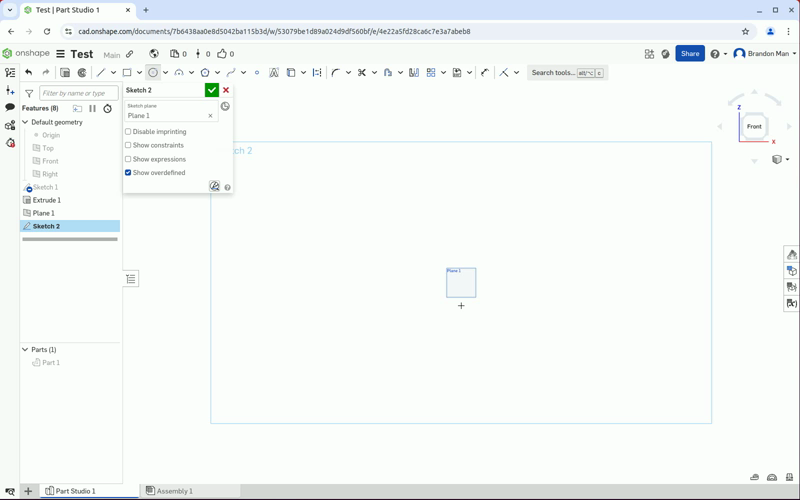
click(461, 305)
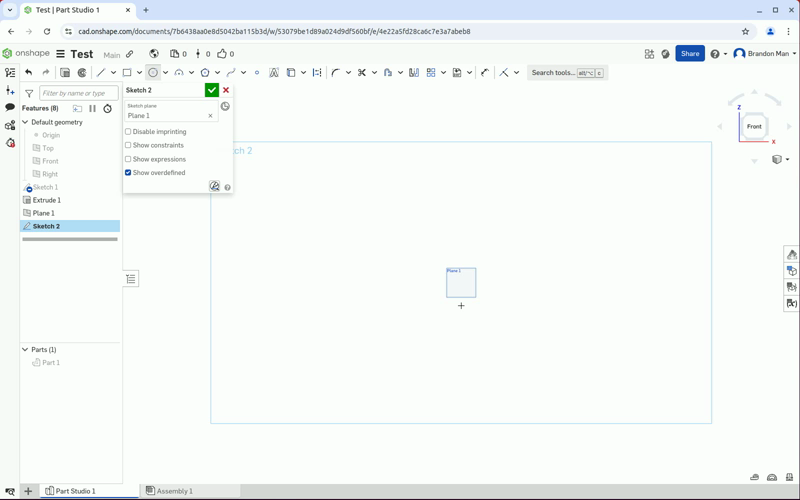
key_up(shift)
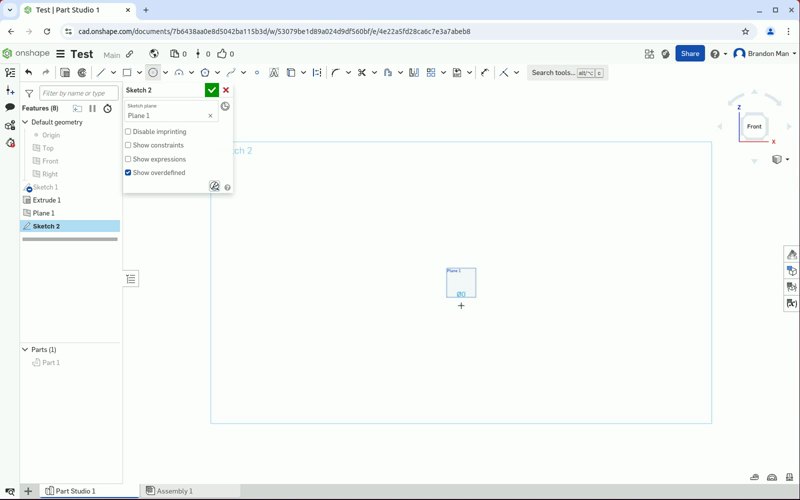
mouse_move(478, 305)
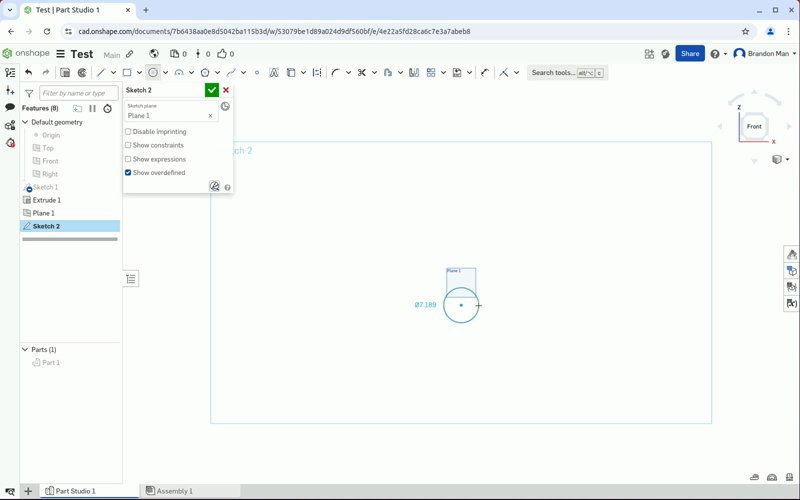
click(478, 305)
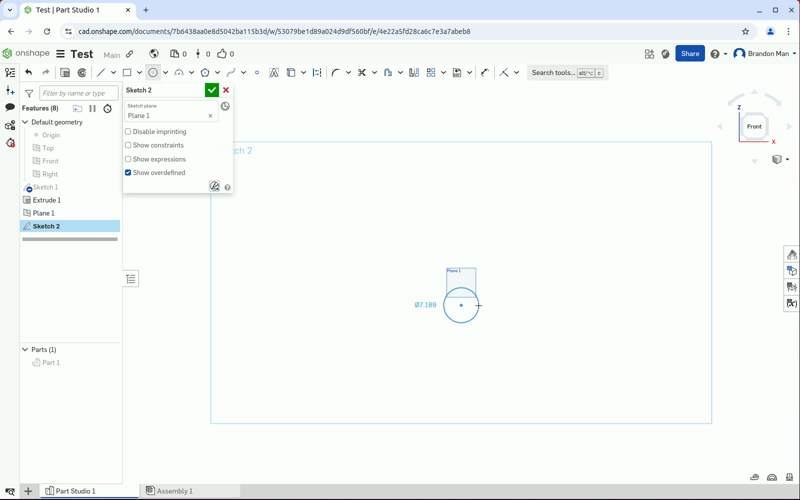
key(esc)
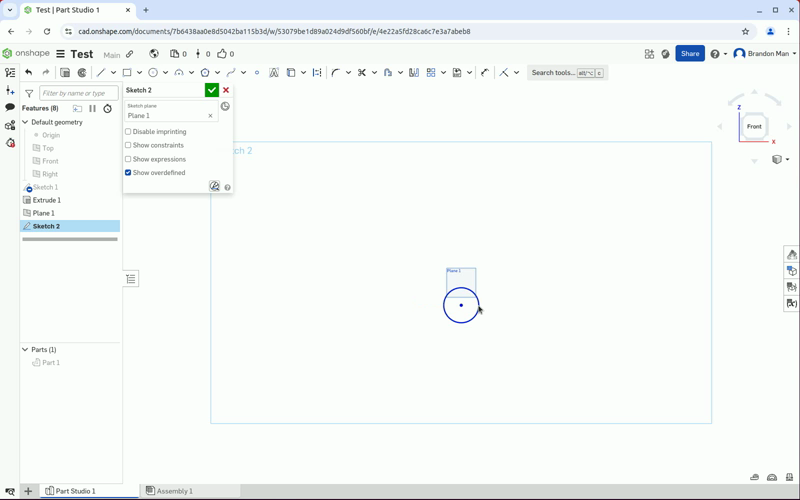
mouse_move(468, 291)
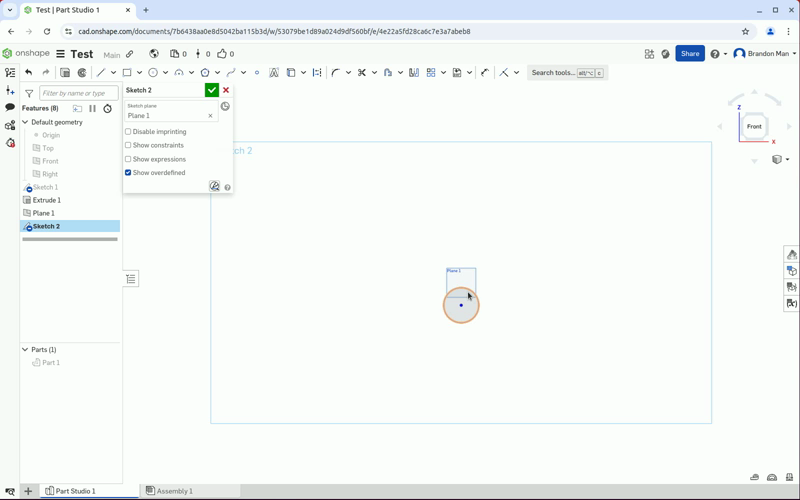
scroll(6)
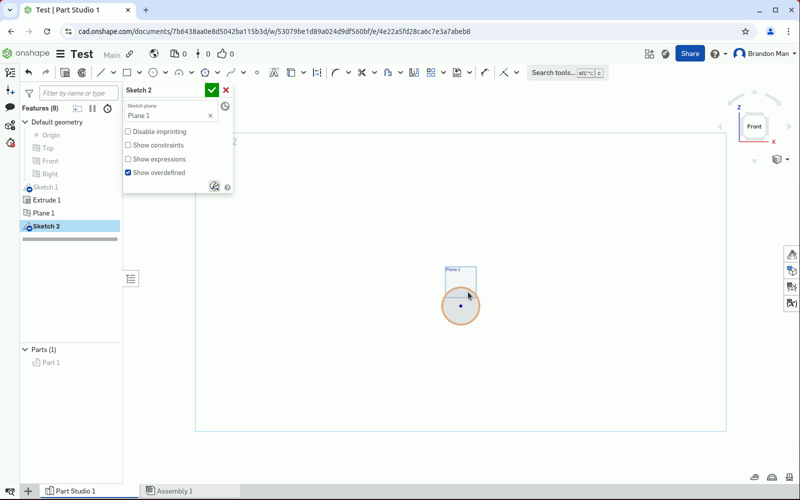
scroll(6)
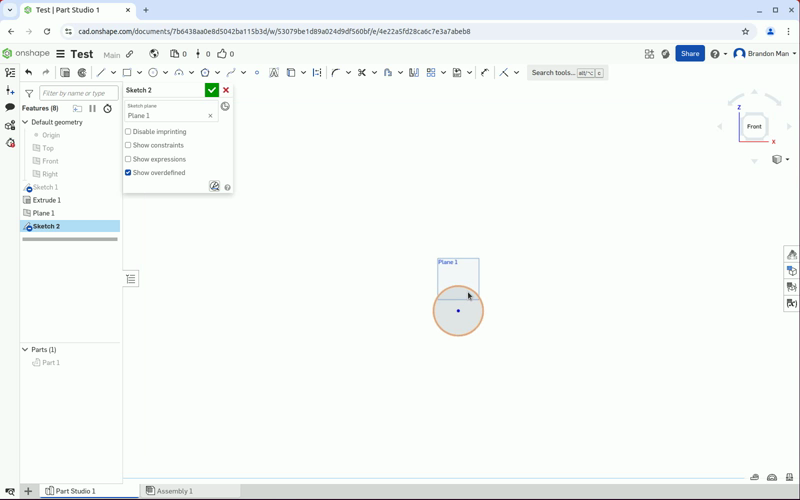
scroll(6)
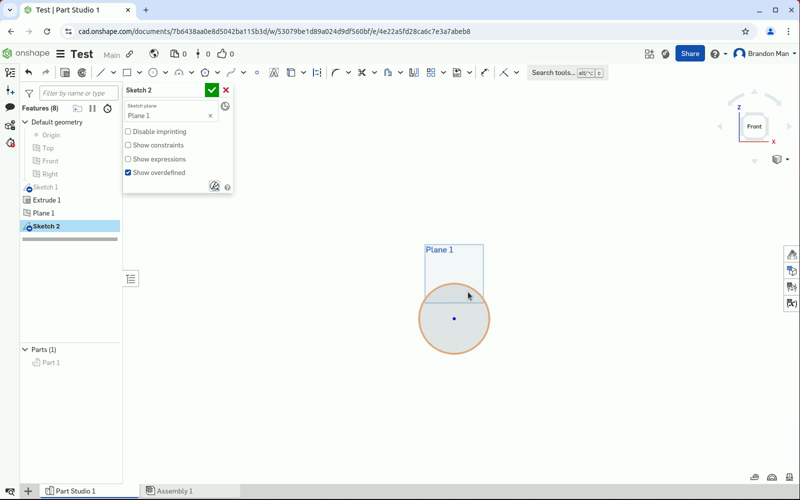
scroll(6)
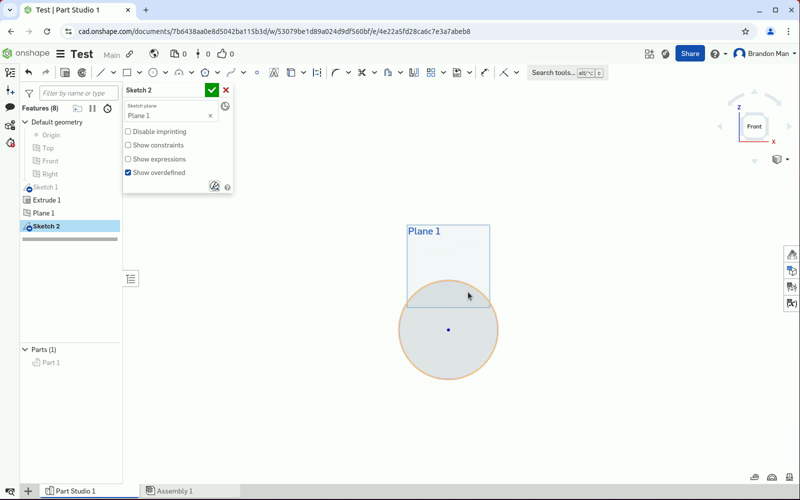
scroll(6)
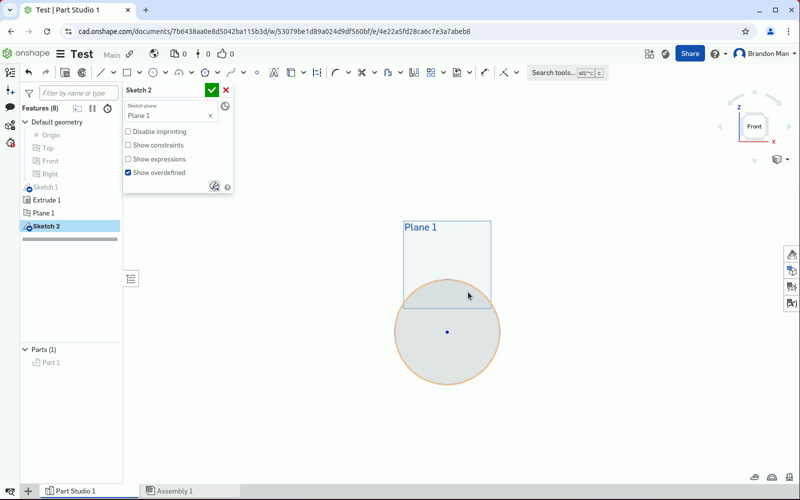
scroll(6)
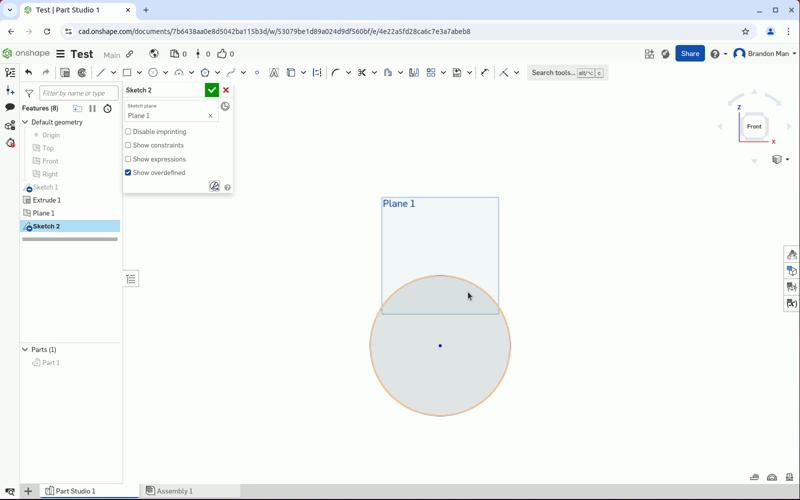
scroll(6)
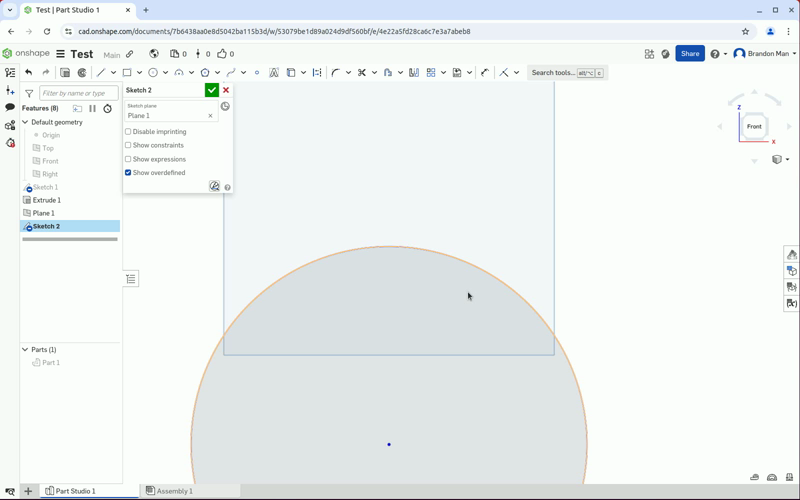
click(468, 291)
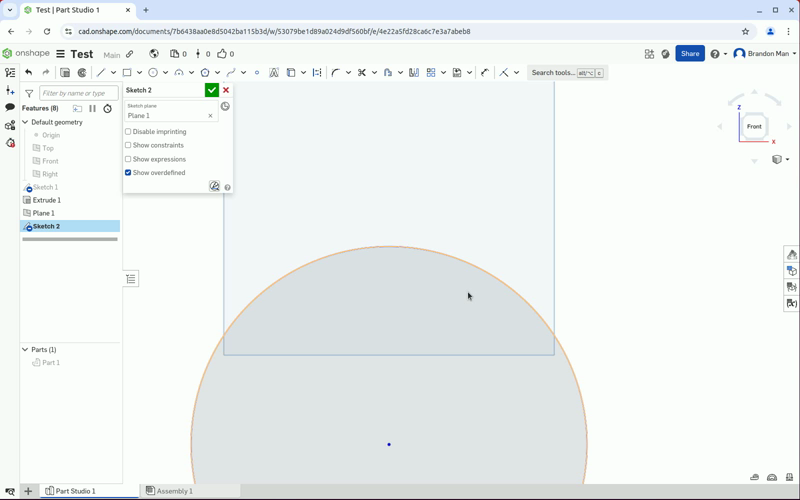
scroll(-6)
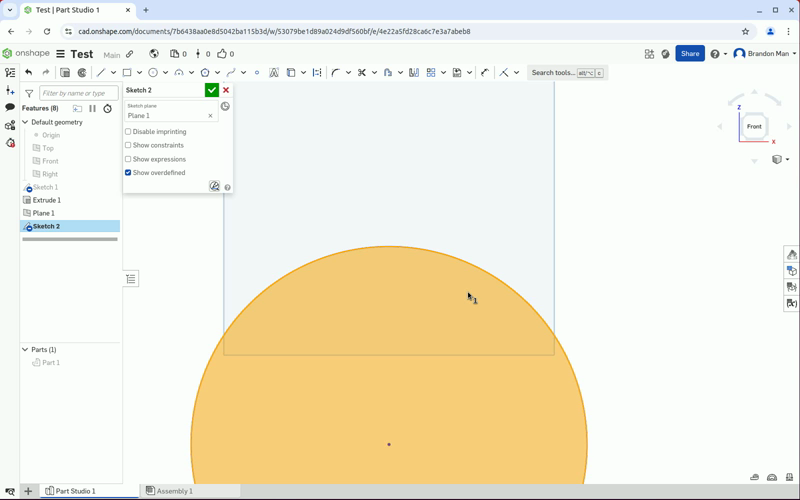
scroll(-6)
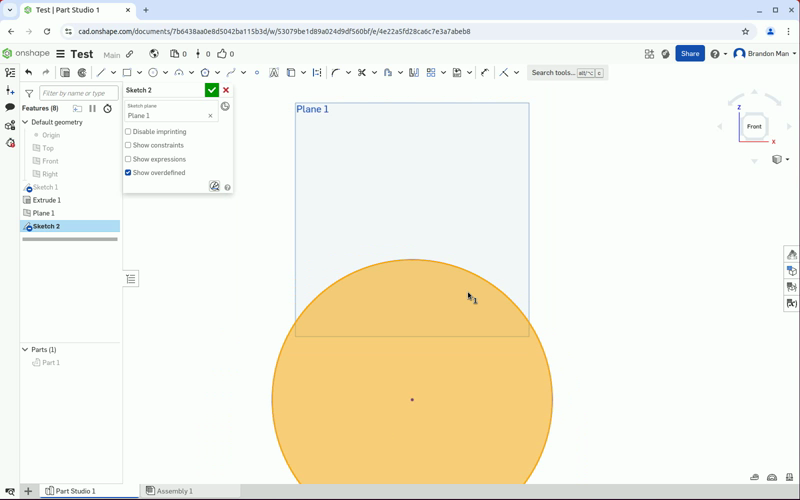
scroll(-6)
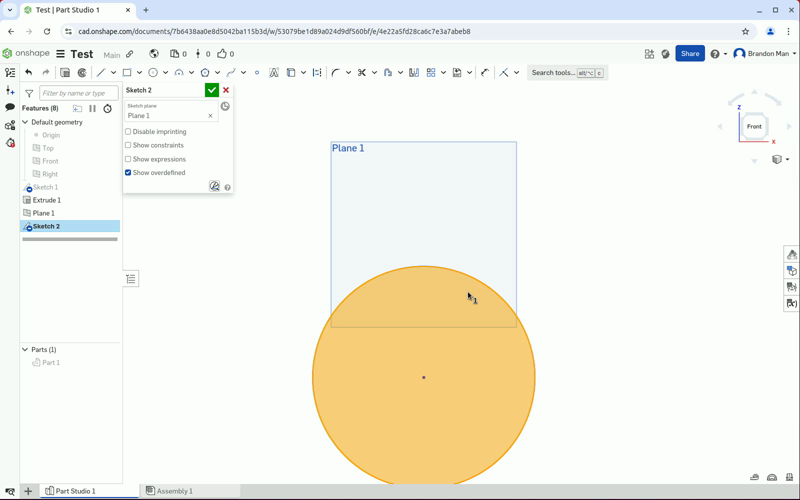
scroll(-6)
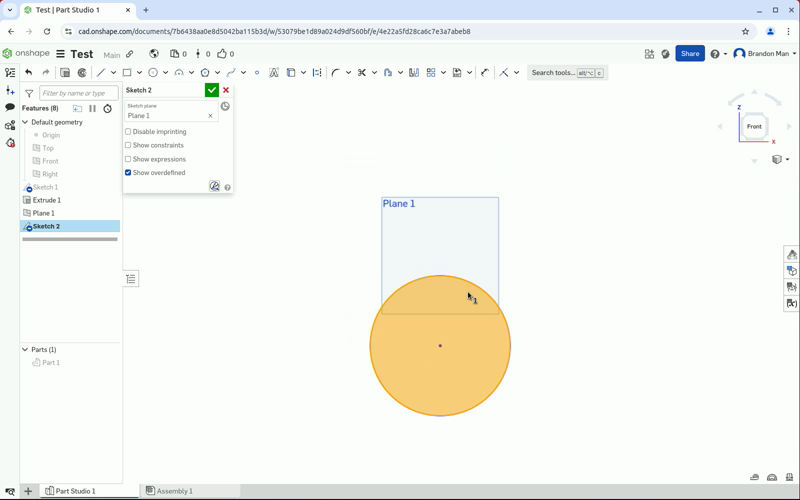
scroll(-6)
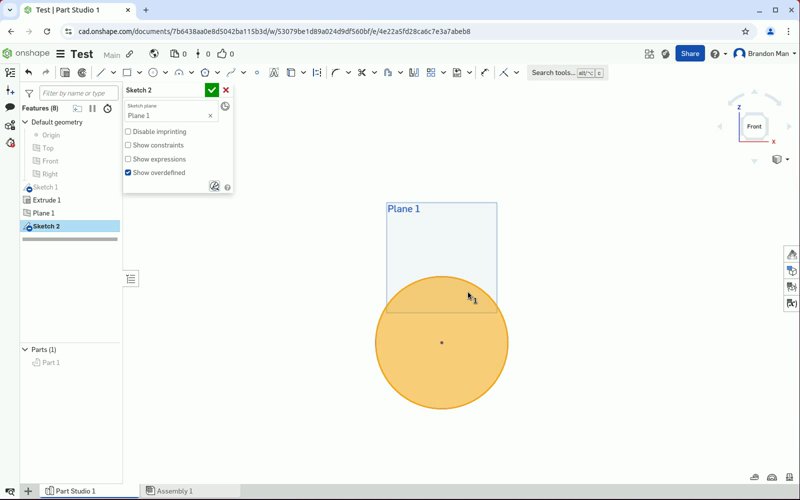
scroll(-6)
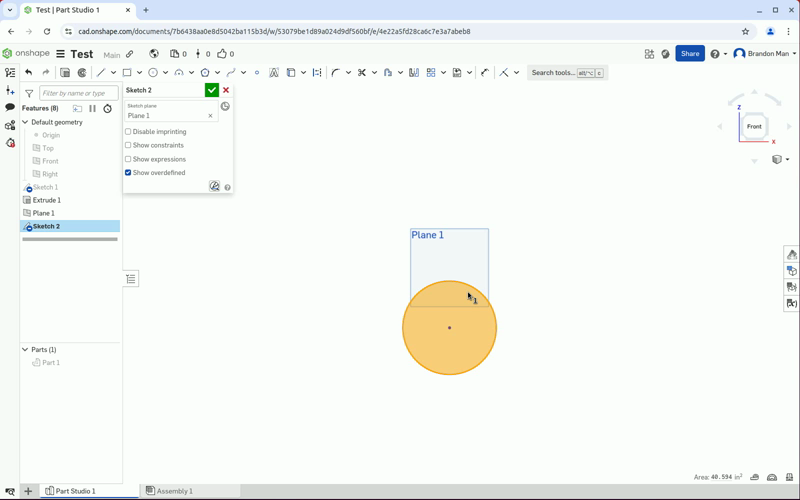
scroll(-6)
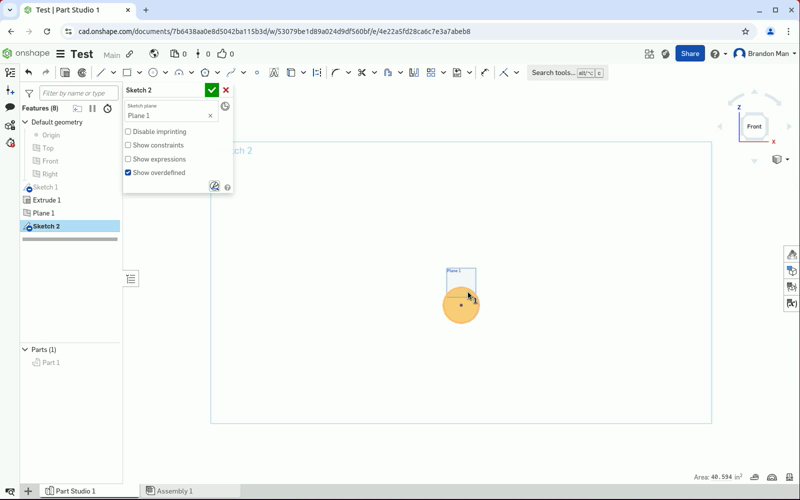
mouse_move(73, 352)
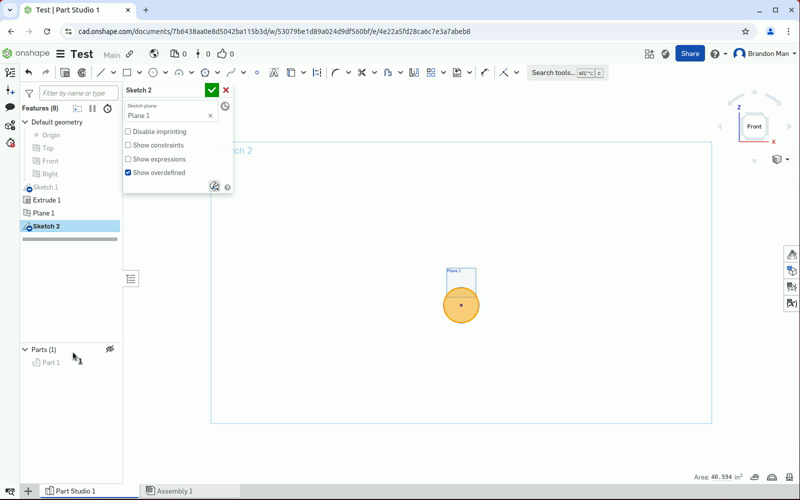
key(shift+y)
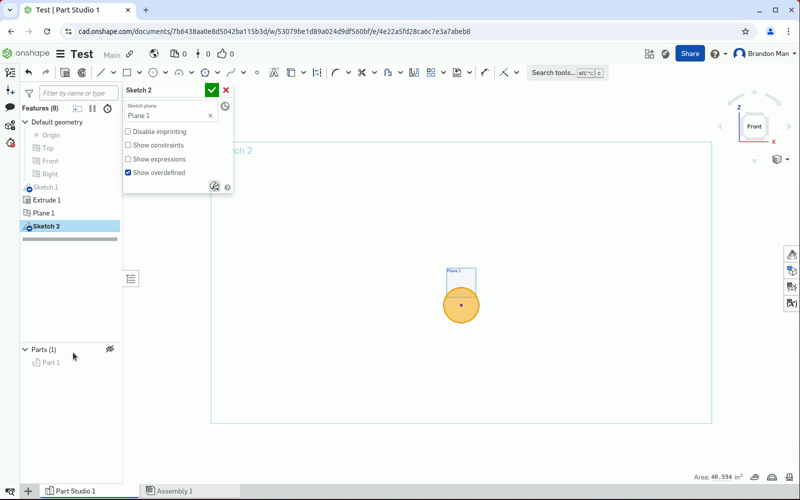
key(shift+e)
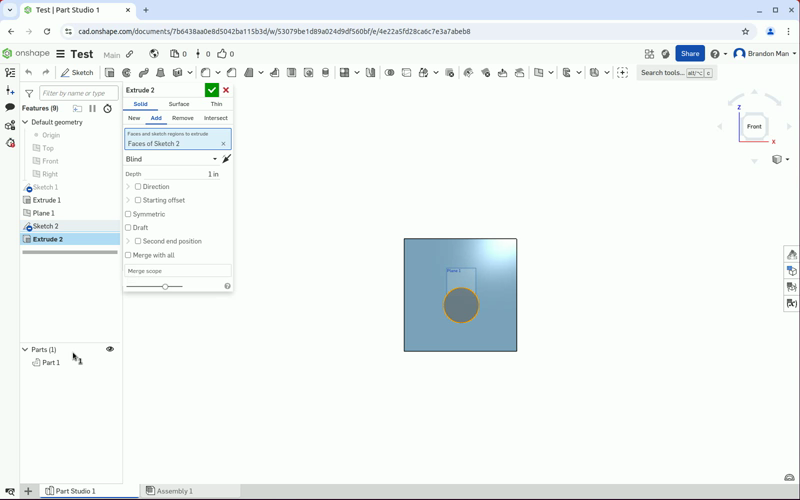
mouse_move(143, 106)
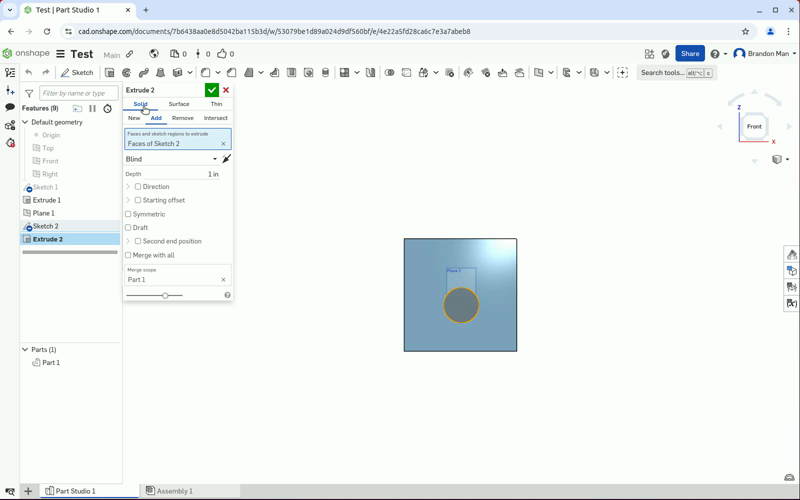
click(143, 106)
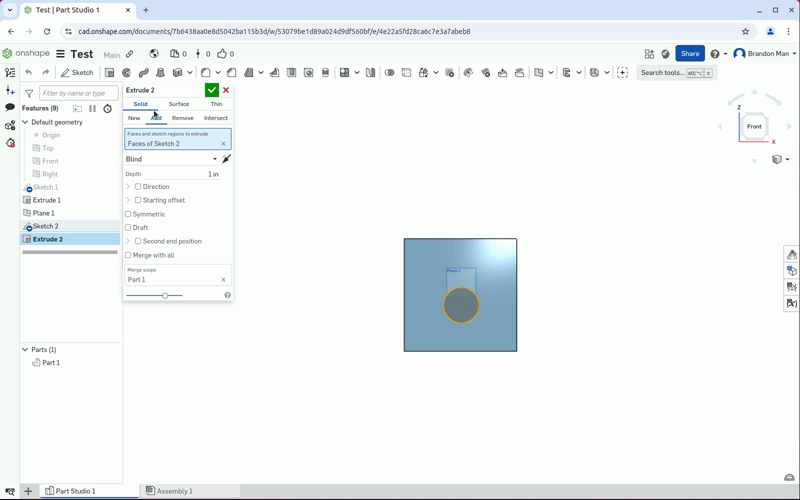
mouse_move(186, 120)
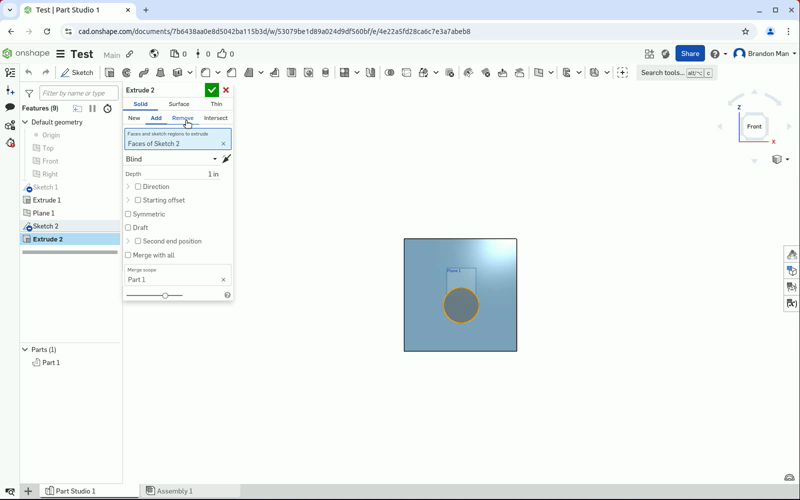
click(186, 120)
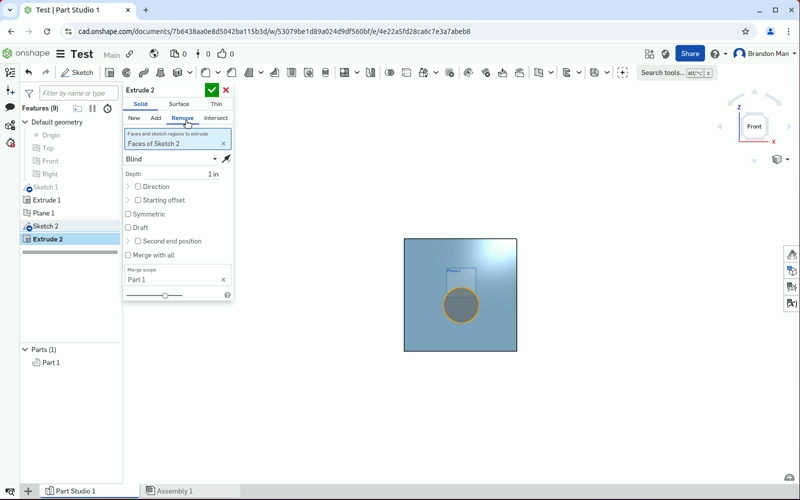
key(tab, 4)
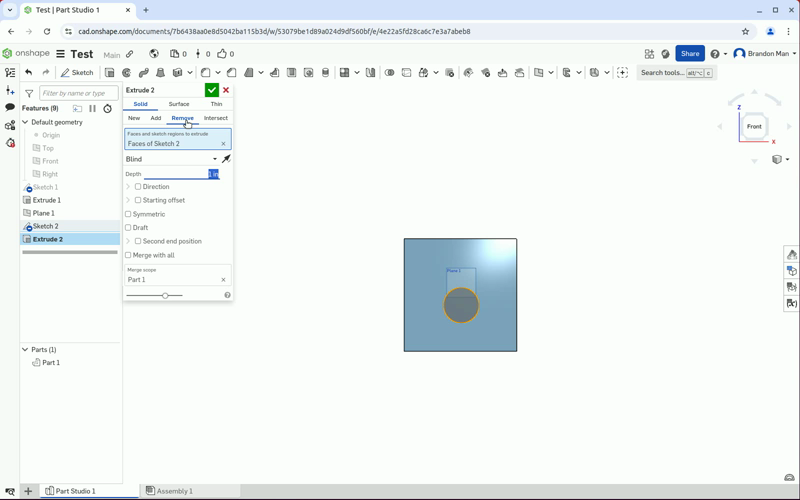
text(23.108)
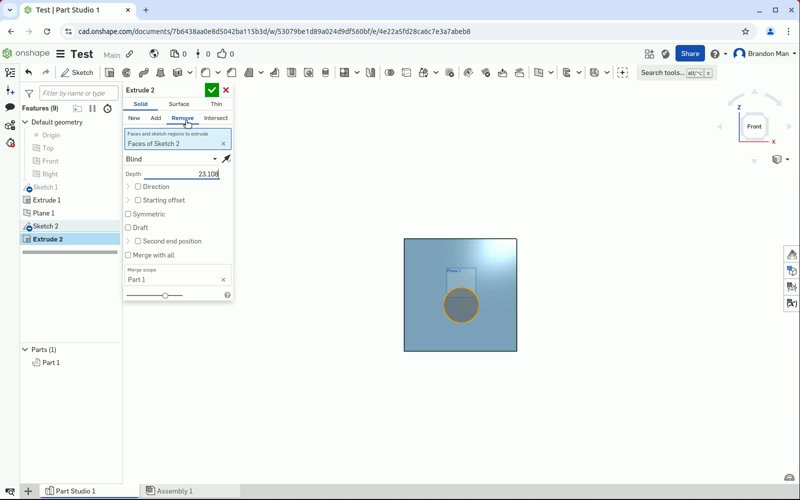
key(tab, 6)
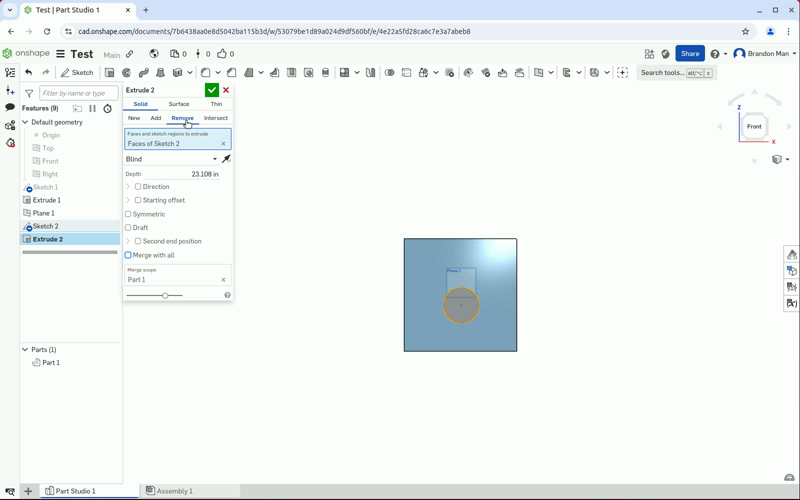
key(space)
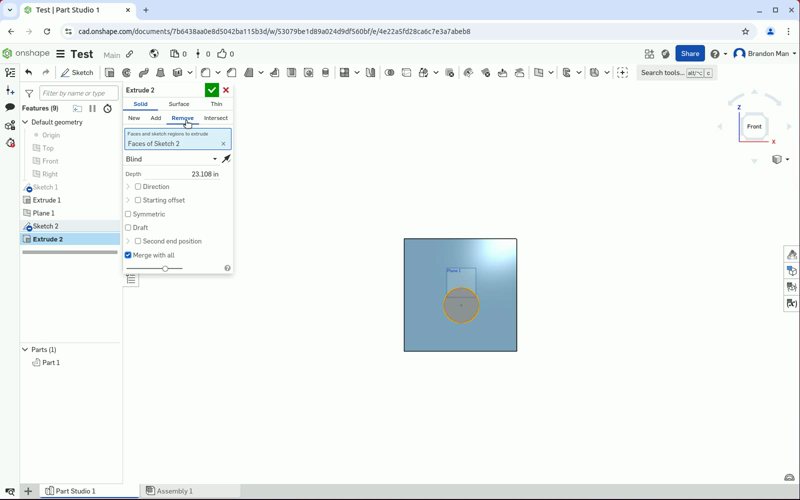
key(enter)
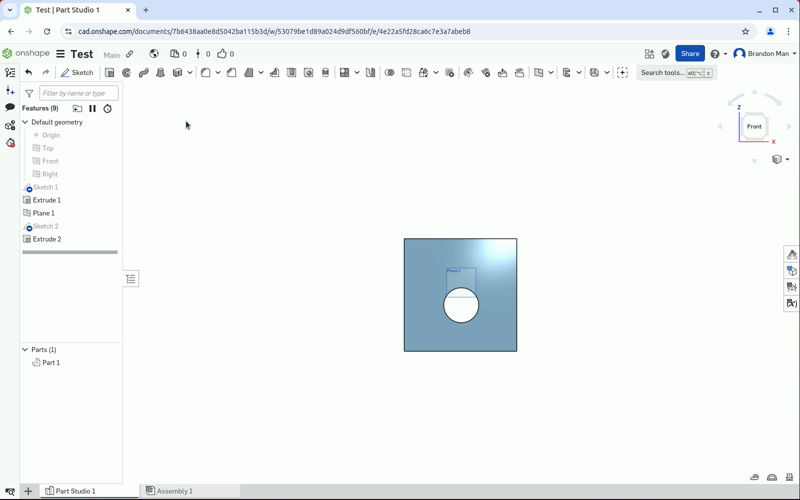
key(shift+h)
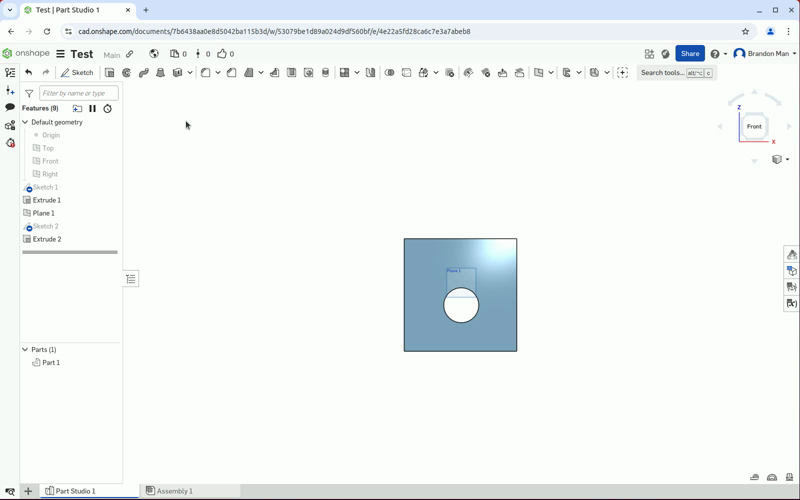
key(shift+h)
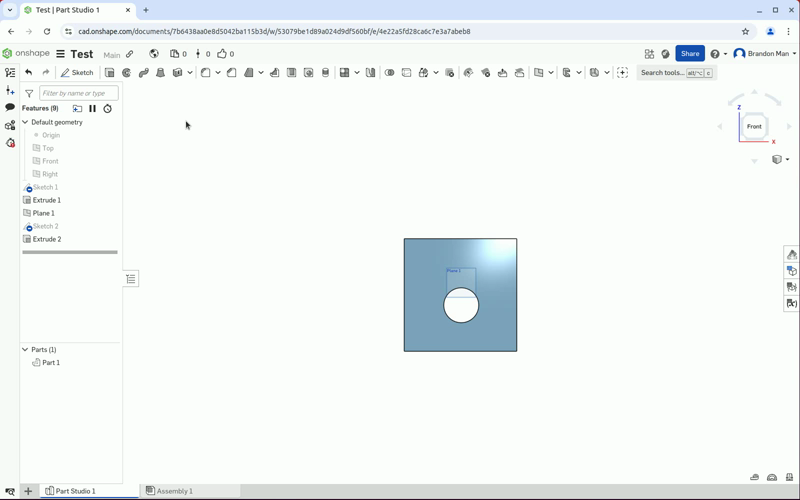
mouse_move(73, 189)
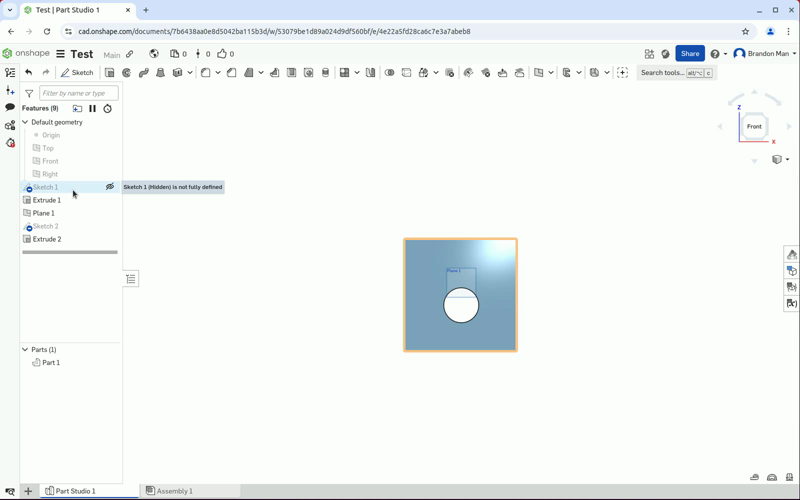
click(73, 189)
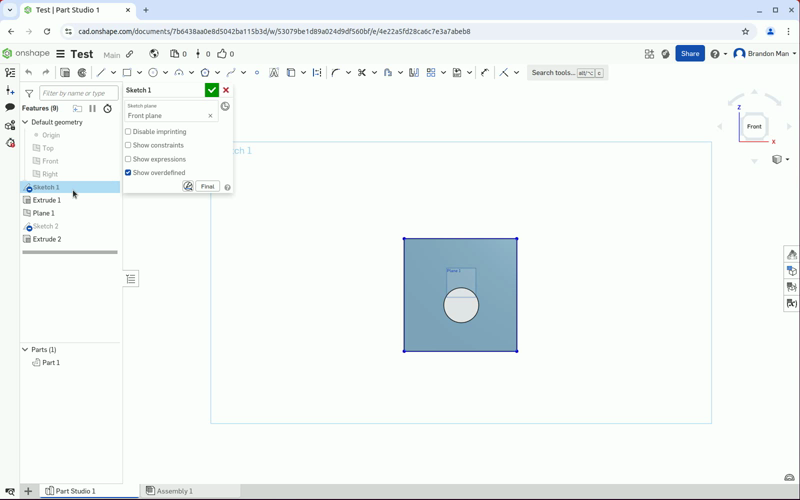
mouse_move(229, 92)
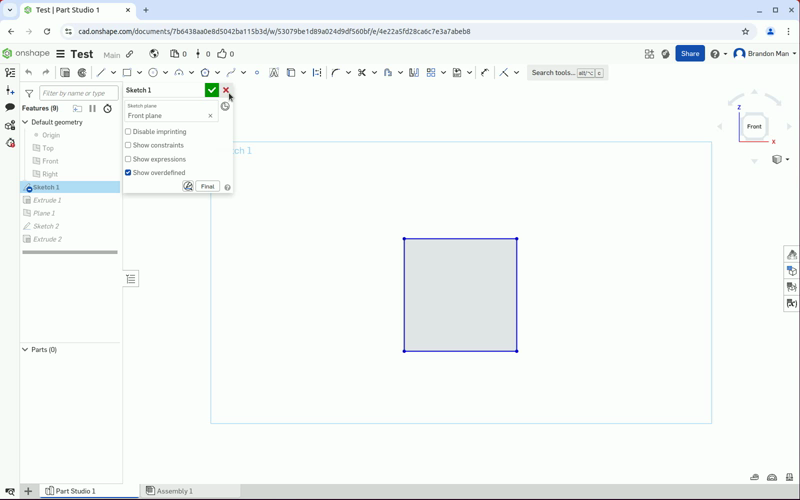
click(229, 92)
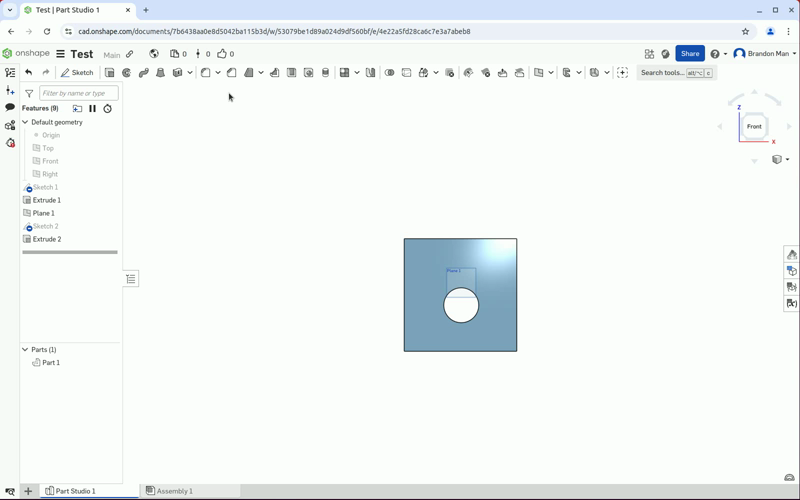
mouse_move(73, 352)
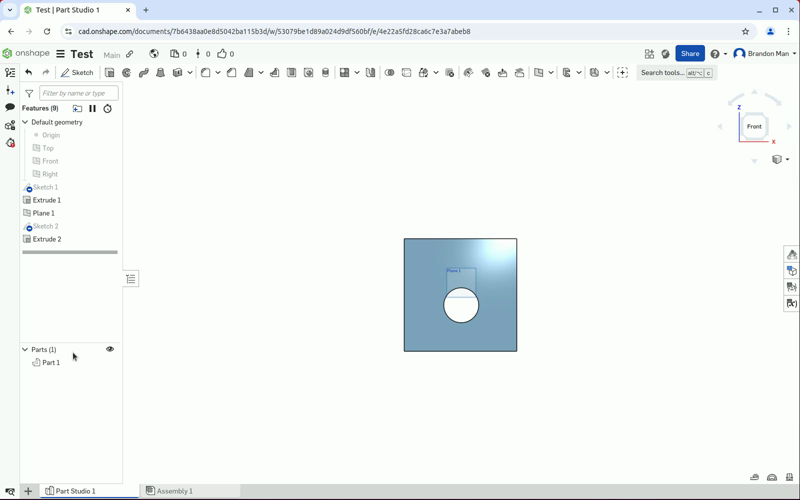
key(y)
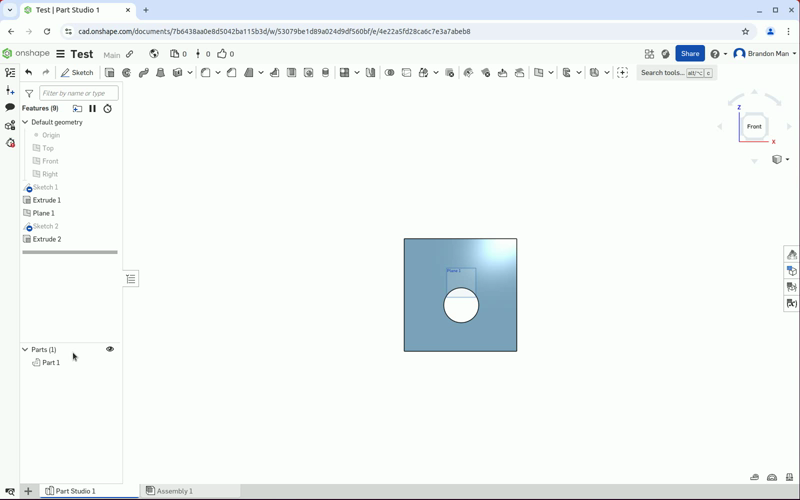
key(shift+p)
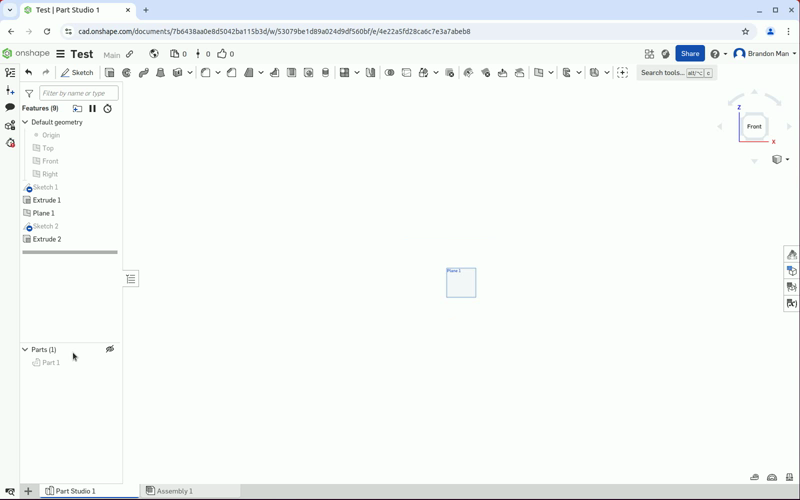
key(space)
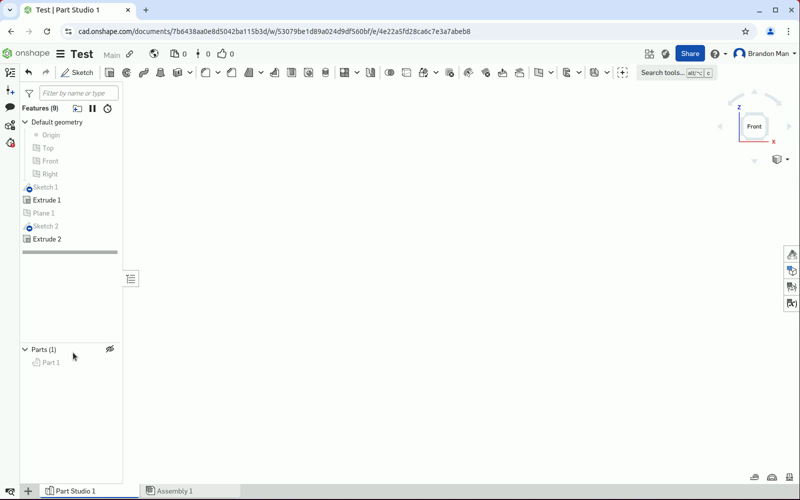
key_down(shift)
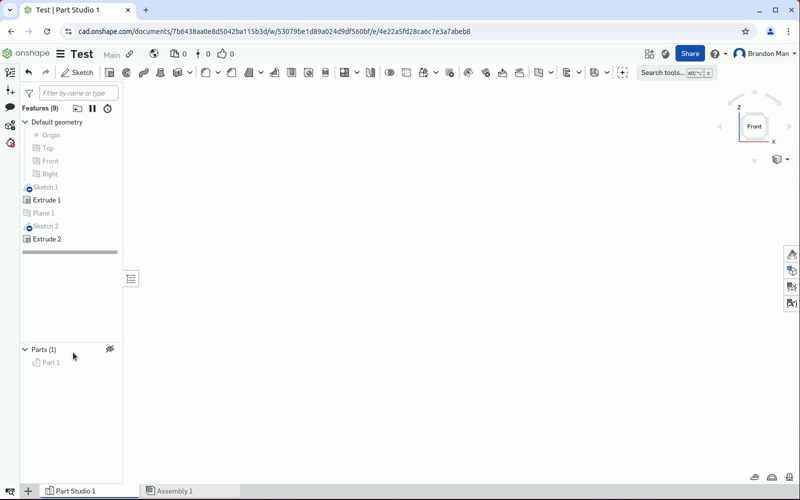
key(down)
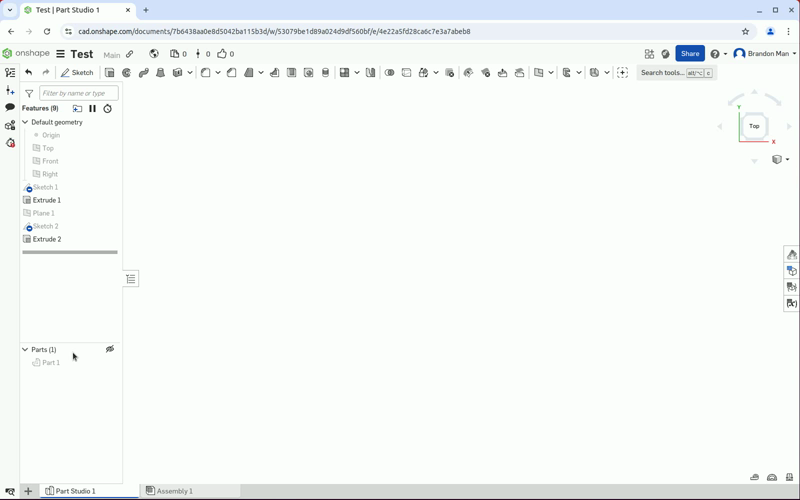
key_up(shift)
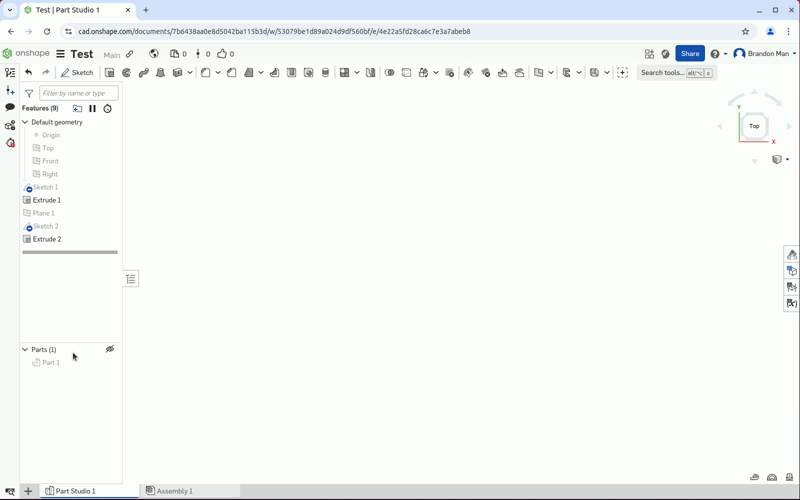
mouse_move(73, 352)
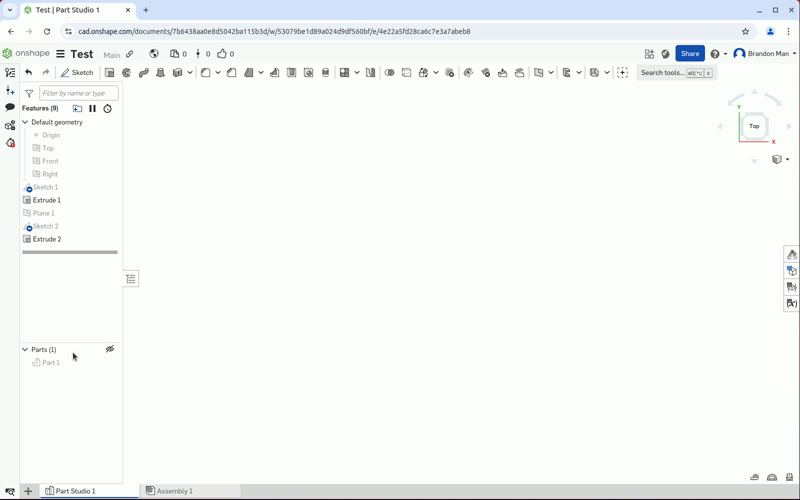
key(shift+y)
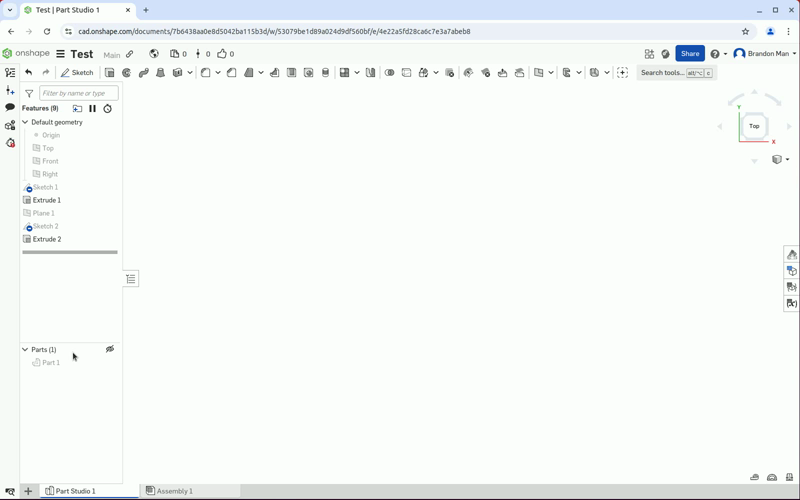
key(shift+s)
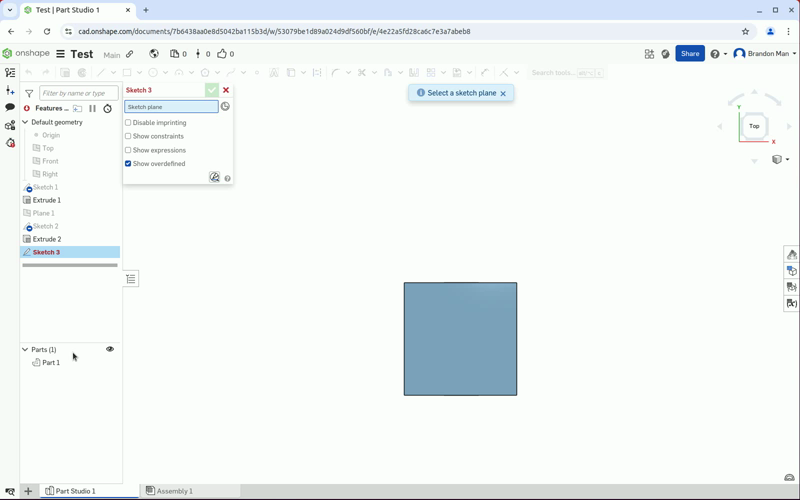
mouse_move(73, 150)
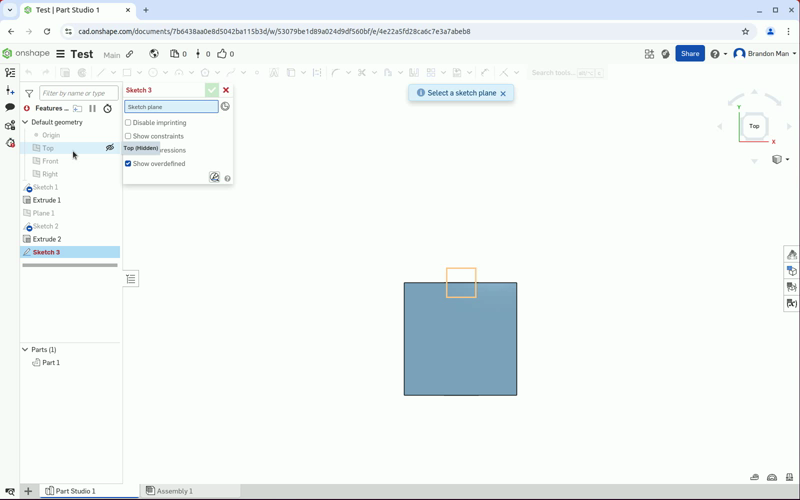
click(73, 150)
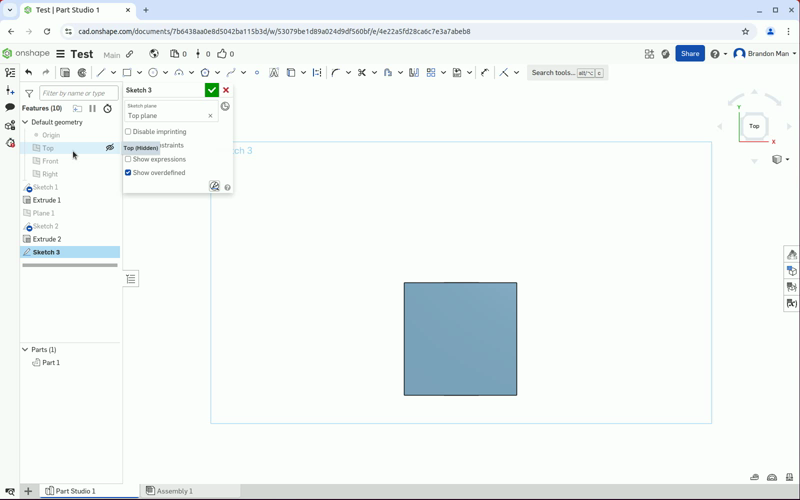
mouse_move(73, 352)
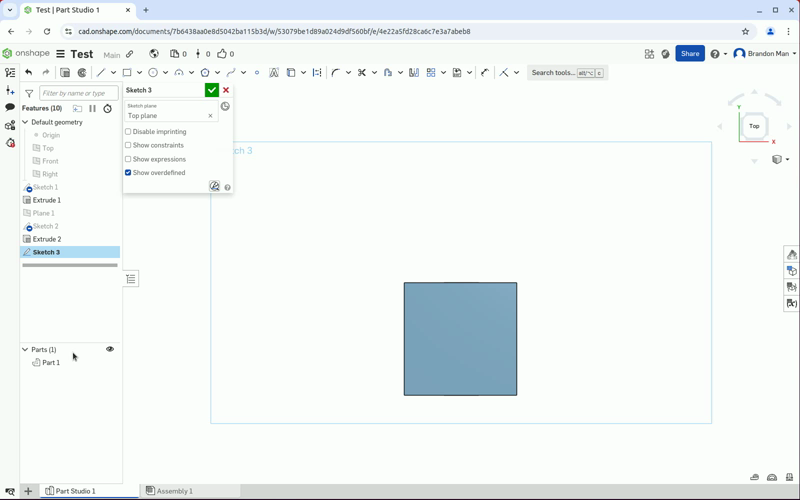
key(y)
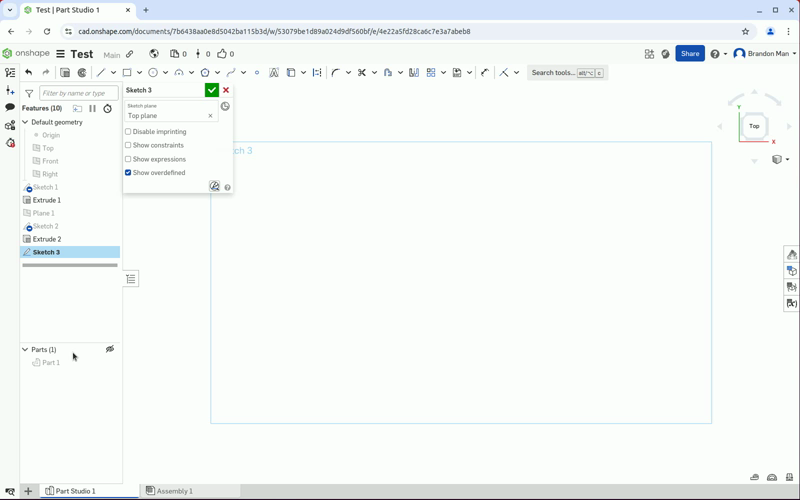
key(l)
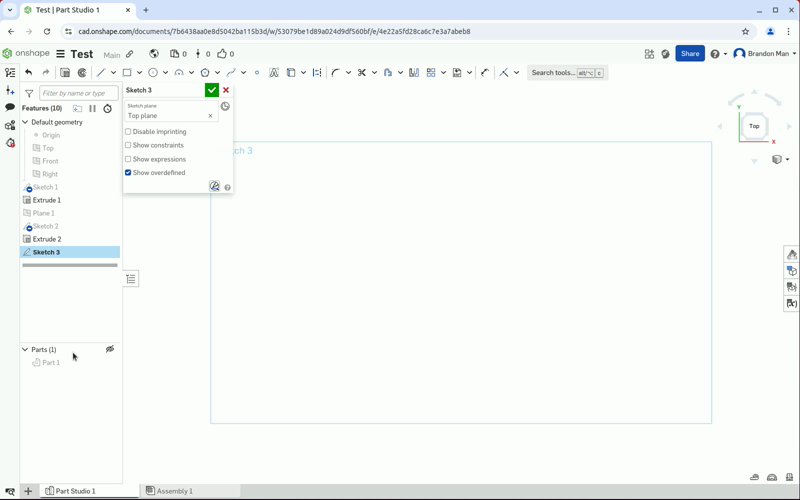
key_down(shift)
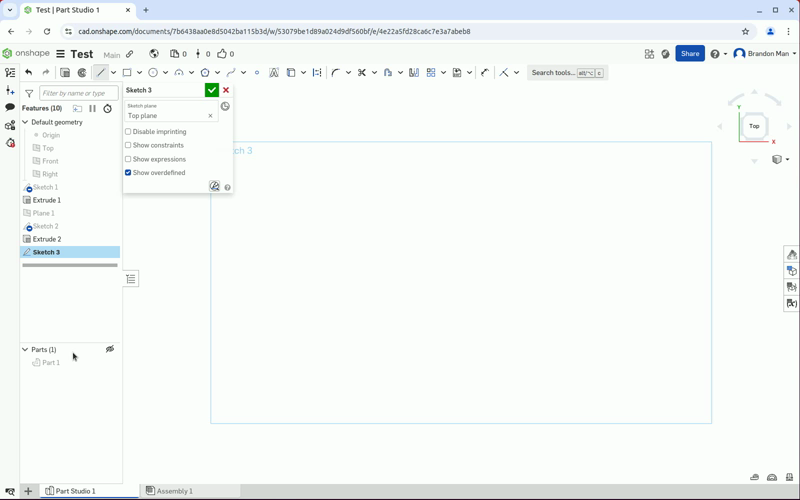
mouse_move(336, 165)
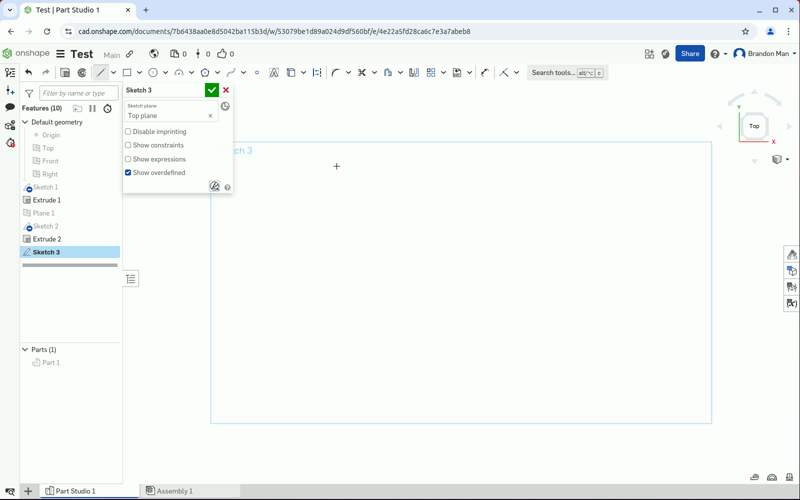
click(336, 165)
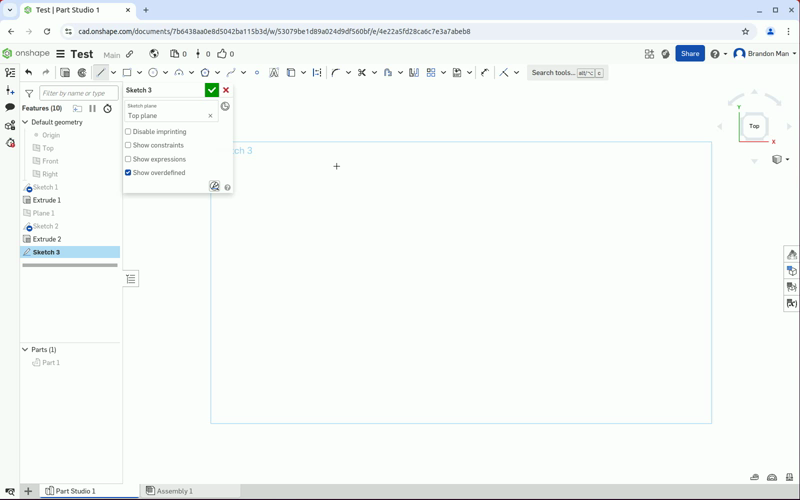
key_up(shift)
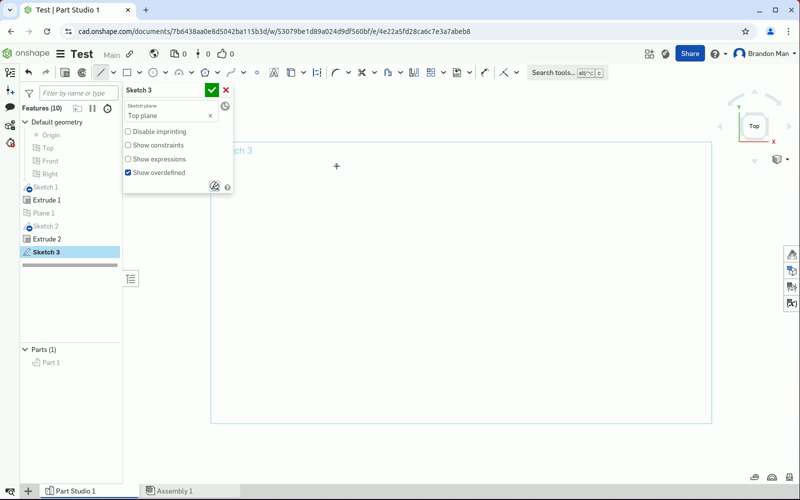
key_down(shift)
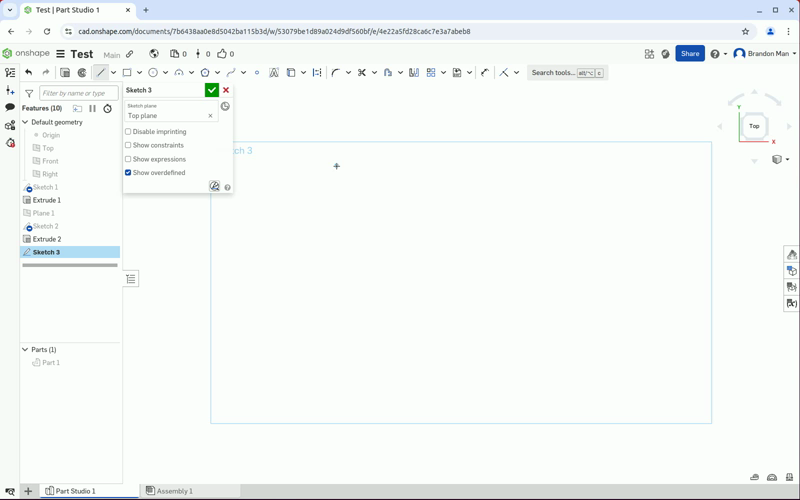
mouse_move(366, 165)
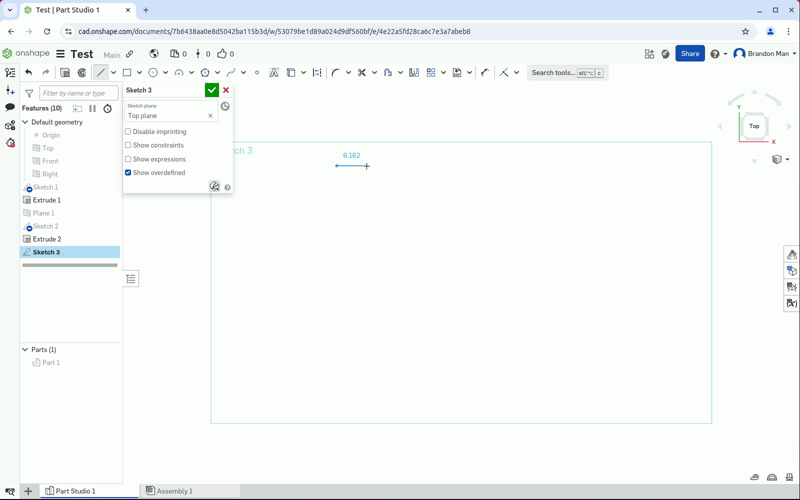
mouse_move(346, 171)
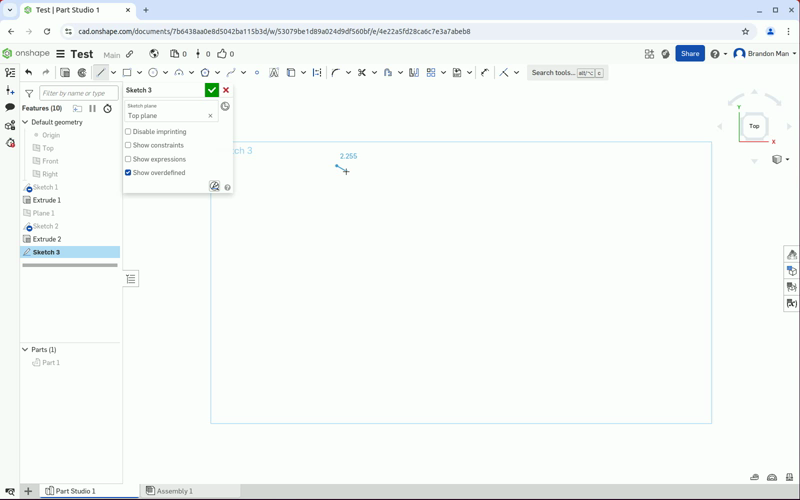
click(346, 171)
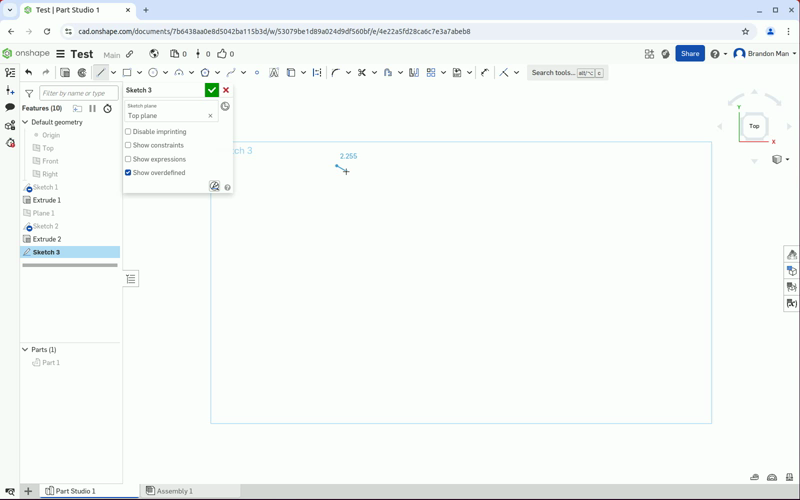
key_up(shift)
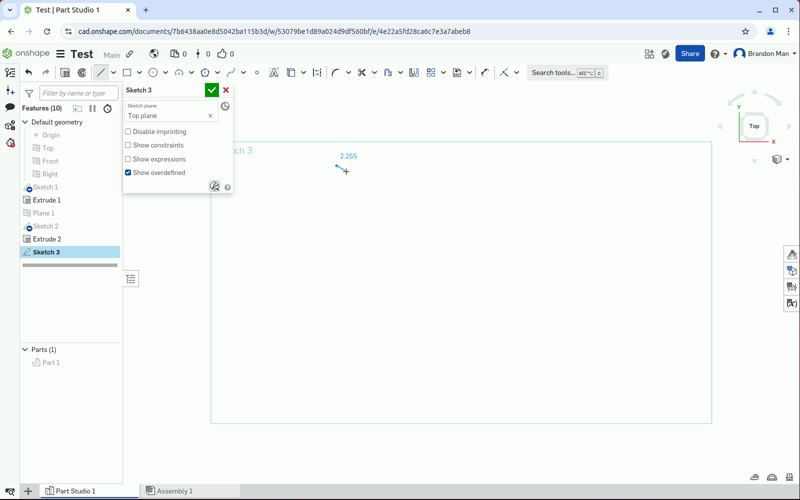
key_down(shift)
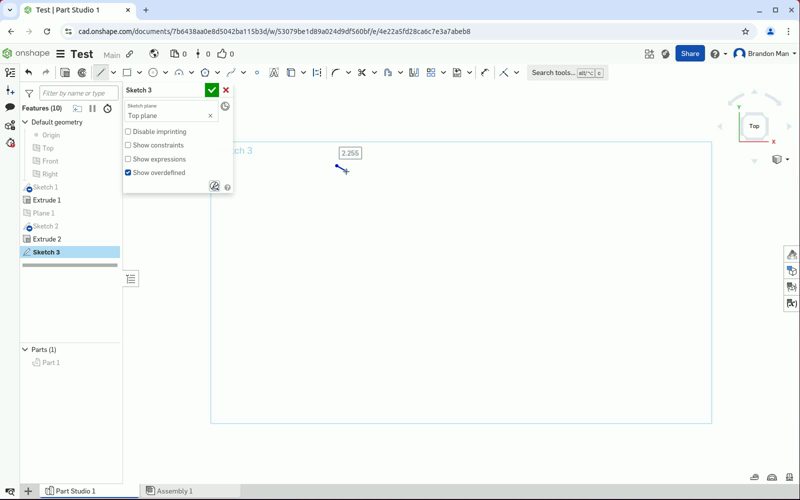
mouse_move(376, 171)
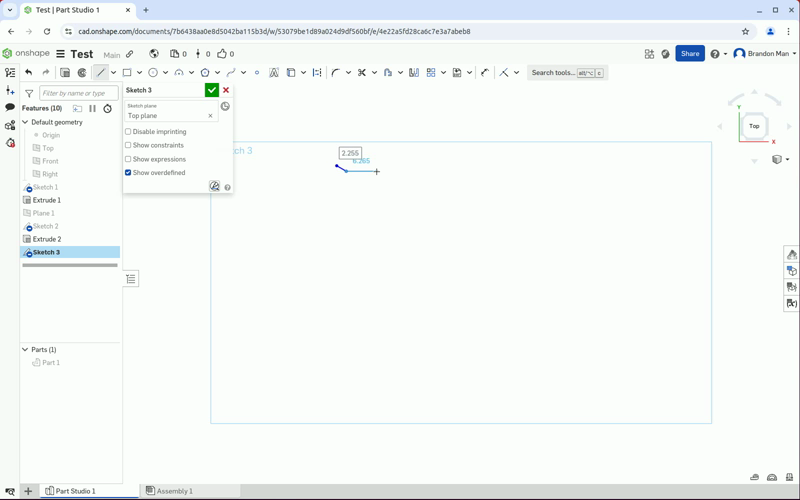
mouse_move(356, 165)
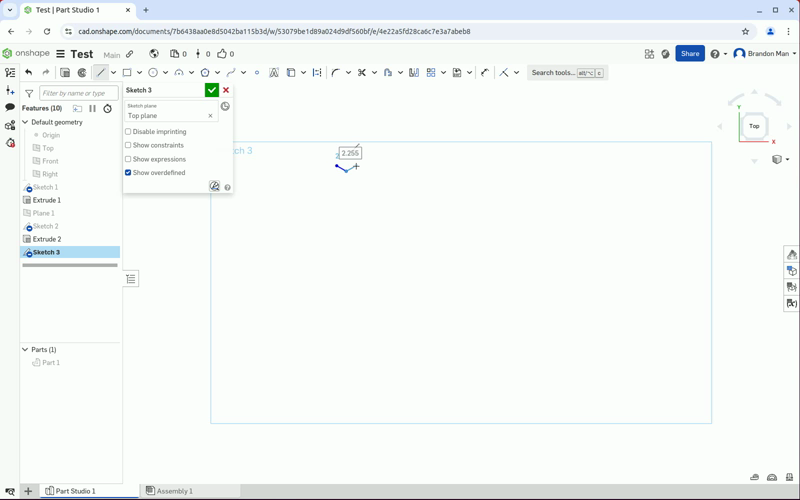
click(356, 165)
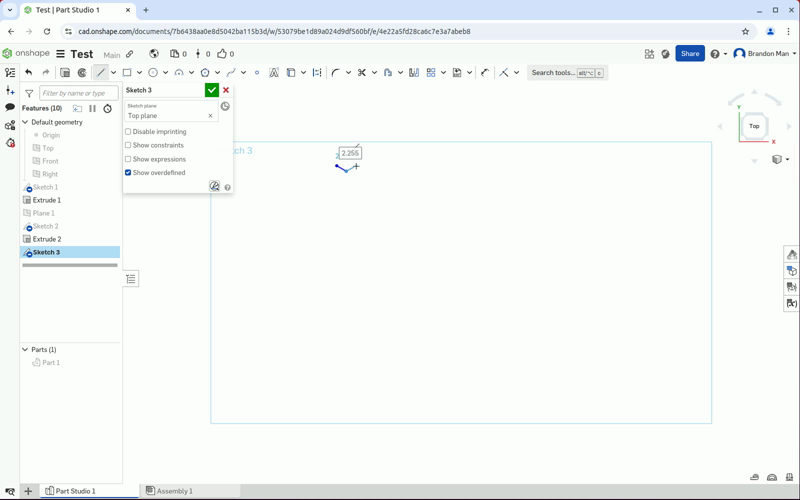
key_up(shift)
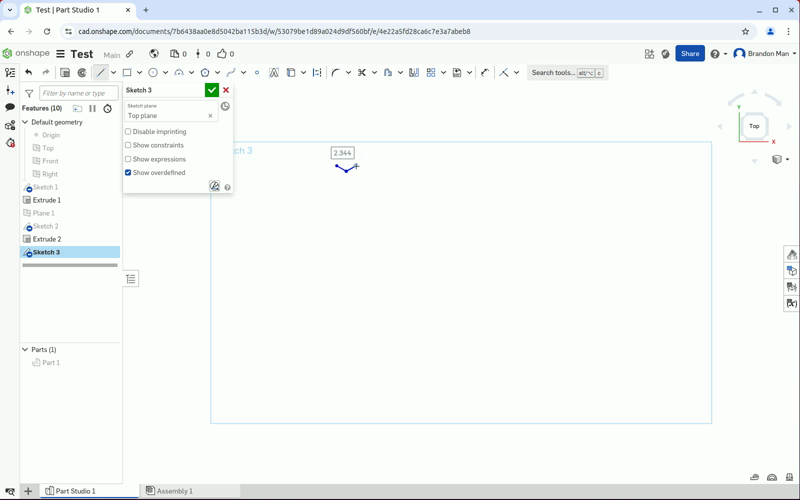
key_down(shift)
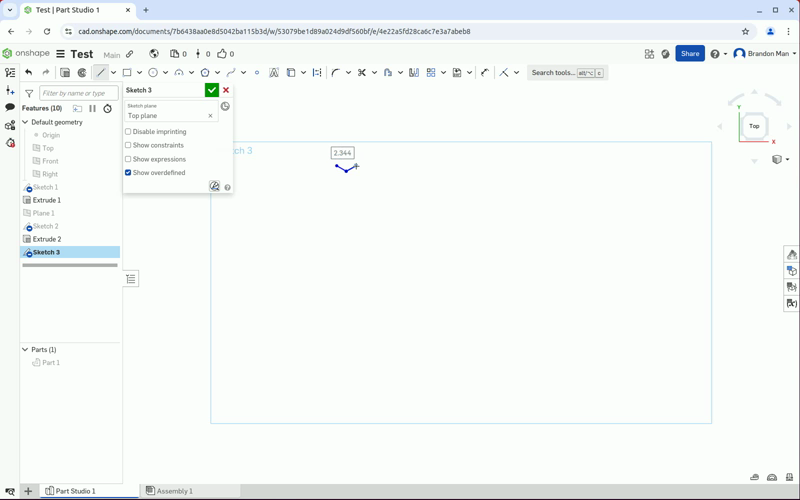
mouse_move(386, 165)
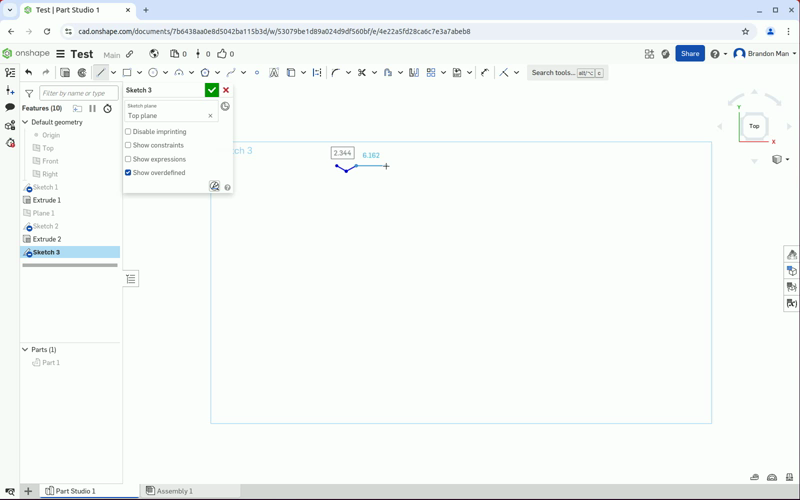
mouse_move(356, 154)
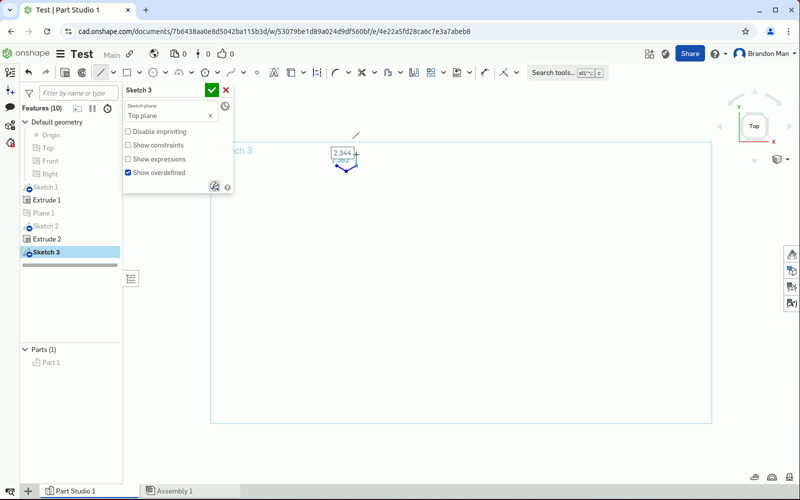
click(356, 154)
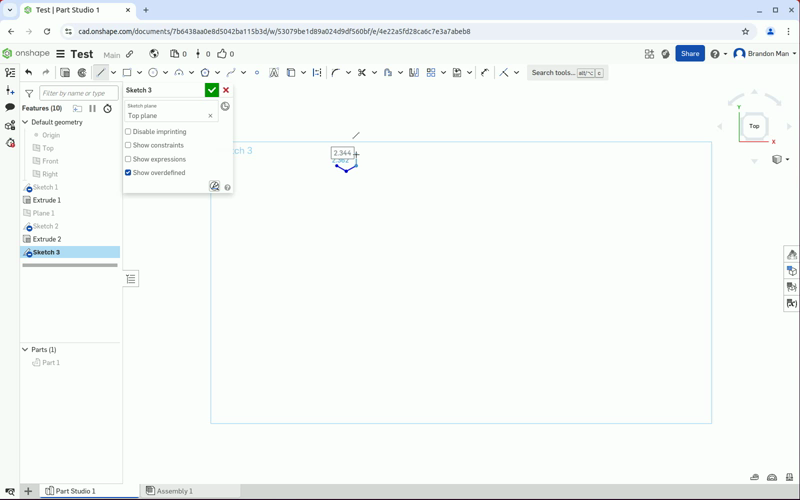
key_up(shift)
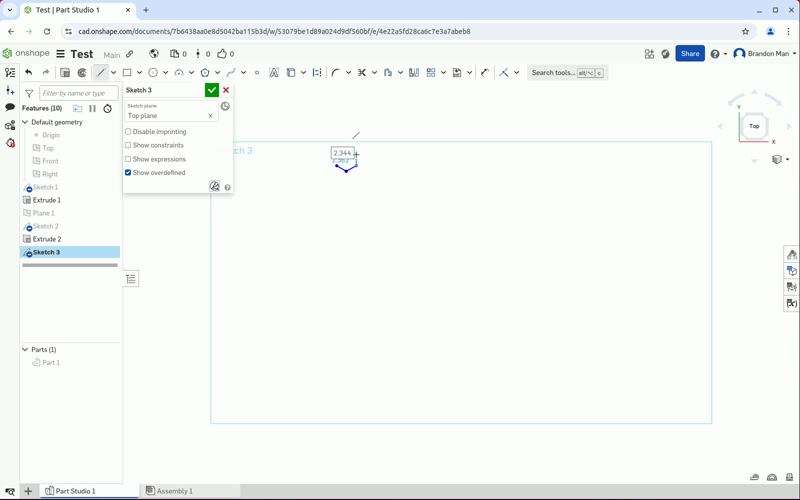
key_down(shift)
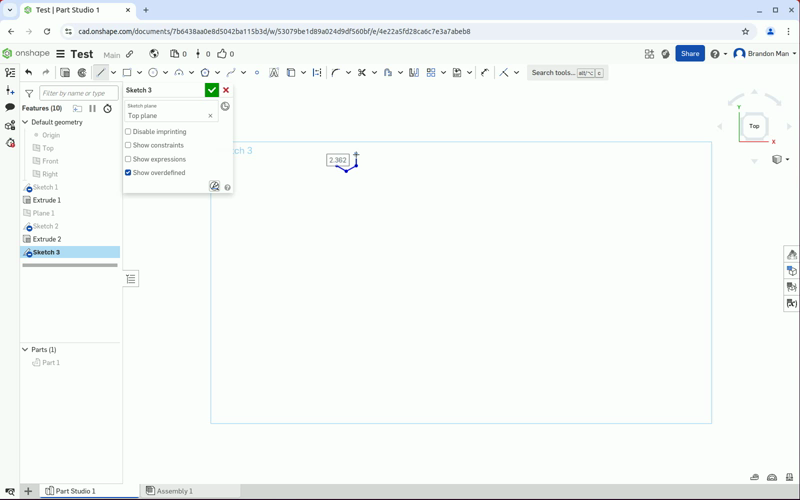
mouse_move(386, 154)
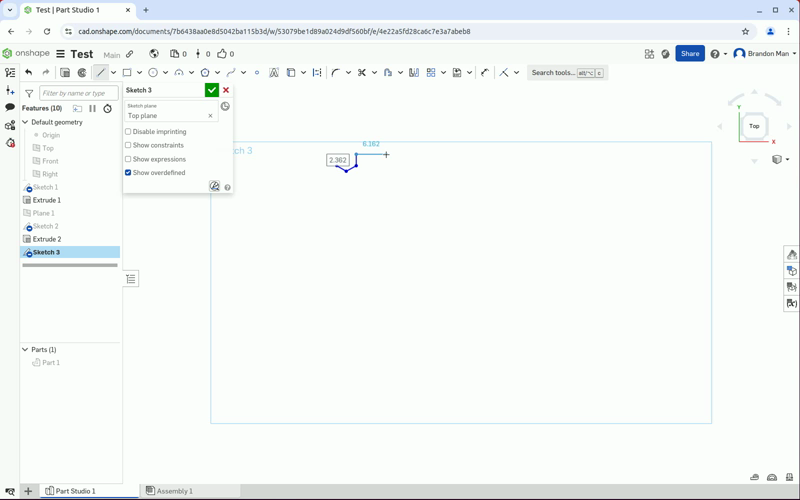
mouse_move(346, 148)
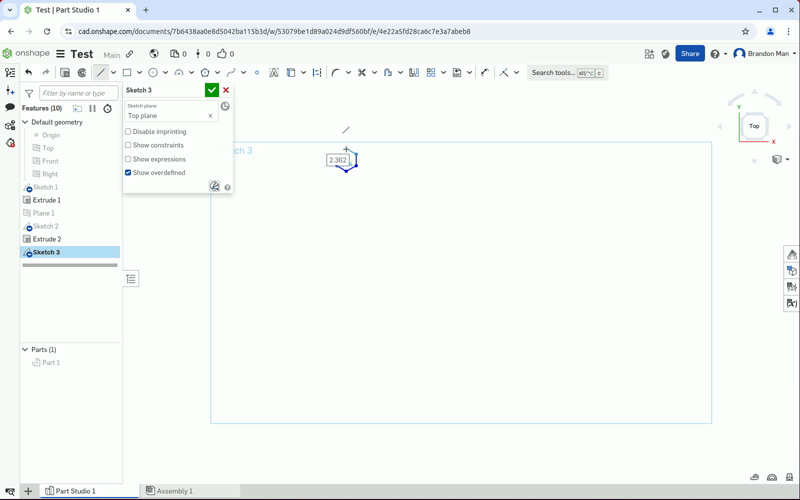
click(346, 148)
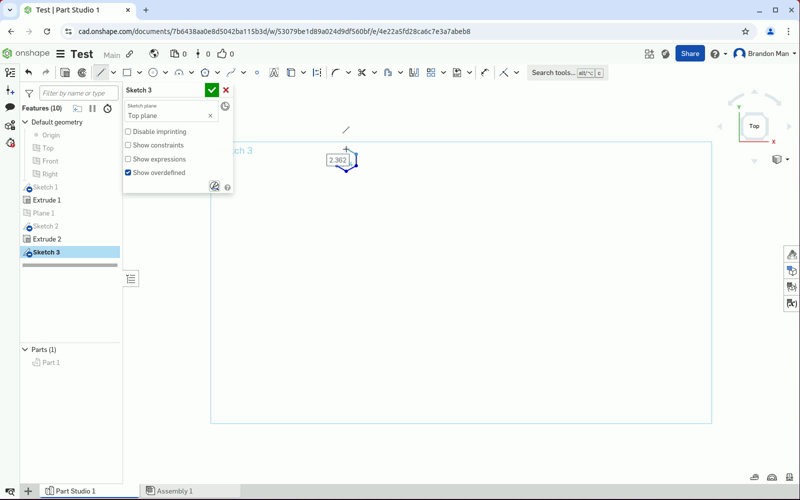
key_up(shift)
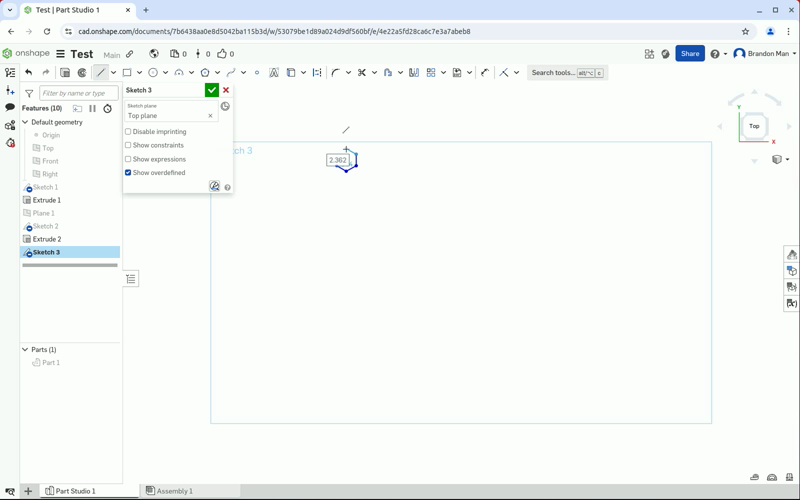
key_down(shift)
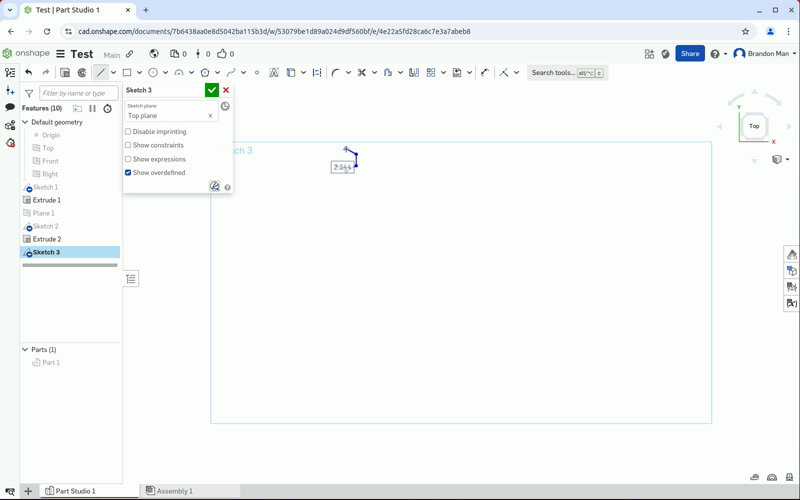
mouse_move(376, 148)
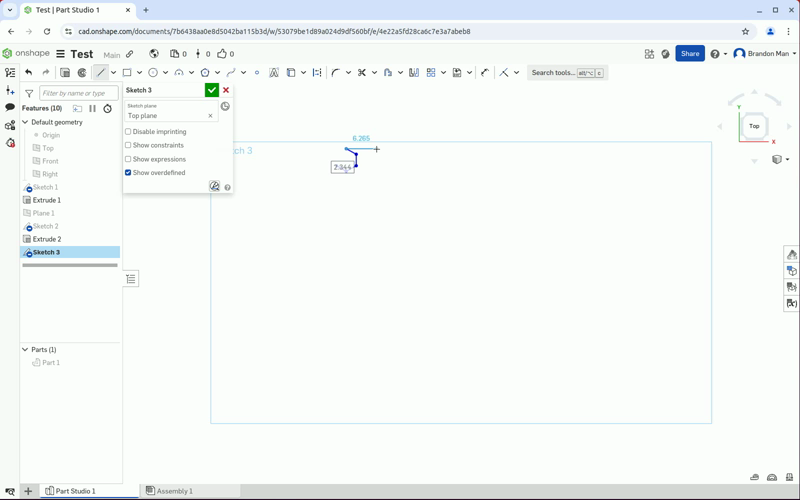
mouse_move(336, 154)
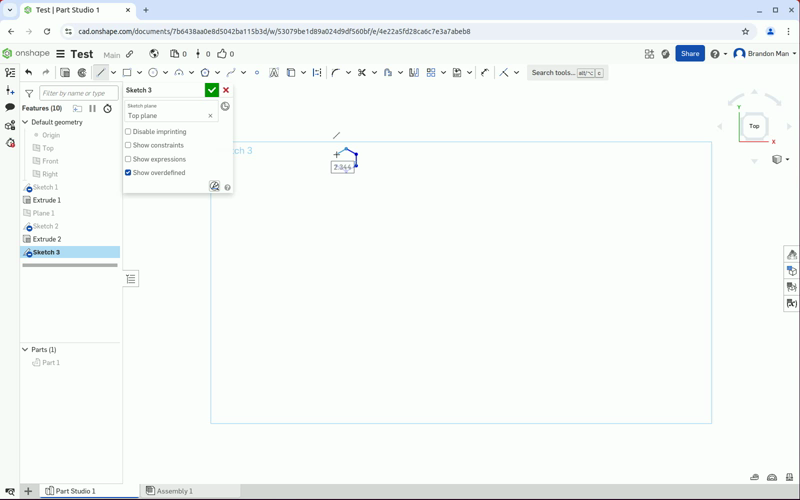
click(336, 154)
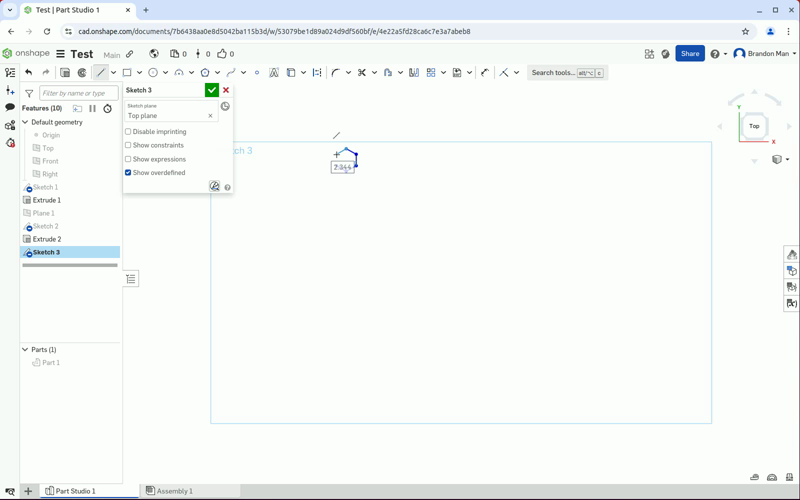
key_up(shift)
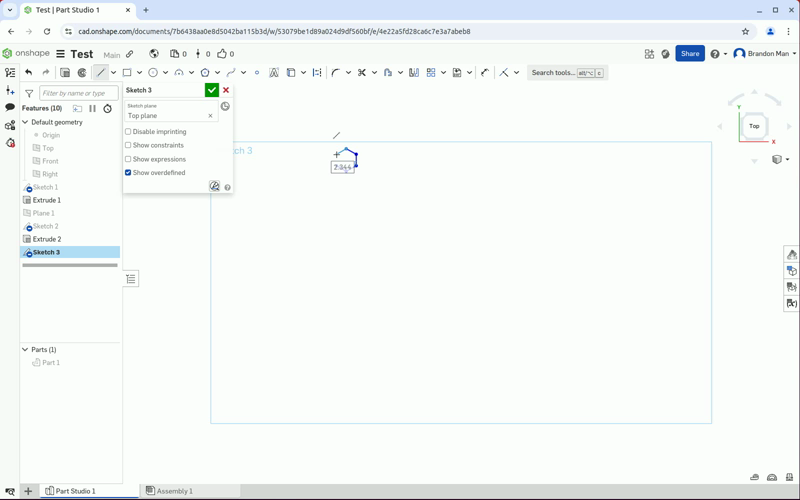
mouse_move(366, 154)
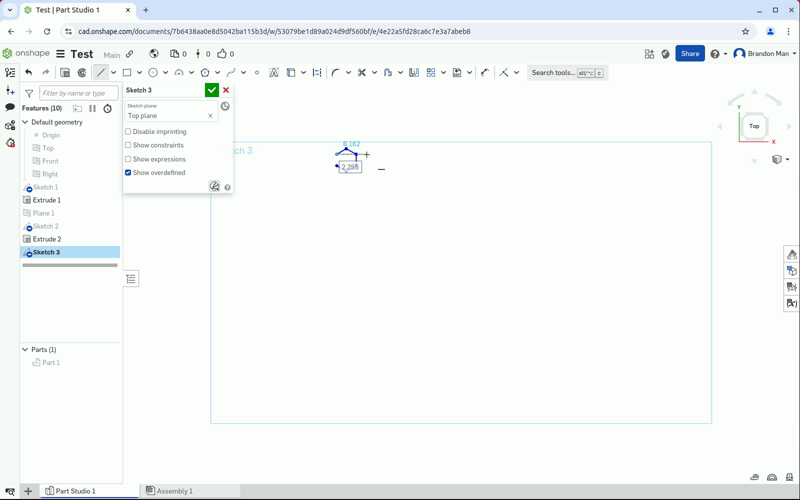
key_down(shift)
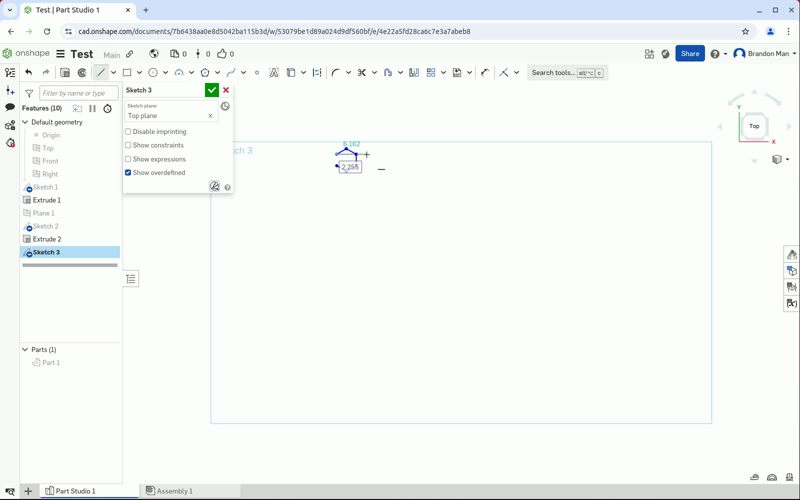
mouse_move(336, 165)
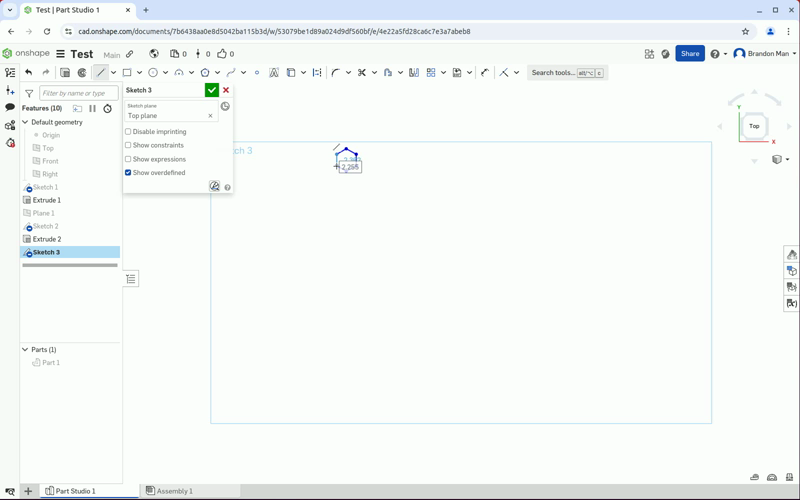
key_up(shift)
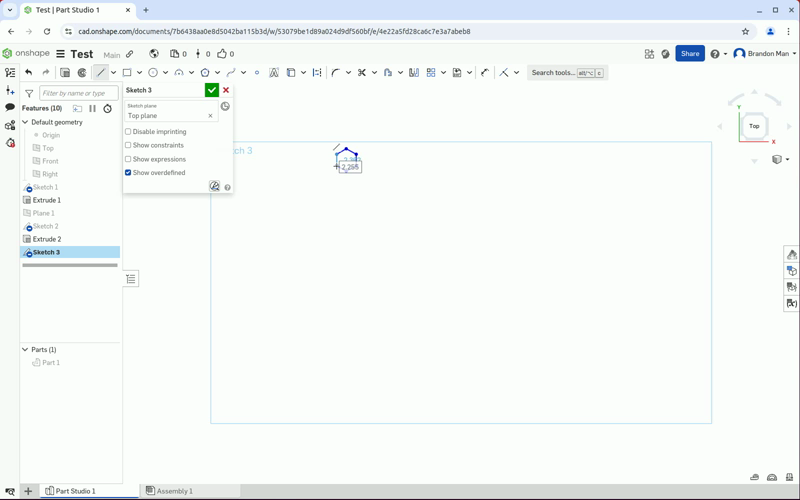
click(336, 165)
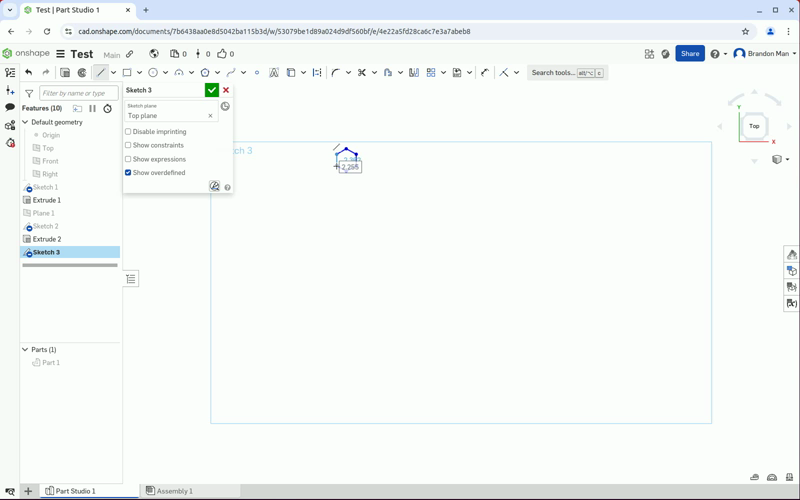
key(esc)
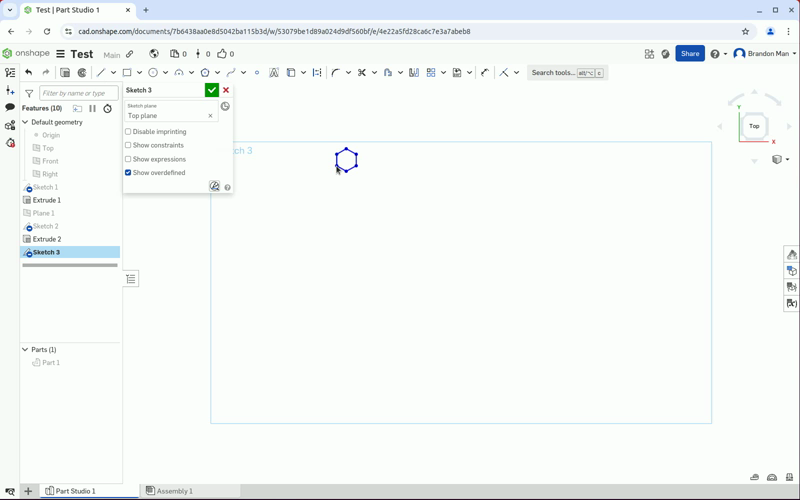
mouse_move(352, 166)
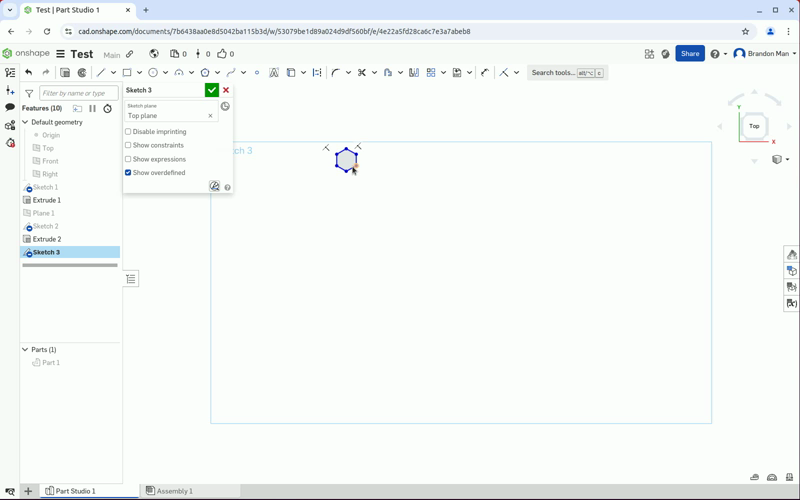
scroll(6)
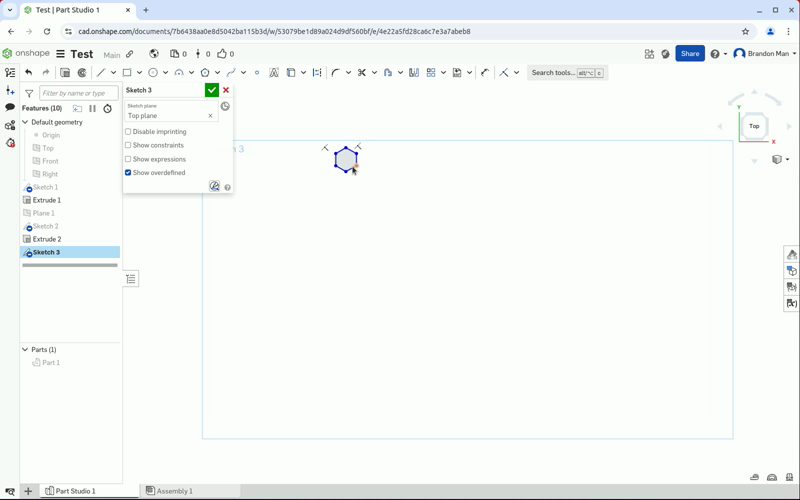
scroll(6)
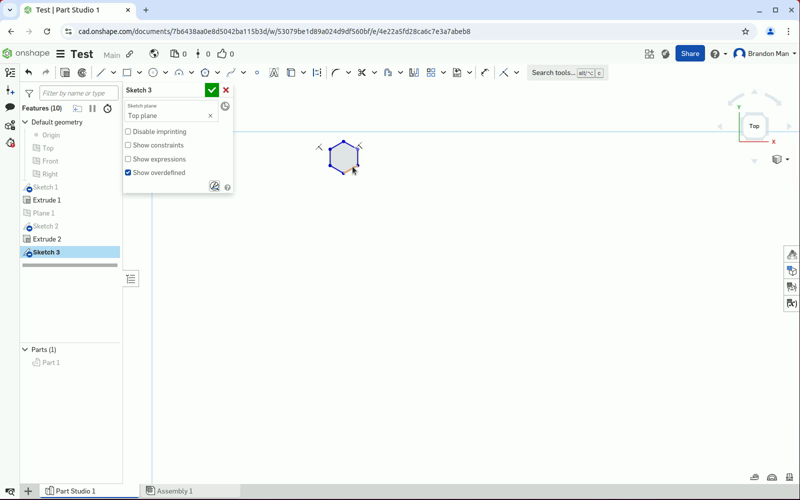
scroll(6)
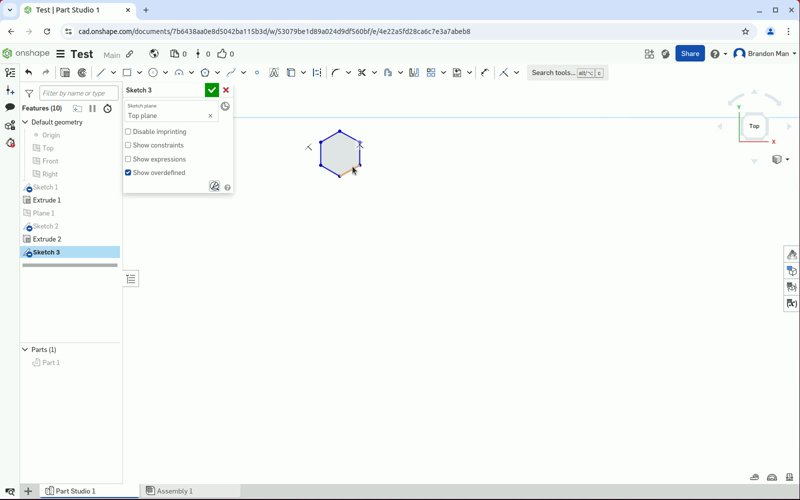
scroll(6)
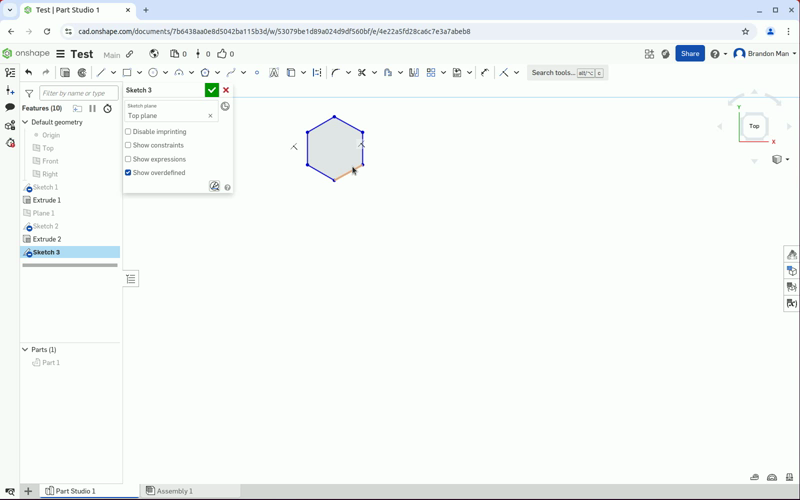
scroll(6)
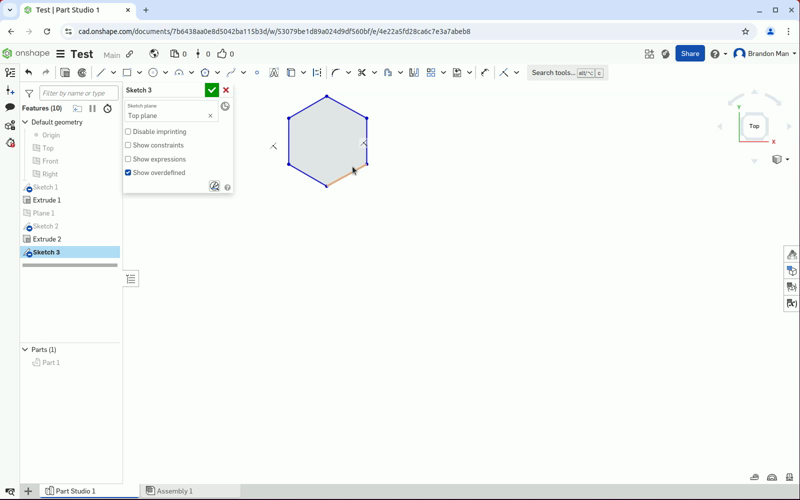
scroll(6)
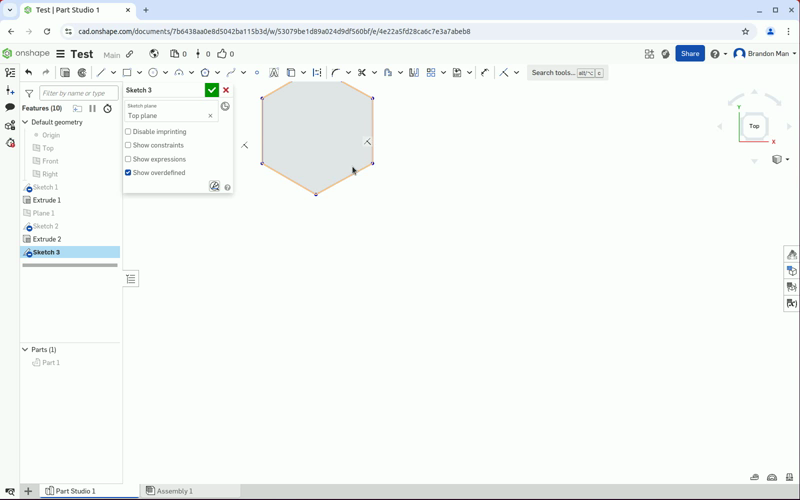
scroll(6)
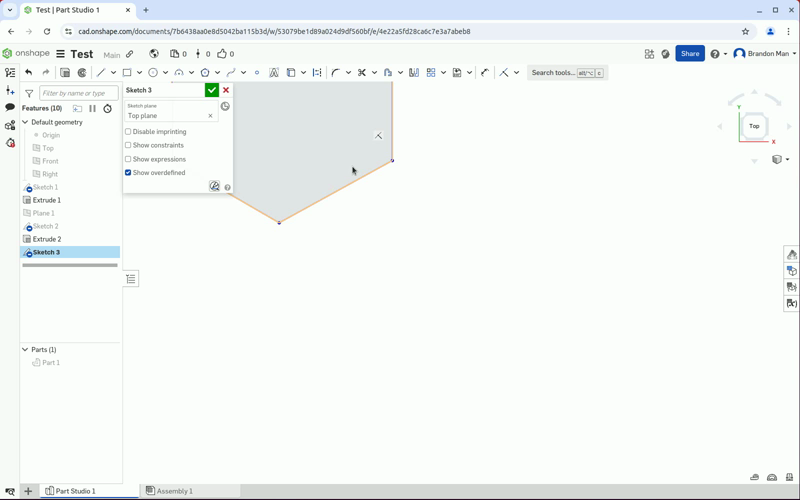
click(352, 166)
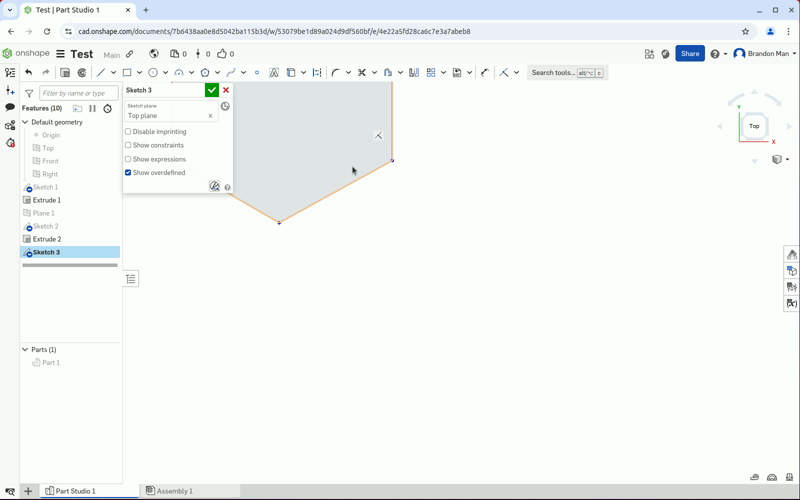
scroll(-6)
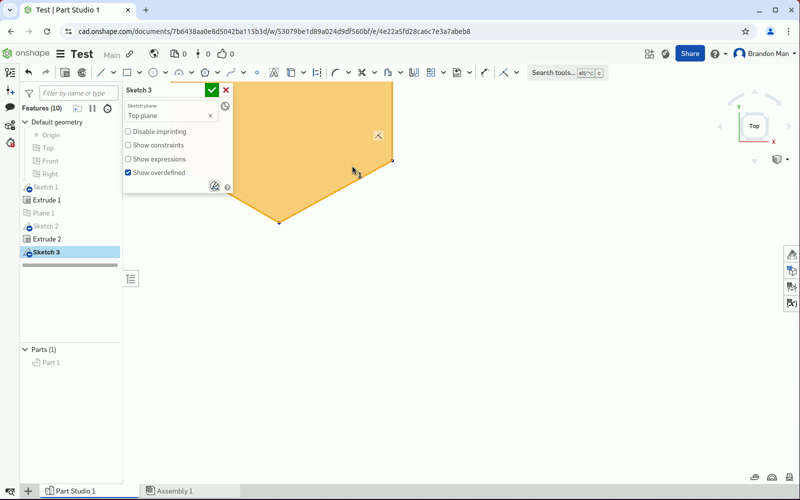
scroll(-6)
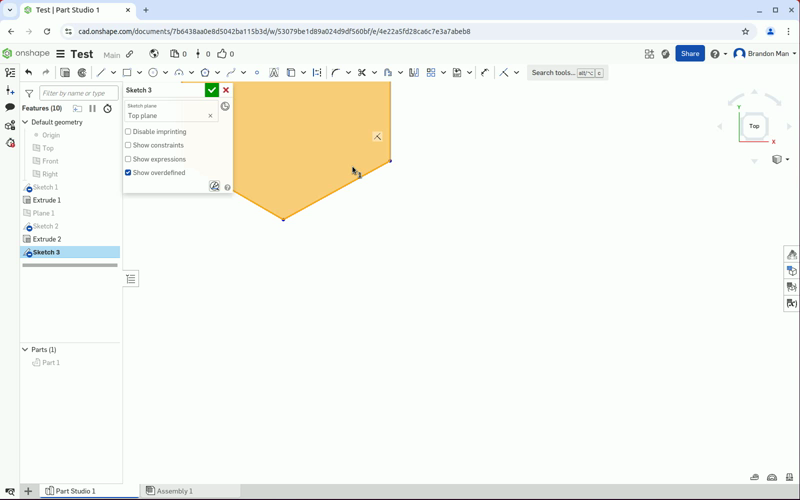
scroll(-6)
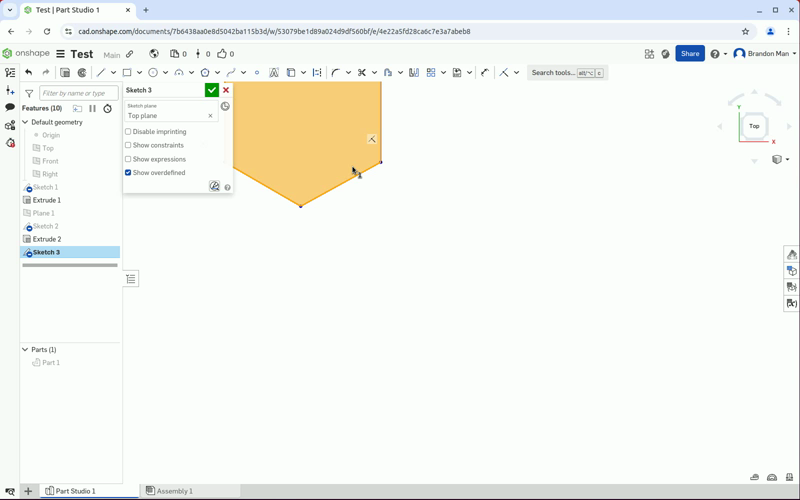
scroll(-6)
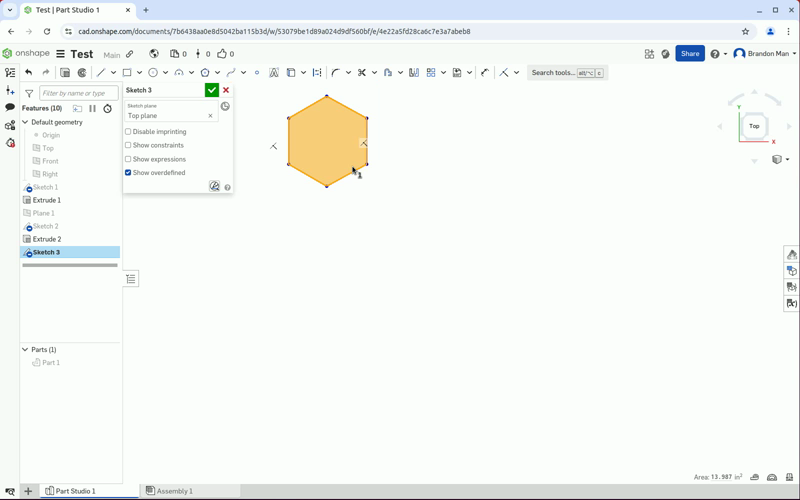
scroll(-6)
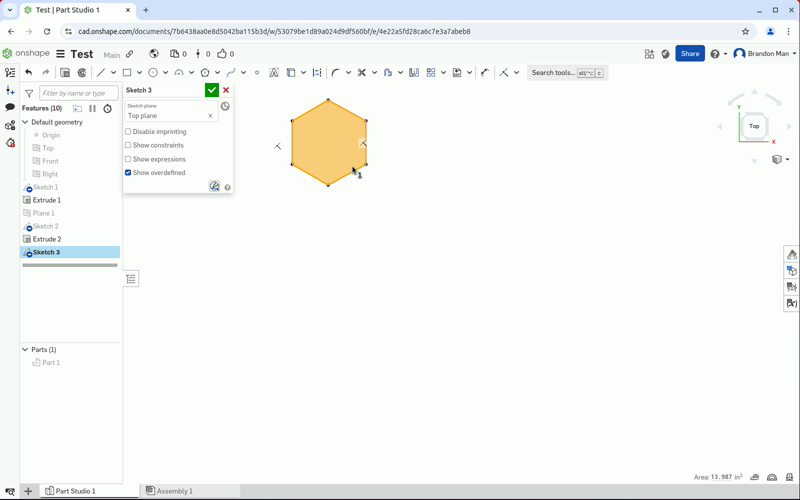
scroll(-6)
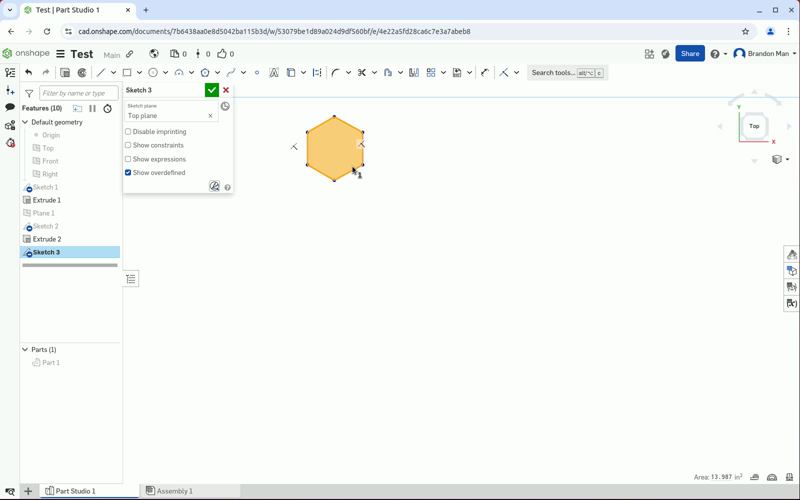
scroll(-6)
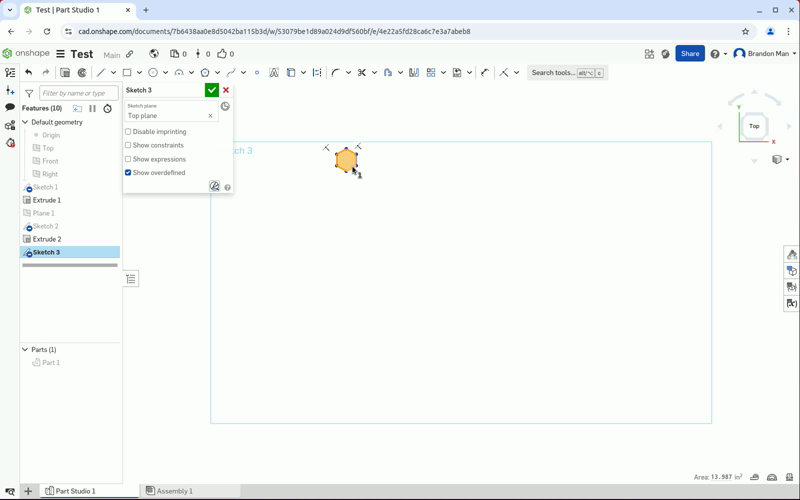
mouse_move(73, 352)
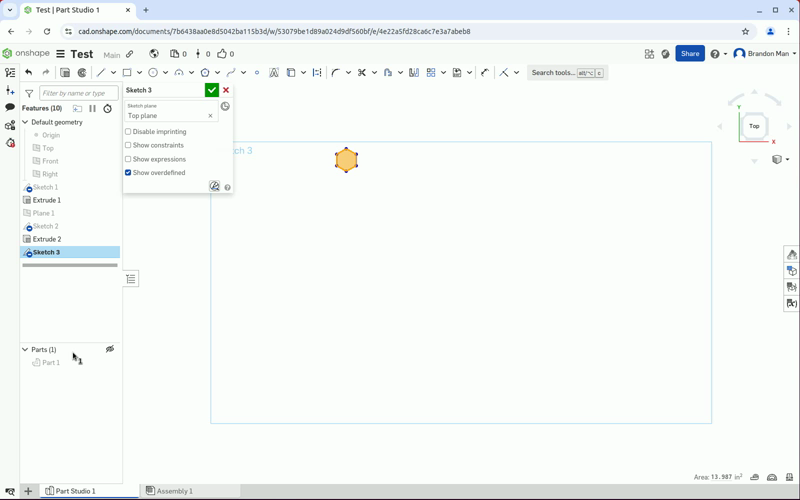
key(shift+y)
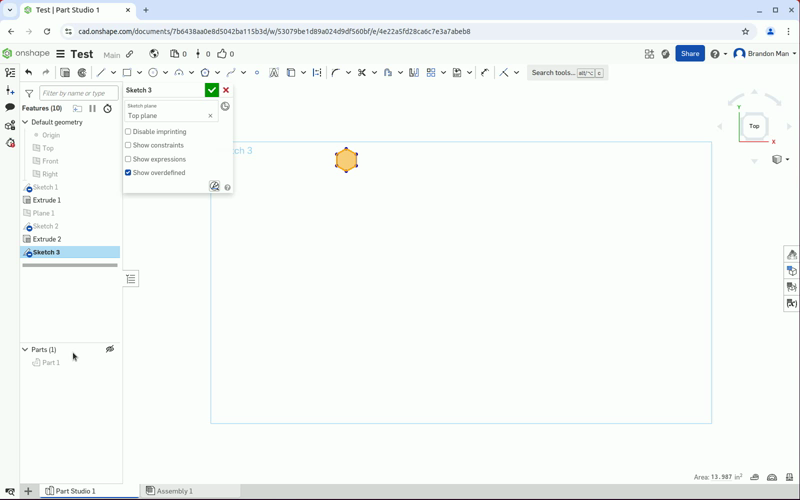
key(shift+e)
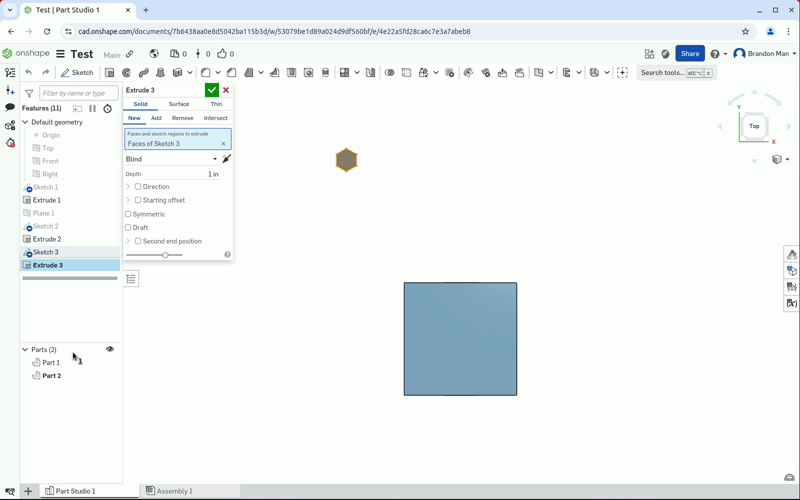
mouse_move(143, 106)
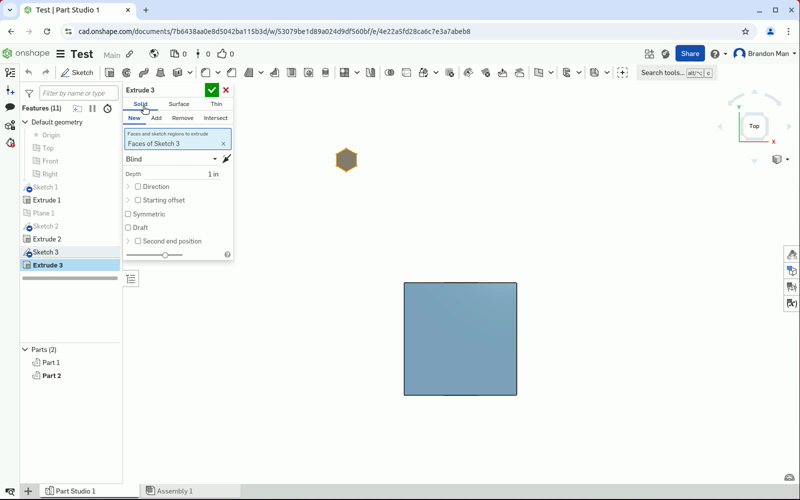
click(143, 106)
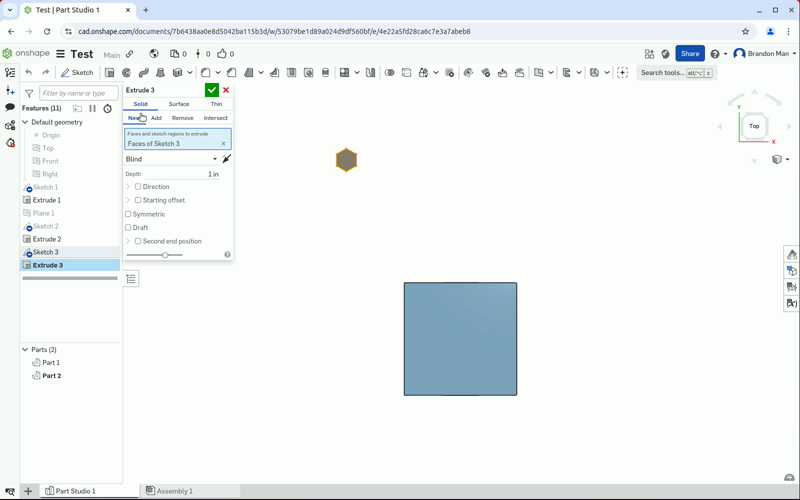
mouse_move(137, 120)
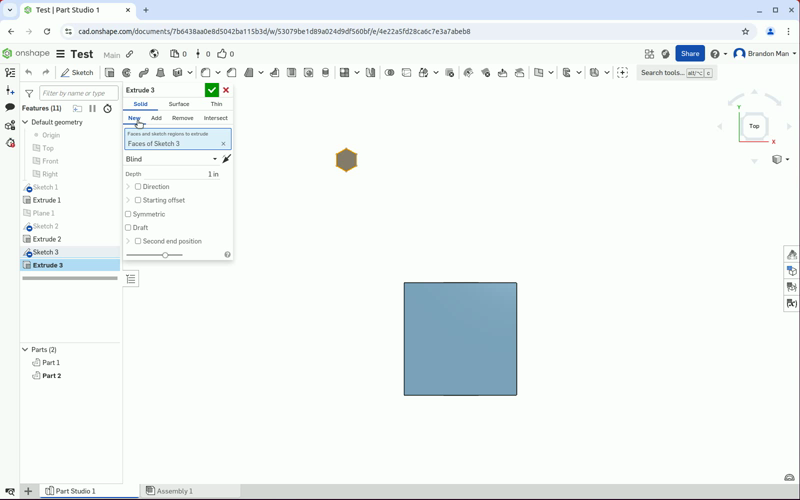
click(137, 120)
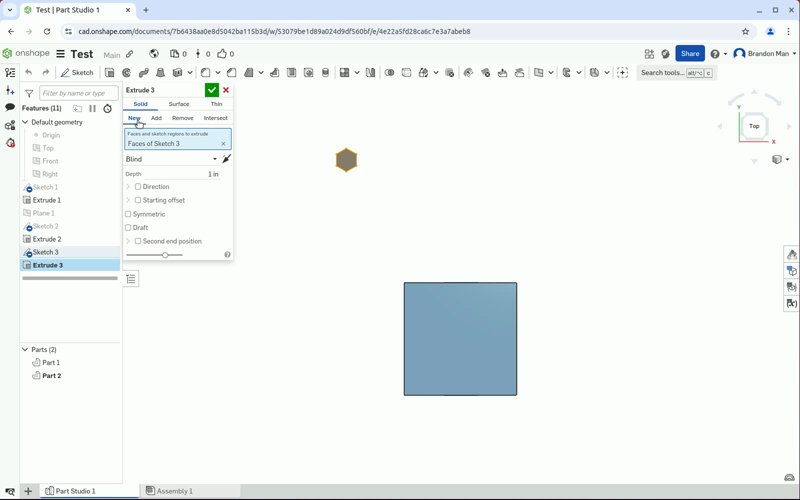
key(tab, 4)
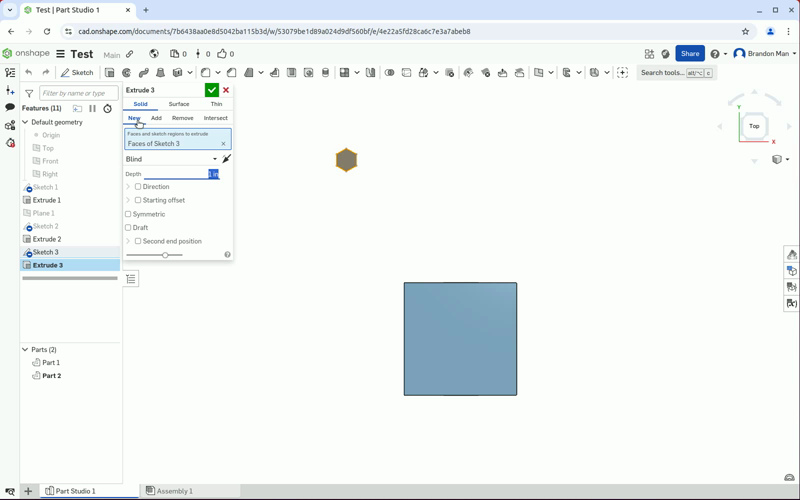
text(2.166)
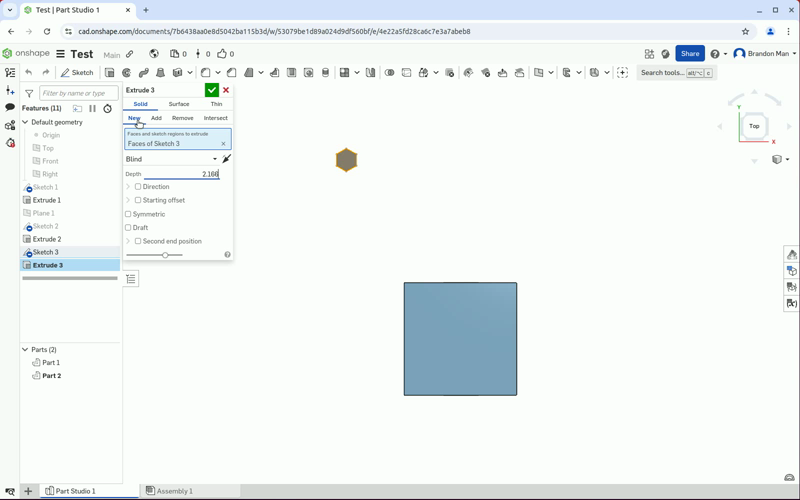
key(enter)
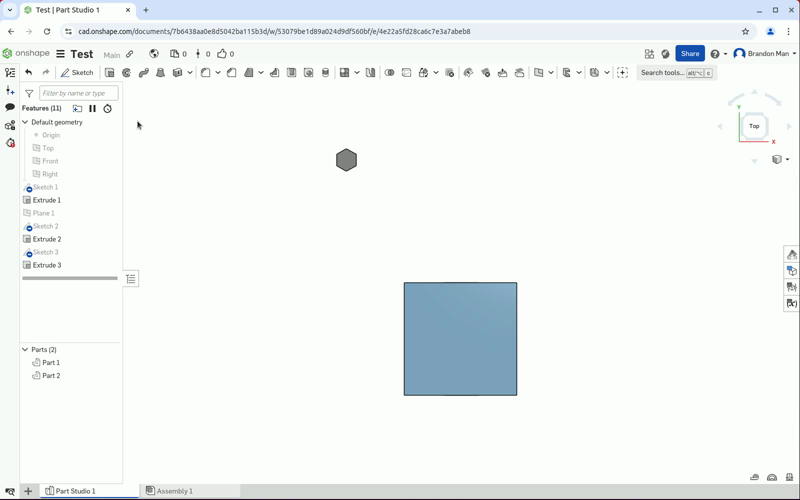
key(shift+h)
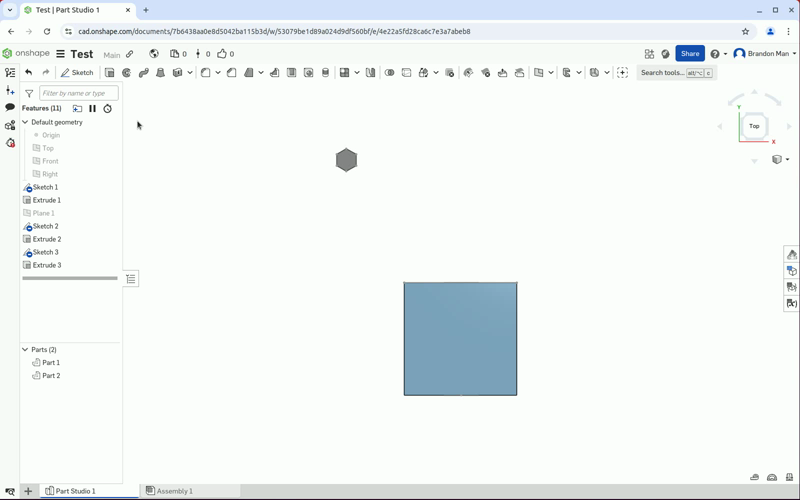
key(shift+h)
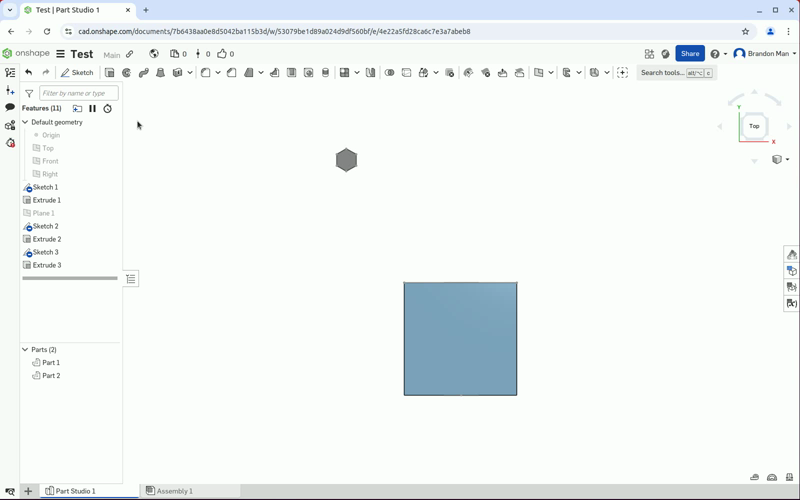
key(shift+7)
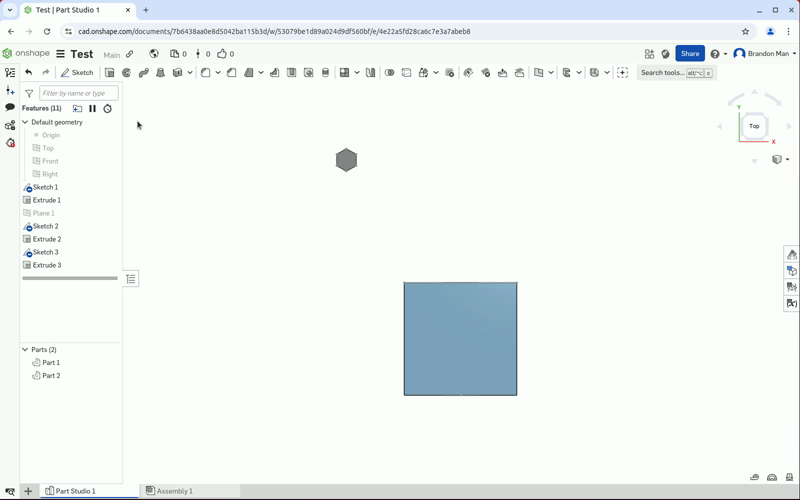
key(up, 3)
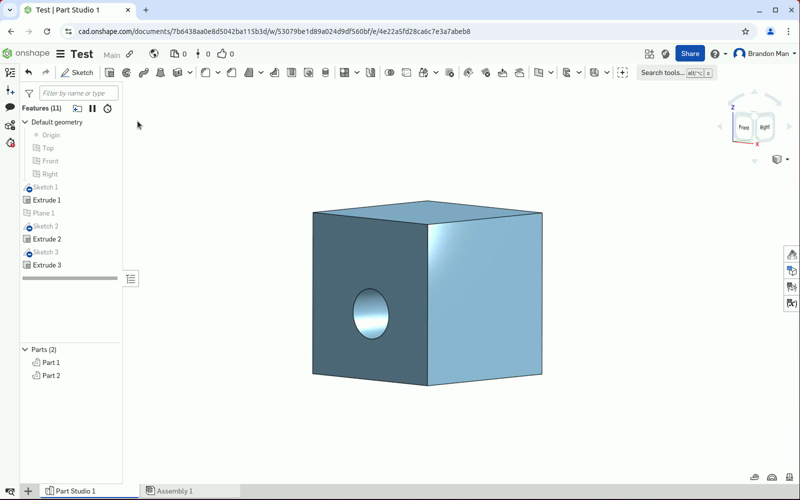
key(left, 3)
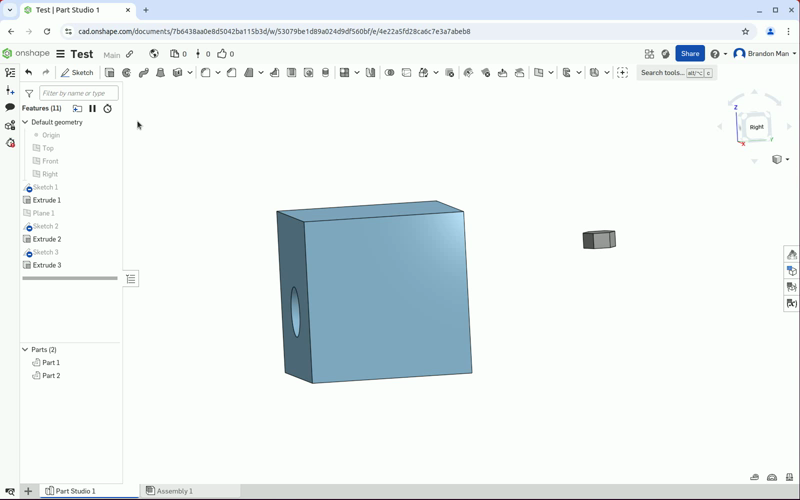
key(right, 3)
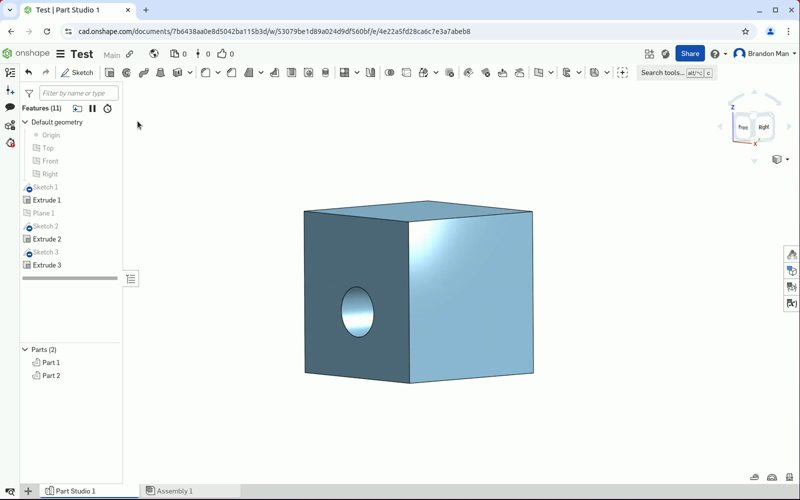
key(down, 3)
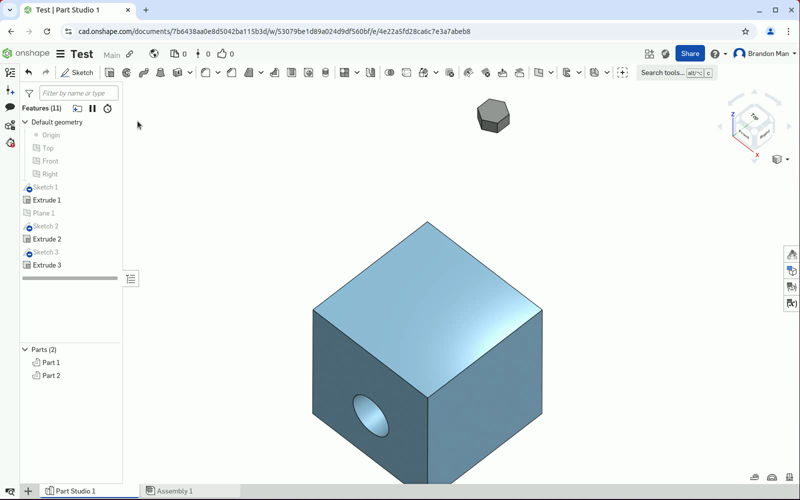
mouse_move(73, 189)
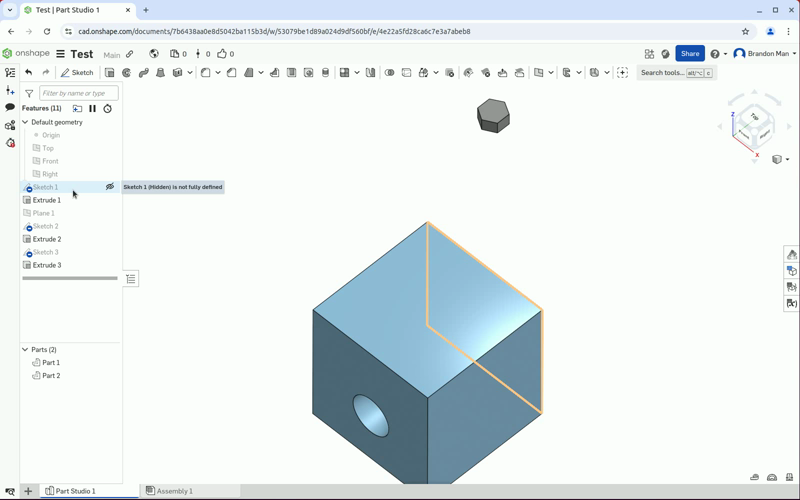
click(73, 189)